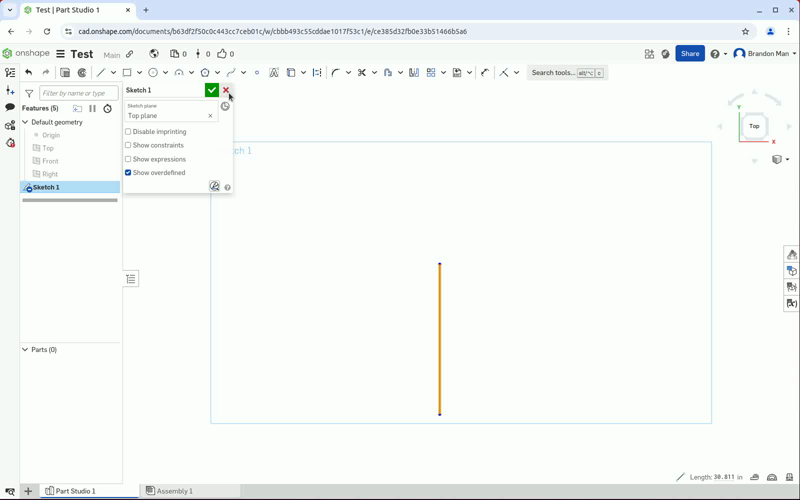
key(shift+h)
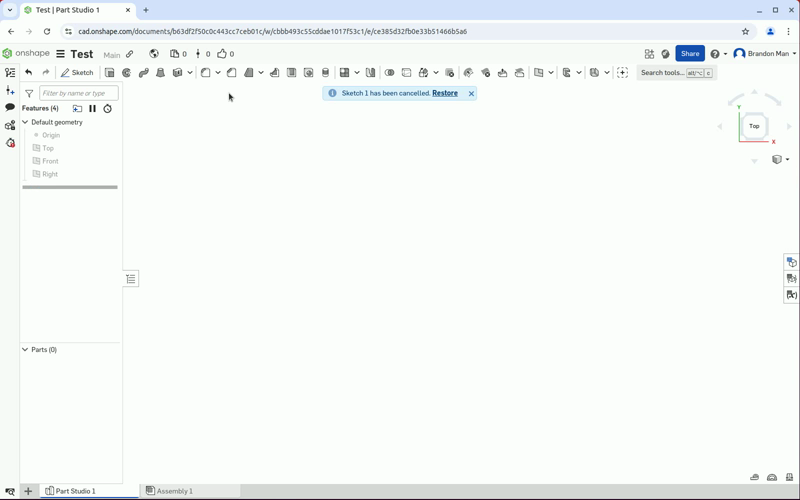
mouse_move(73, 352)
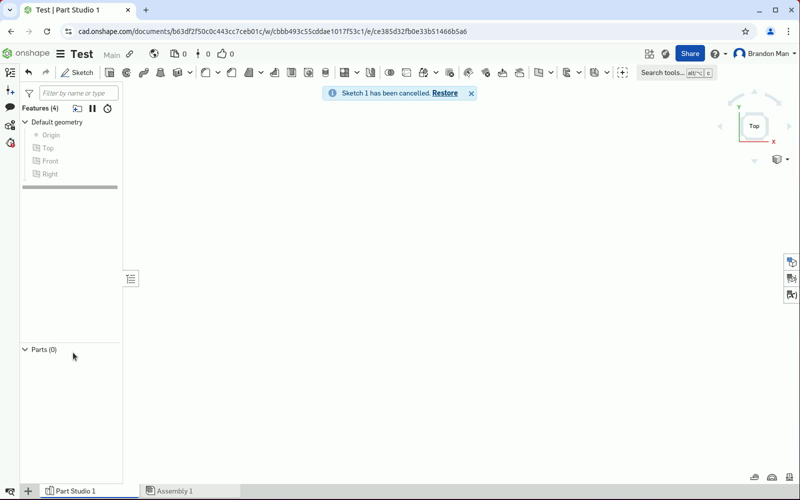
key(y)
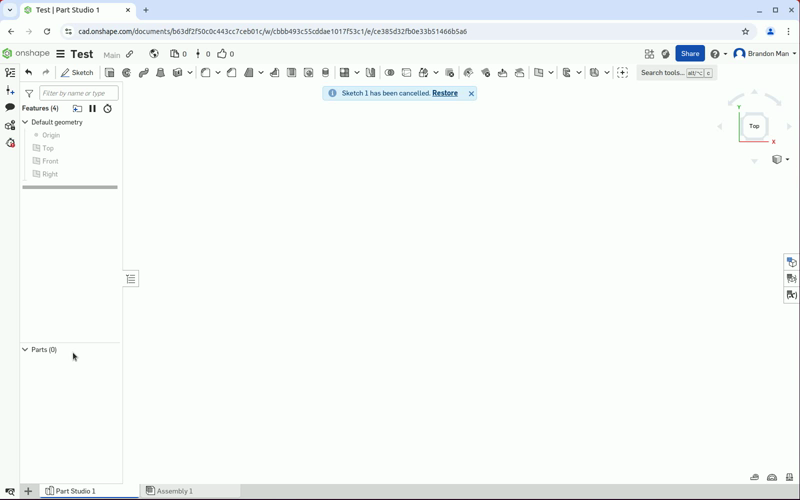
key(shift+p)
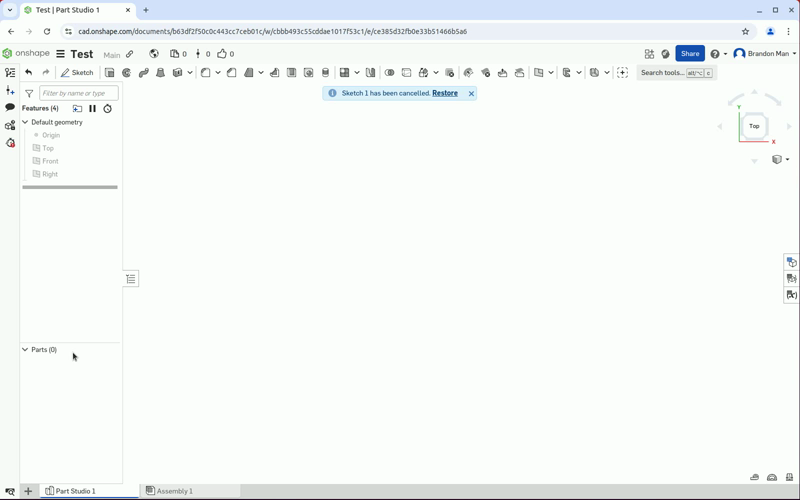
key(space)
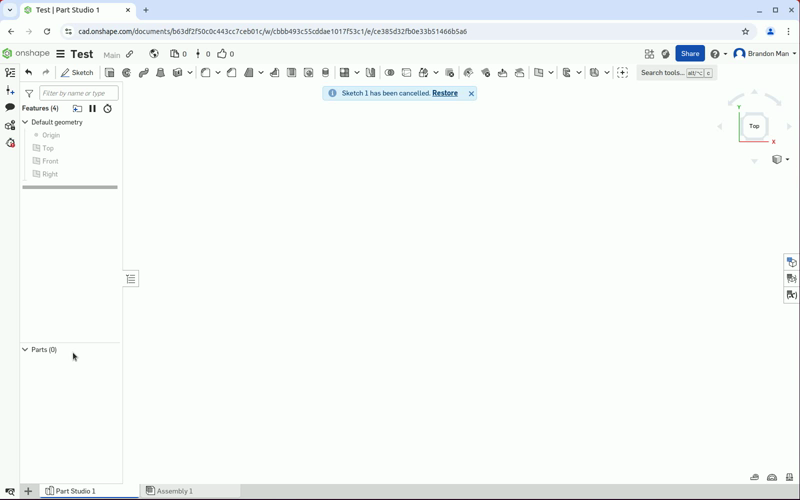
key_down(shift)
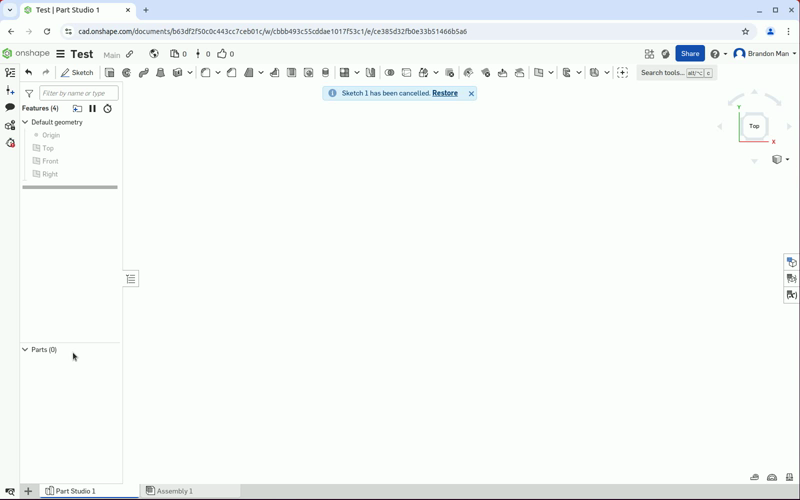
key(up)
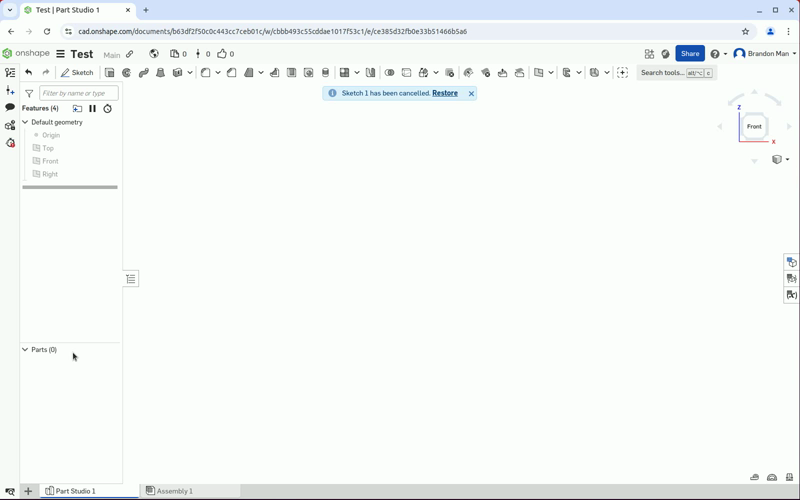
key_up(shift)
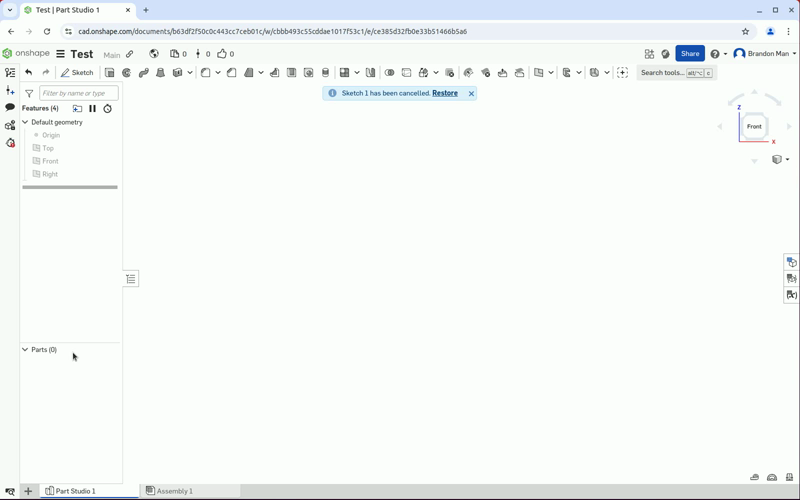
mouse_move(73, 352)
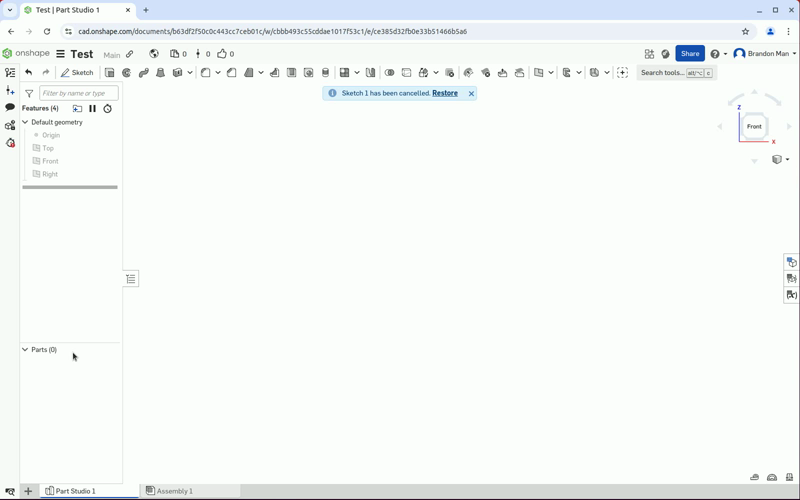
key(shift+y)
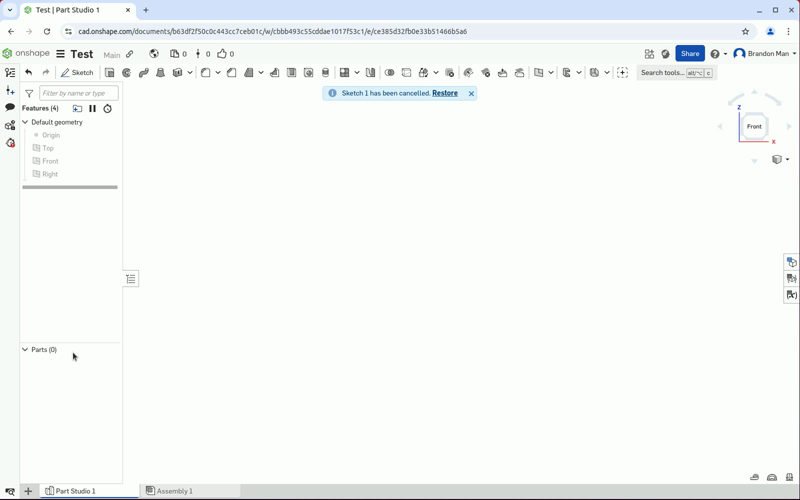
key(shift+s)
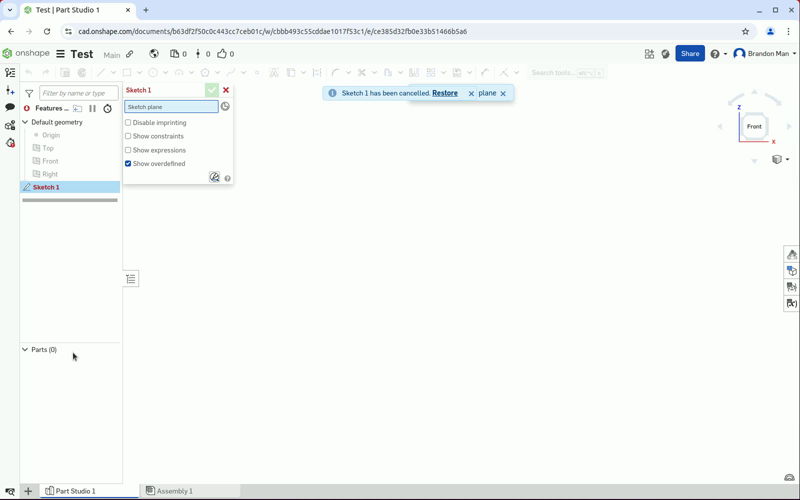
mouse_move(73, 163)
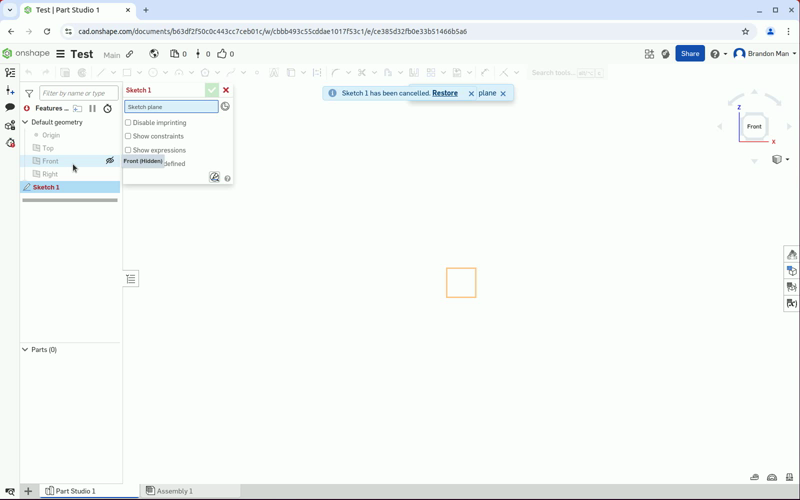
click(73, 163)
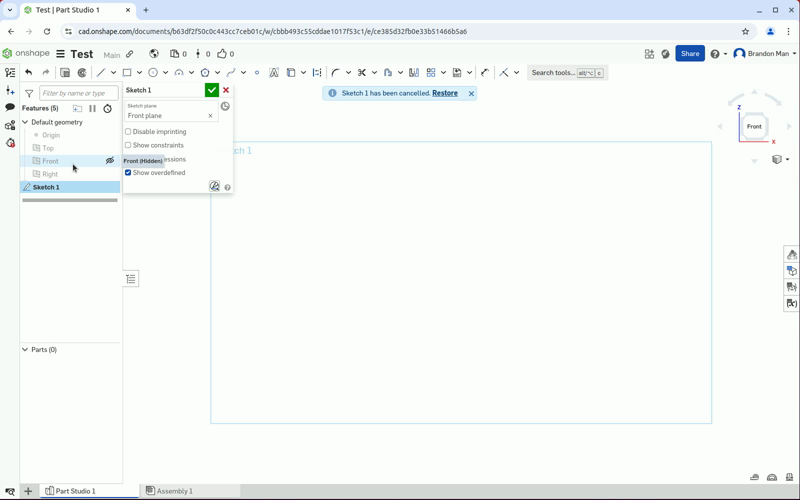
mouse_move(73, 352)
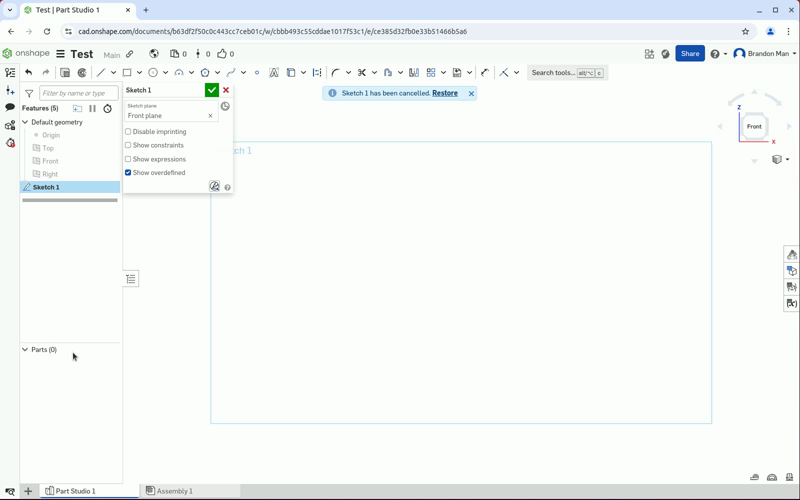
key(y)
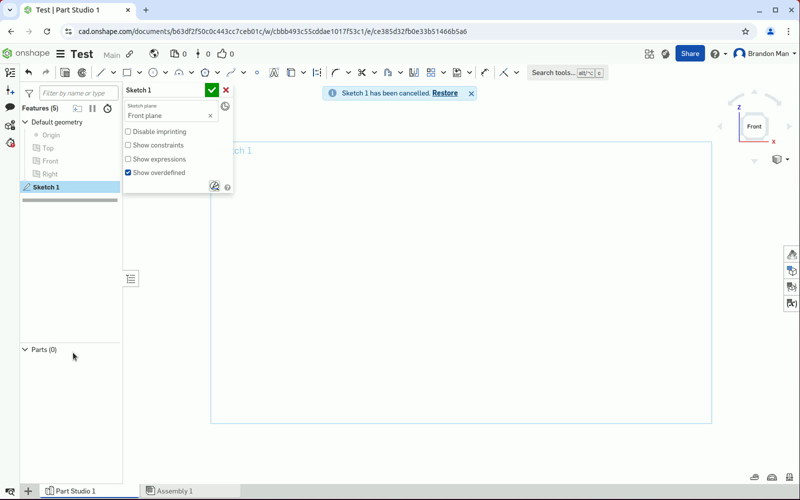
key(l)
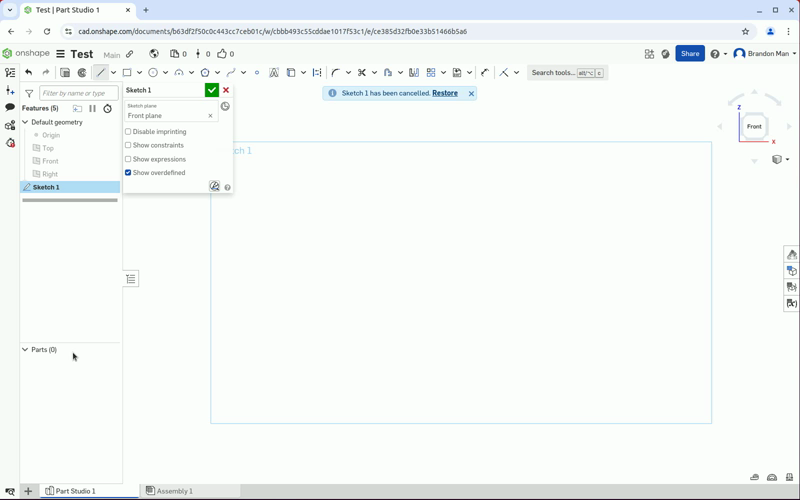
key_down(shift)
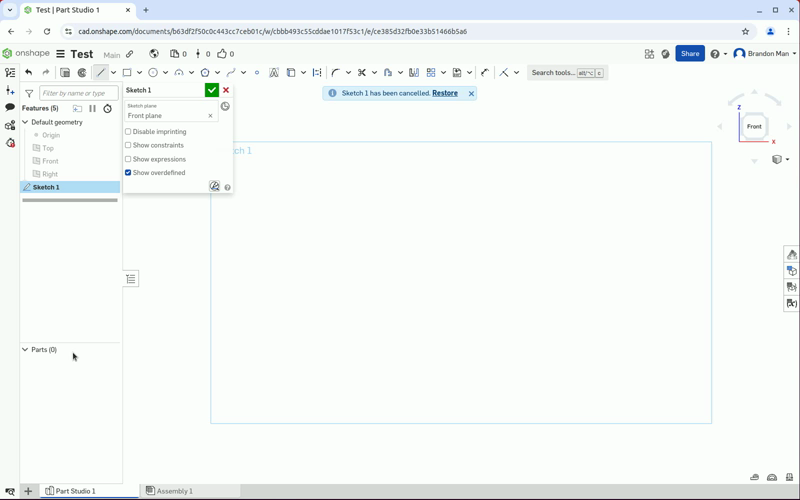
mouse_move(366, 282)
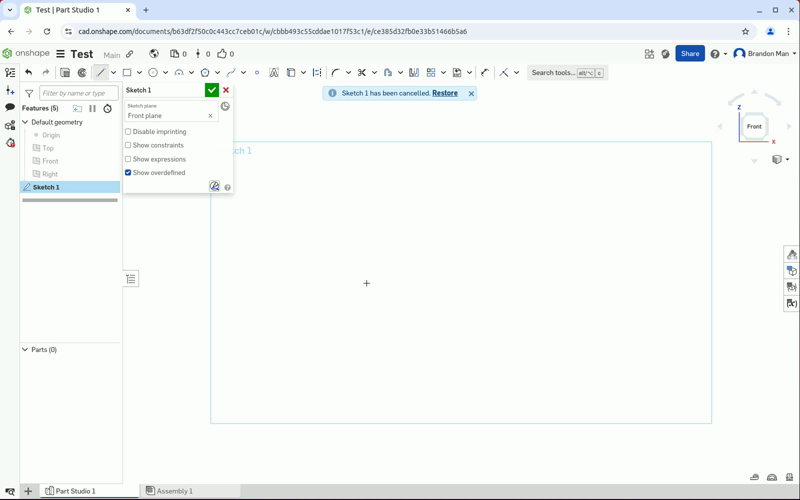
click(366, 282)
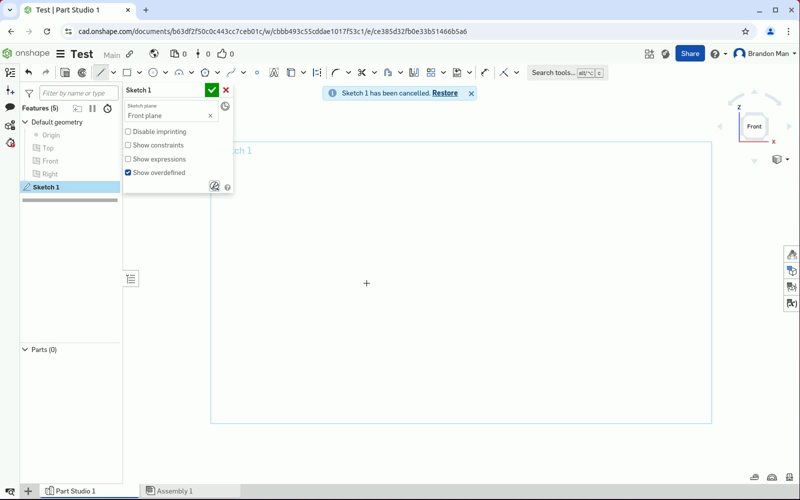
key_up(shift)
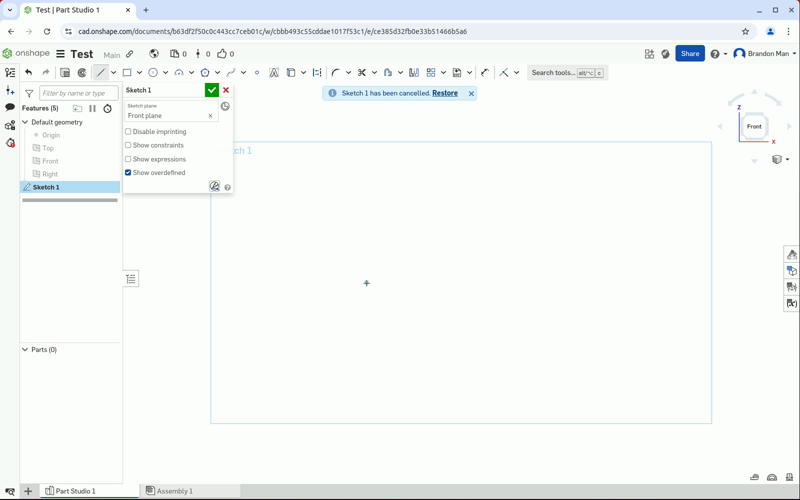
key_down(shift)
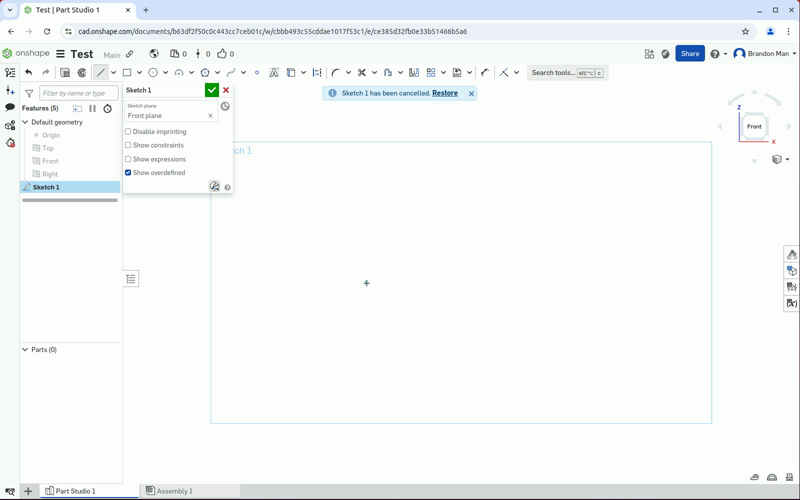
mouse_move(460, 282)
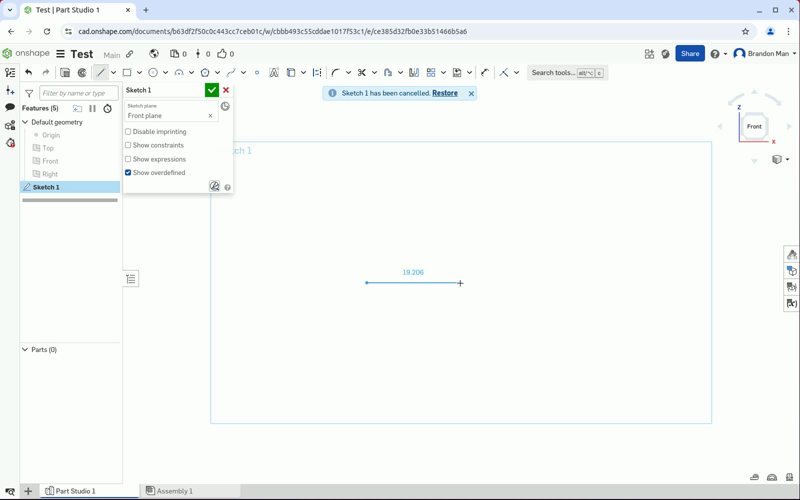
click(460, 282)
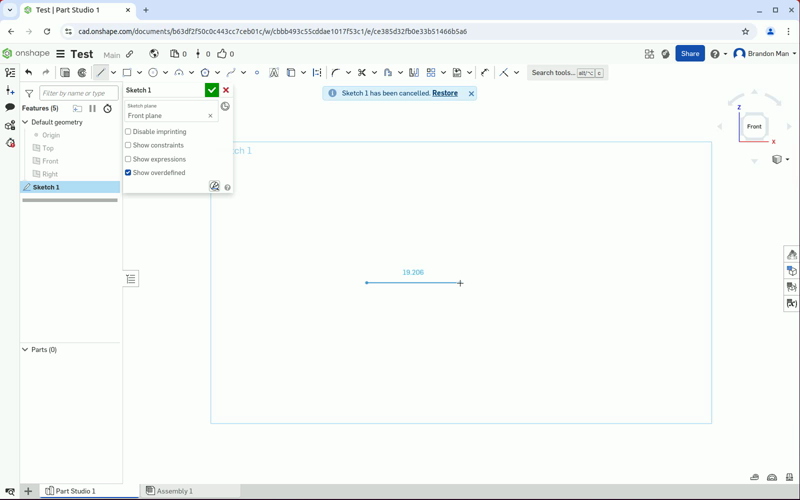
key_up(shift)
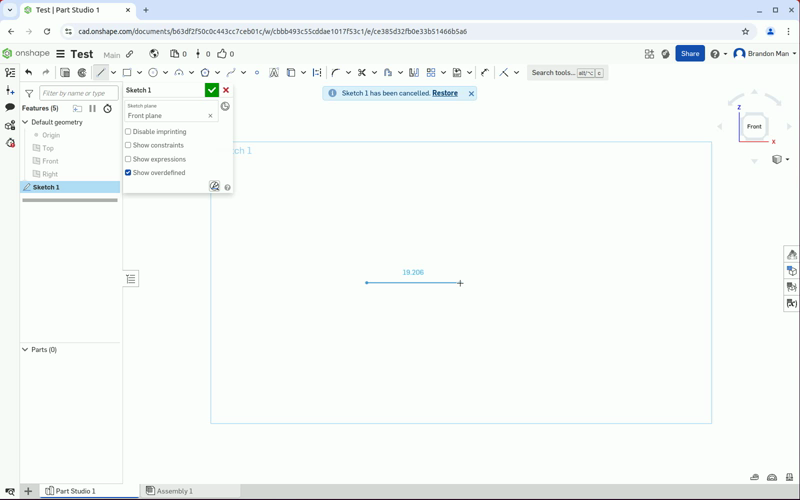
key_down(shift)
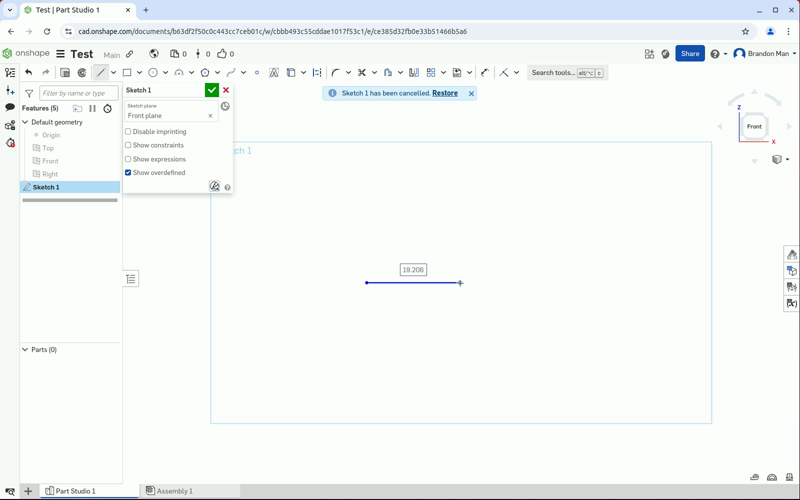
mouse_move(460, 170)
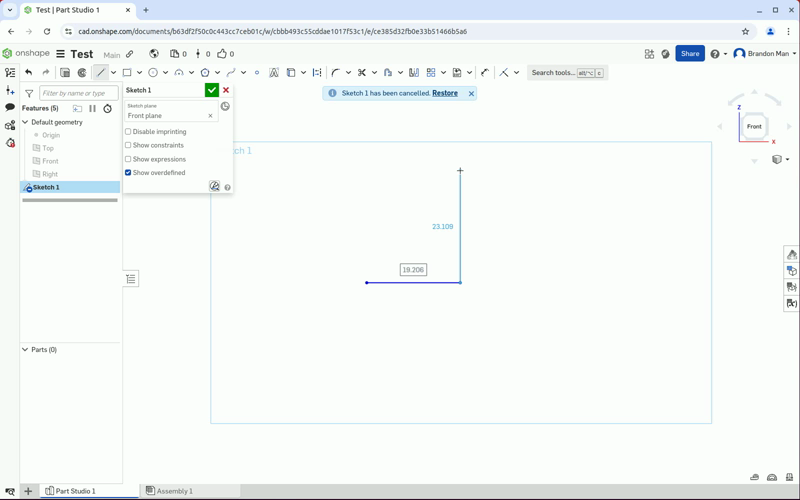
click(460, 170)
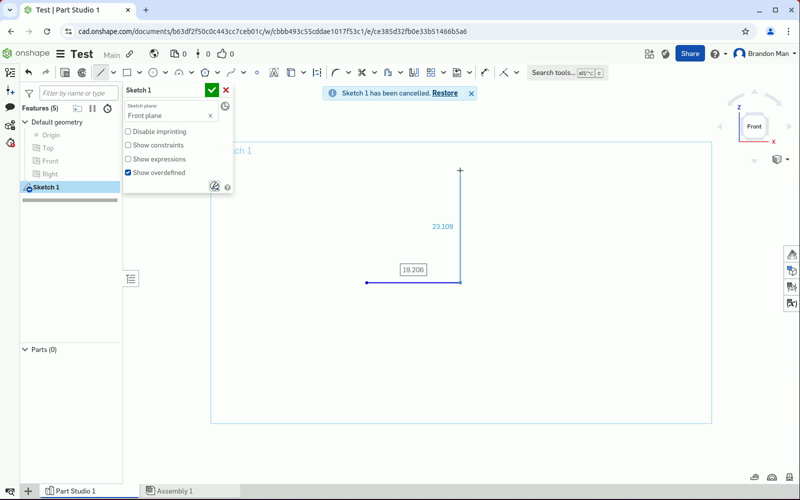
key_up(shift)
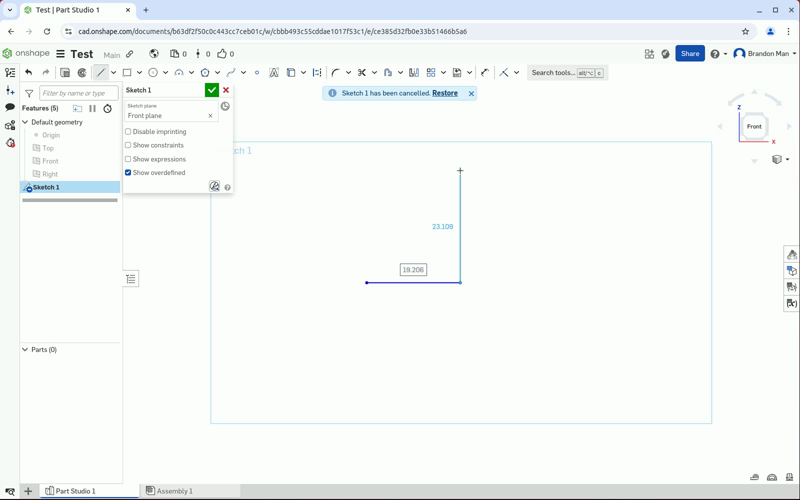
key_down(shift)
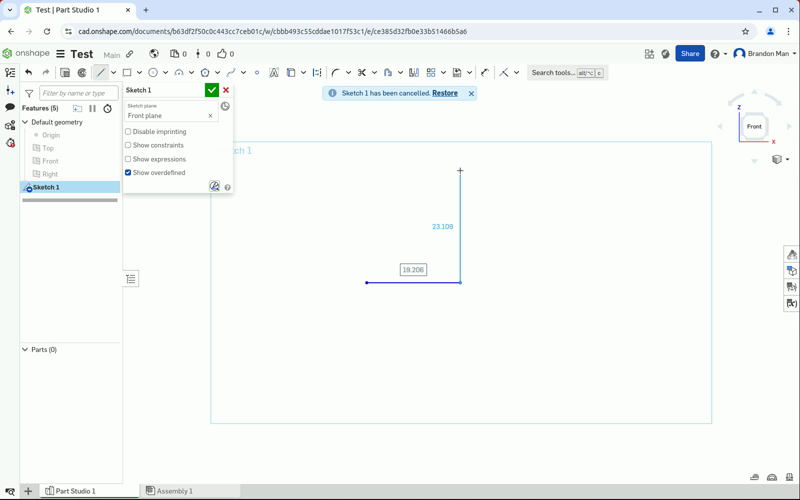
mouse_move(366, 170)
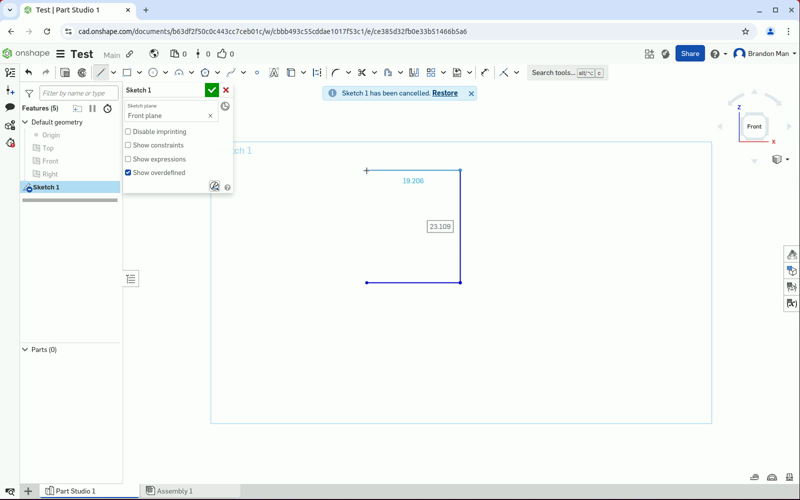
click(366, 170)
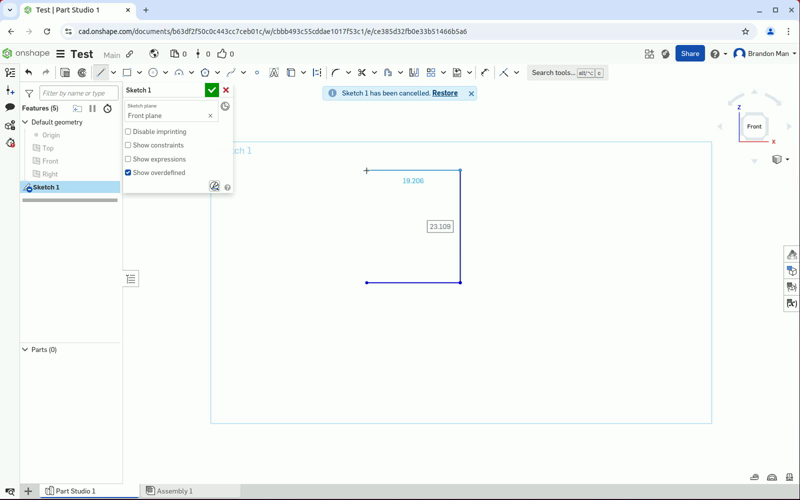
key_up(shift)
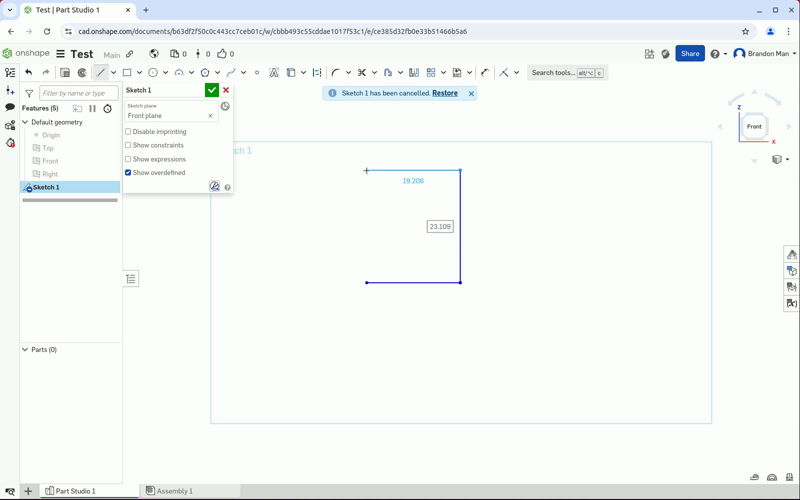
key_down(shift)
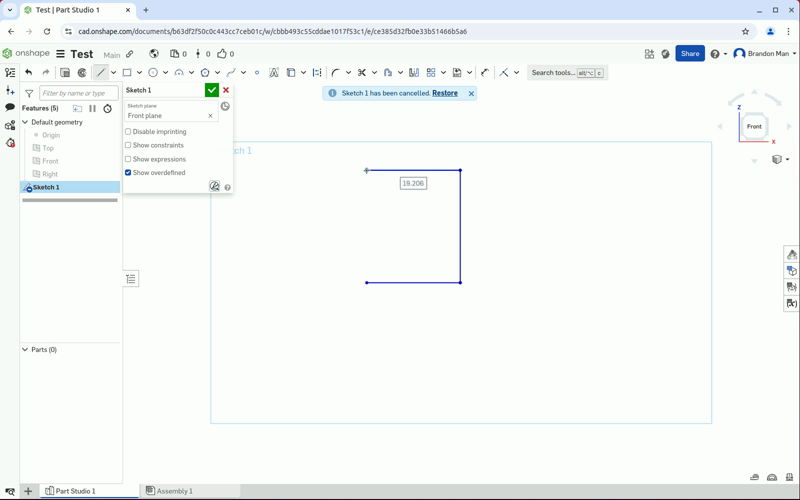
mouse_move(366, 282)
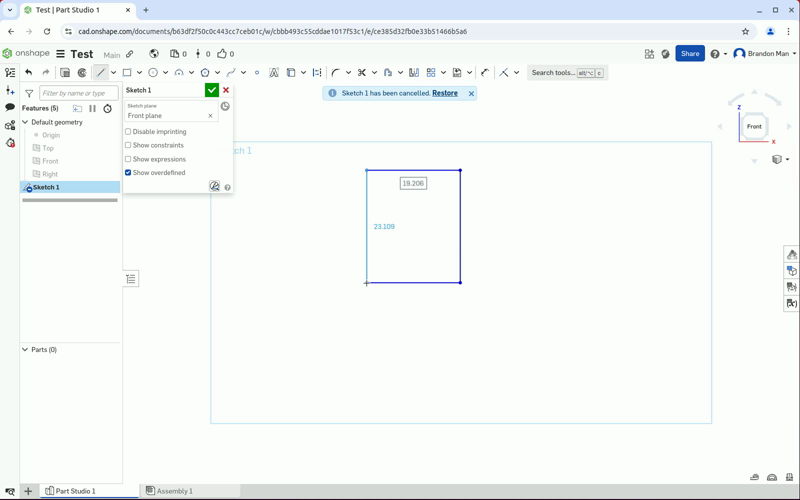
key_up(shift)
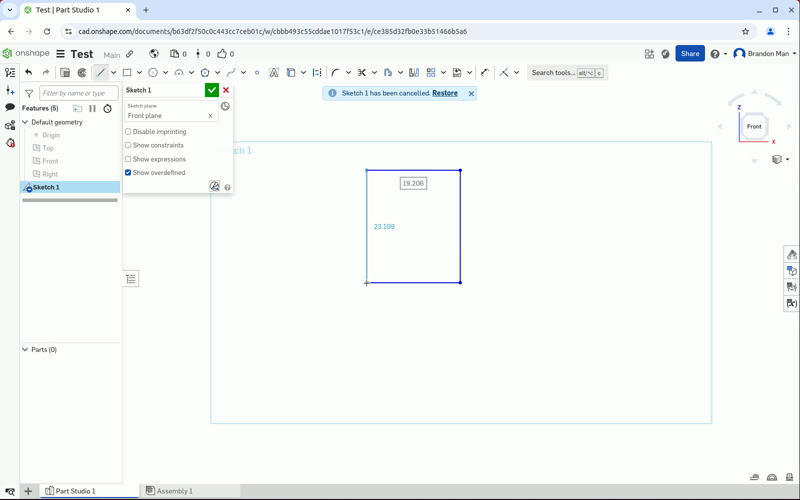
click(366, 282)
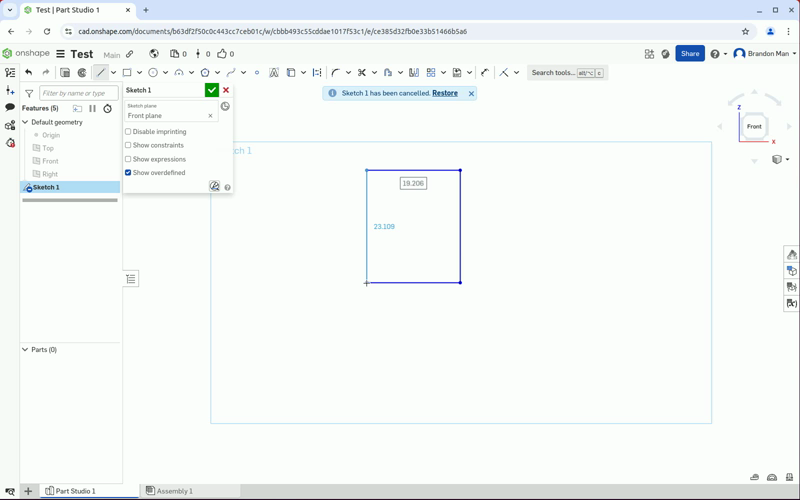
key(esc)
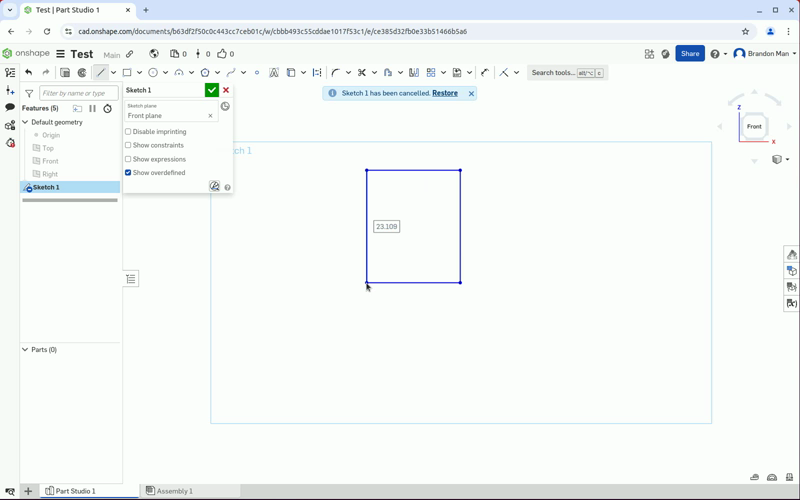
mouse_move(425, 180)
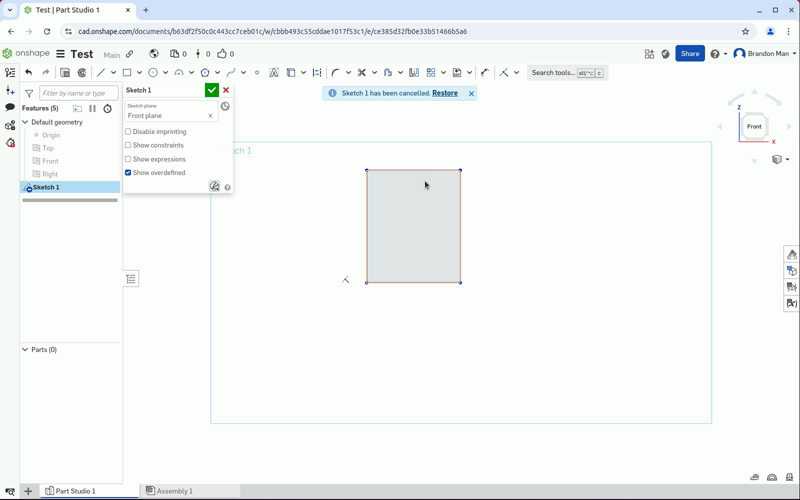
click(425, 180)
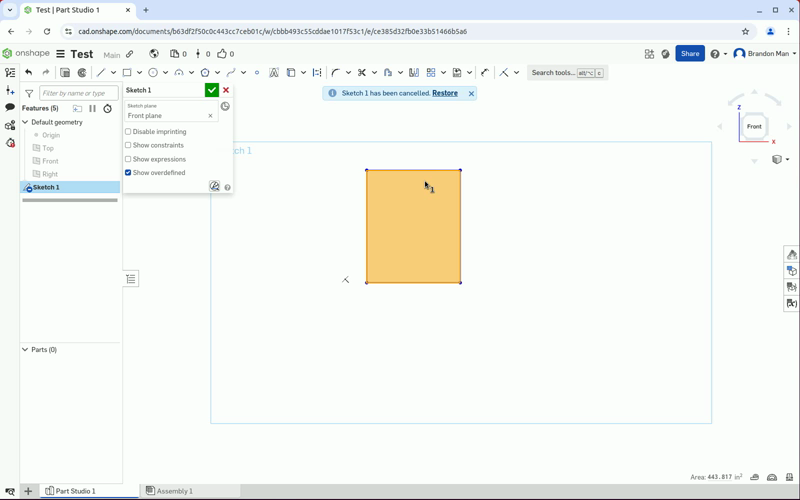
mouse_move(73, 352)
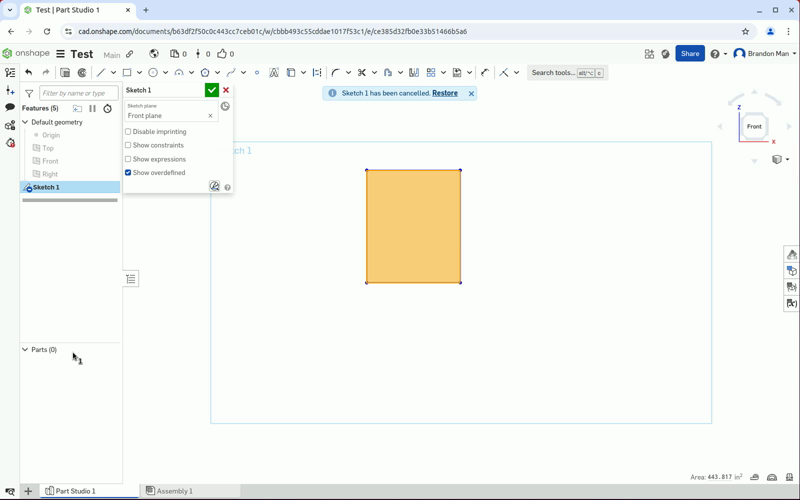
key(shift+y)
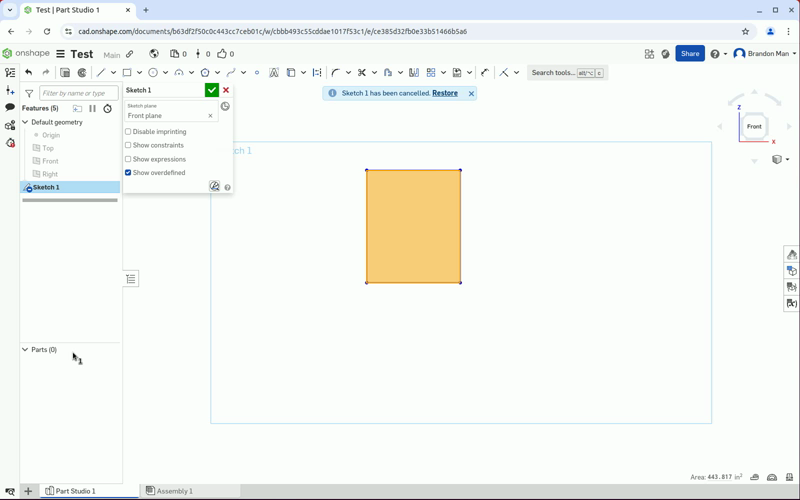
key(shift+e)
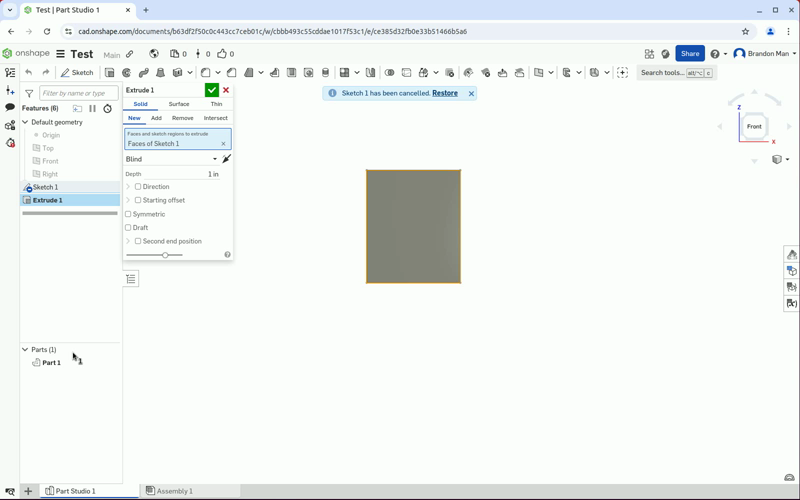
mouse_move(143, 106)
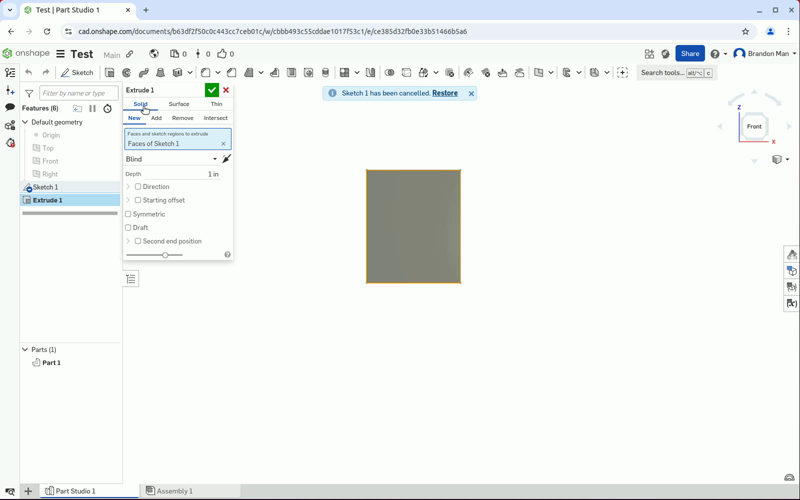
click(143, 106)
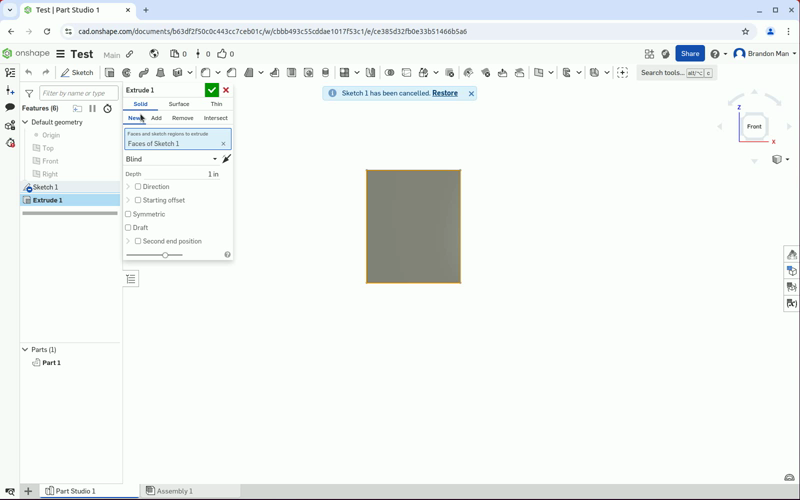
mouse_move(137, 120)
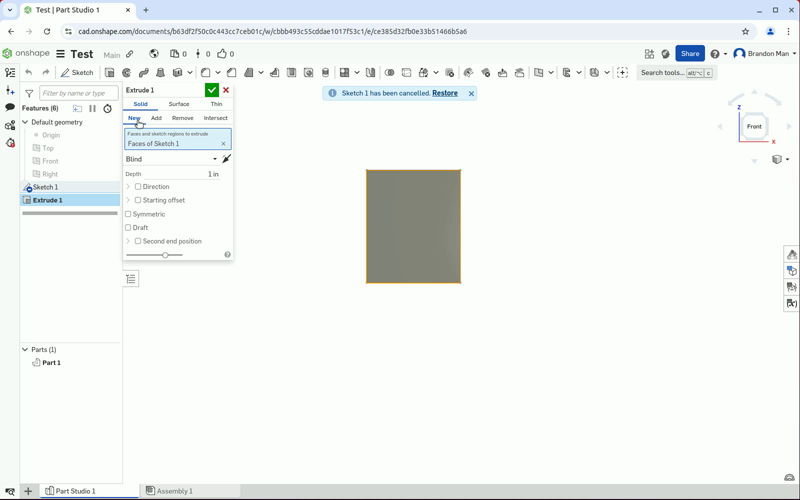
click(137, 120)
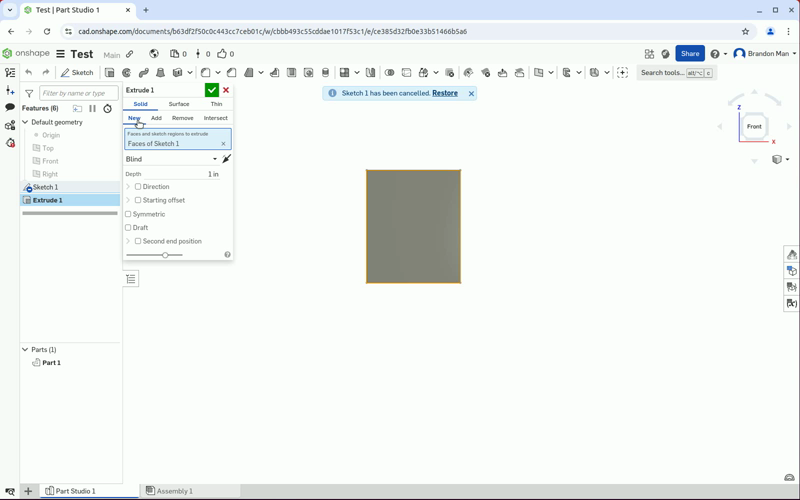
key(tab, 4)
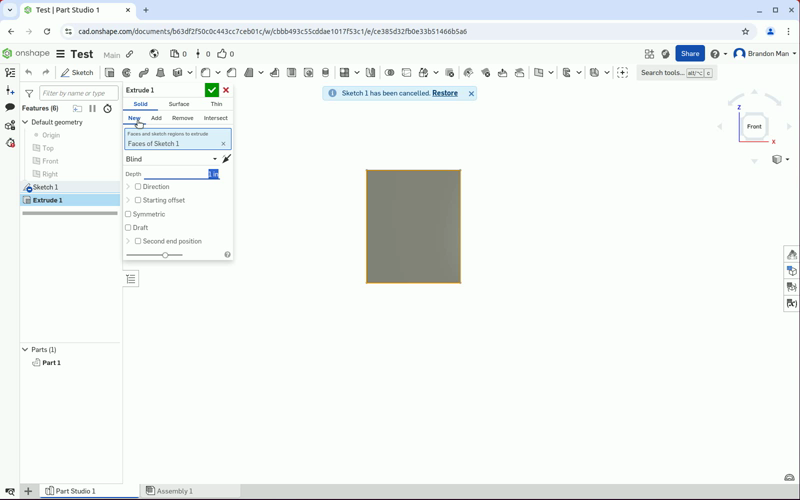
text(7.703)
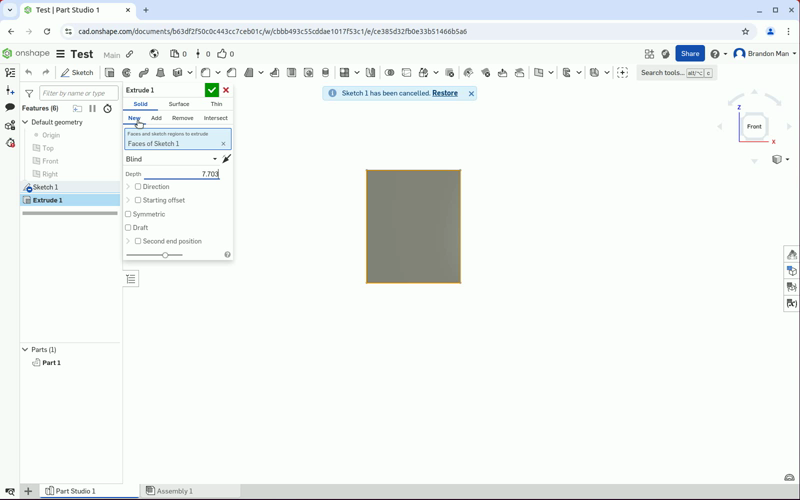
key(enter)
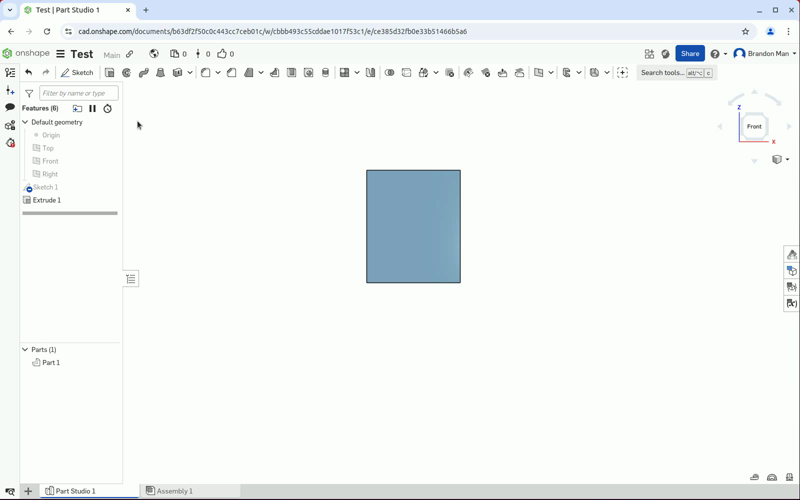
key(shift+h)
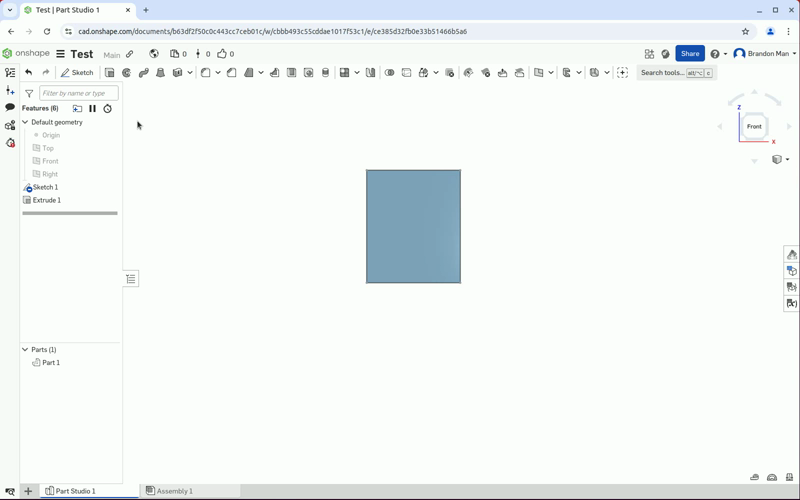
key(shift+h)
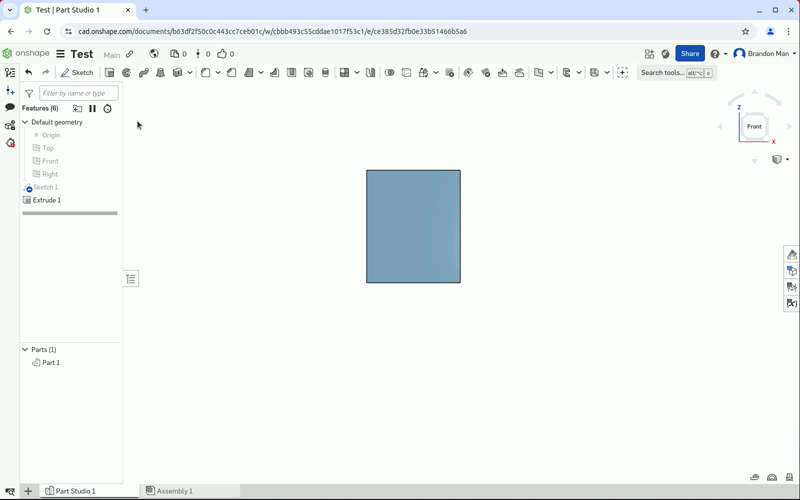
mouse_move(73, 189)
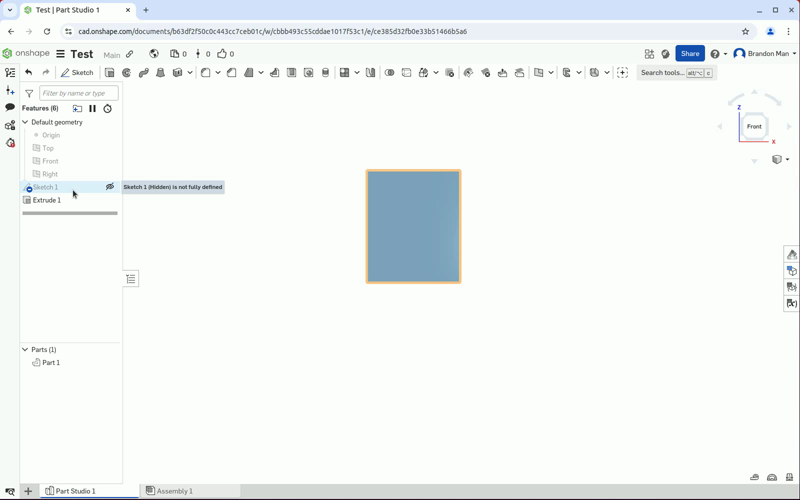
click(73, 189)
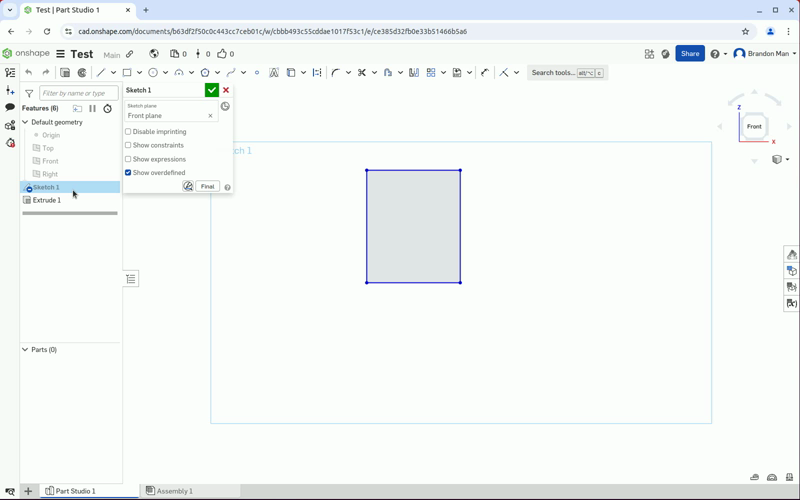
mouse_move(229, 92)
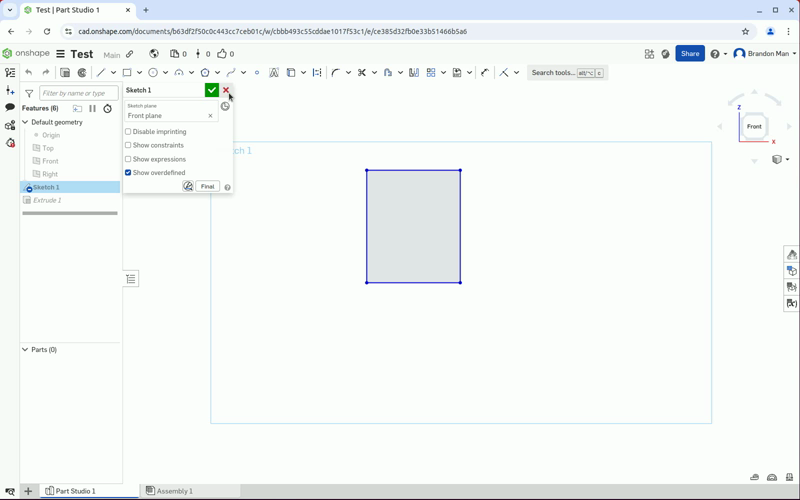
click(229, 92)
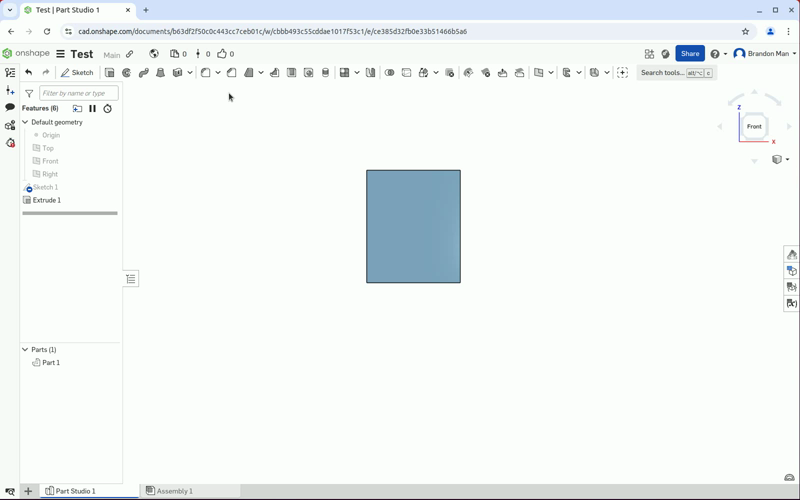
mouse_move(541, 75)
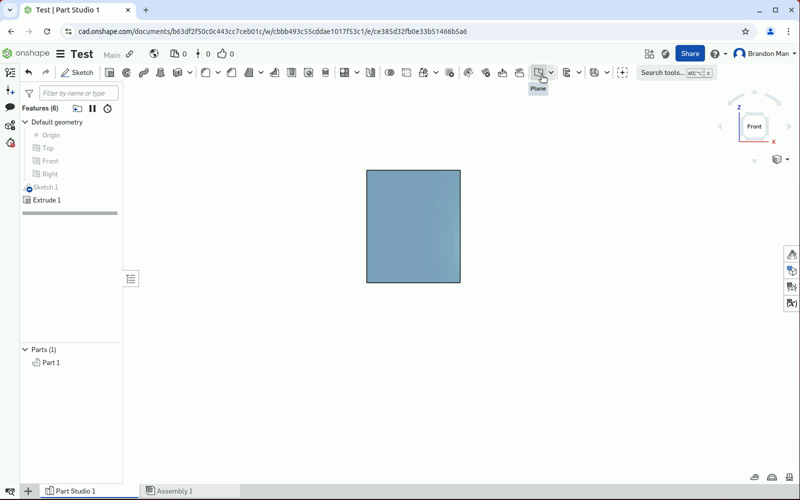
click(541, 75)
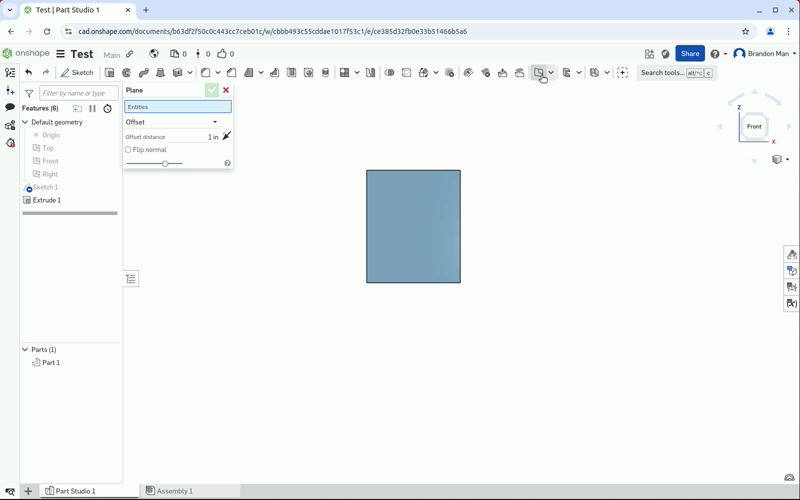
mouse_move(73, 163)
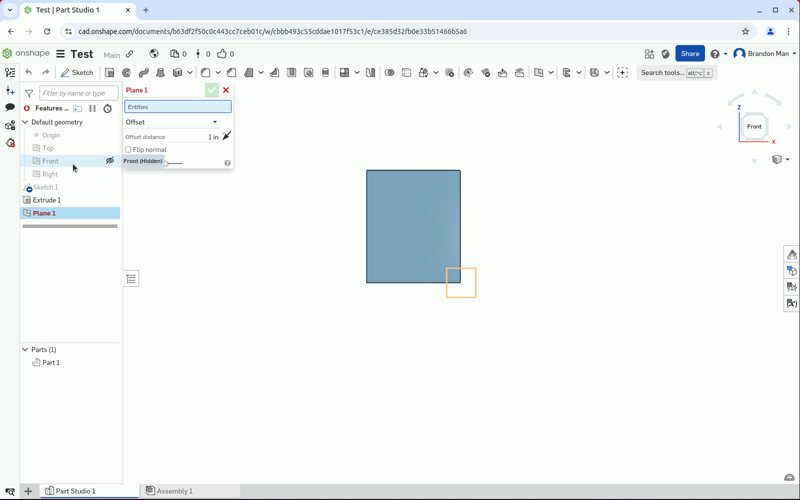
click(73, 163)
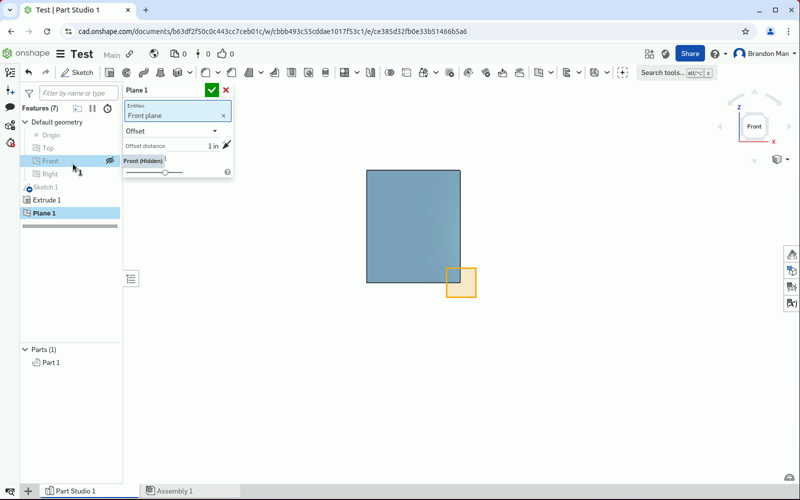
key(tab, 2)
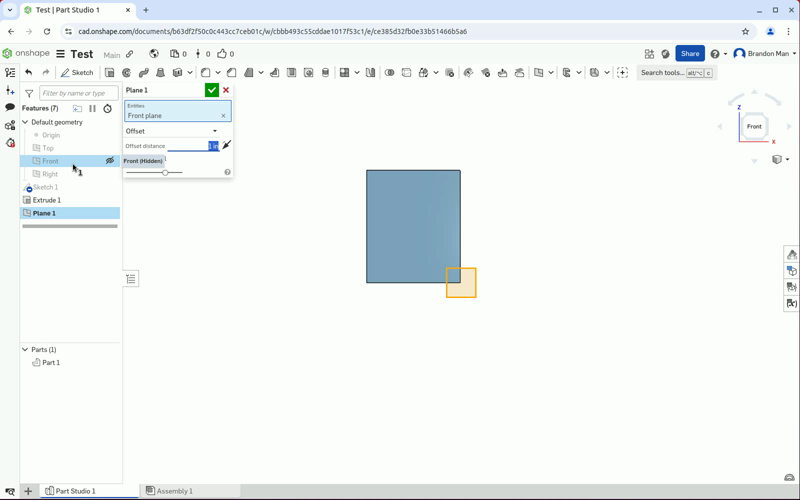
text(7.703)
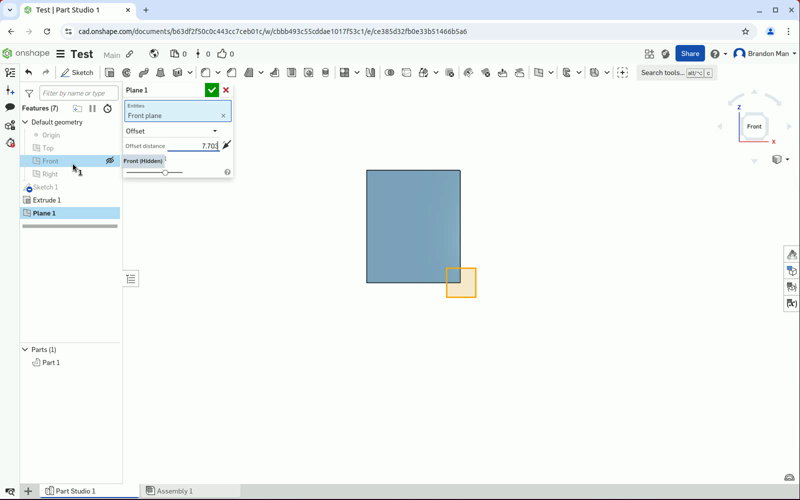
key(enter, 2)
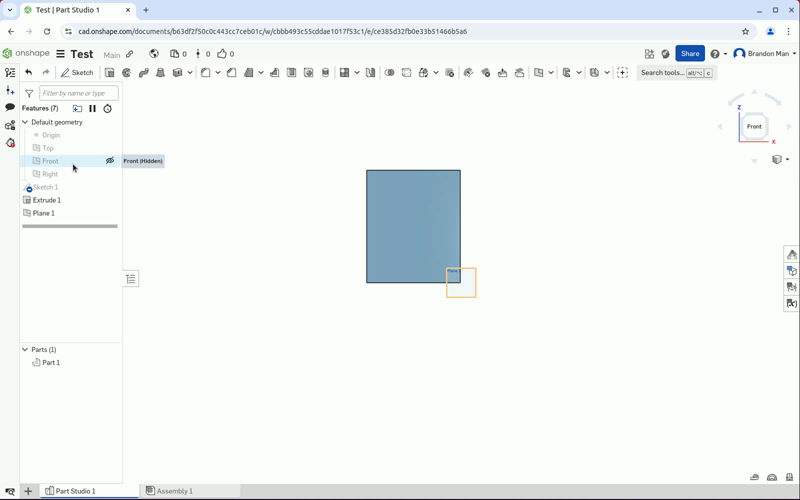
key(shift+s)
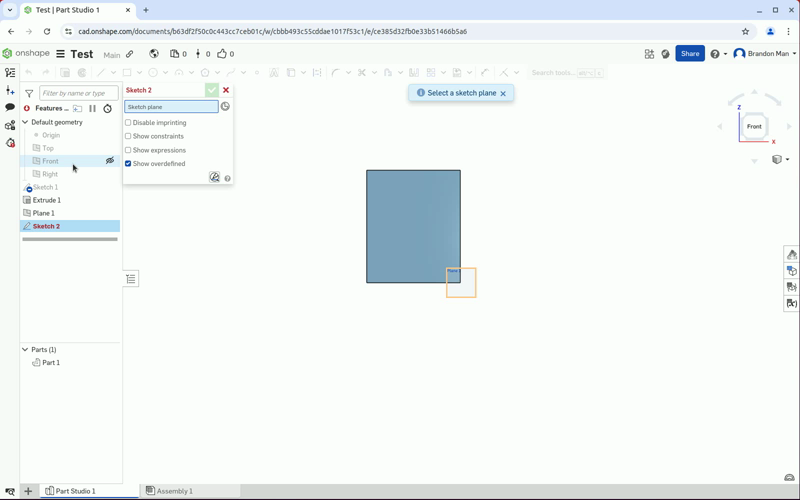
mouse_move(73, 215)
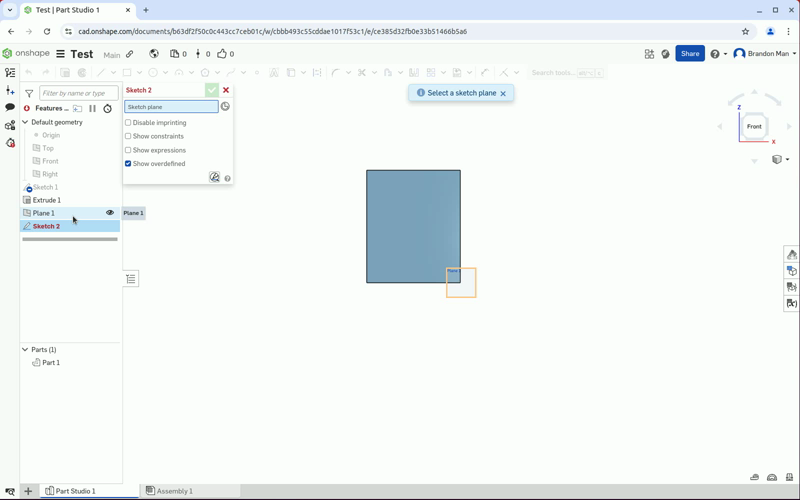
click(73, 215)
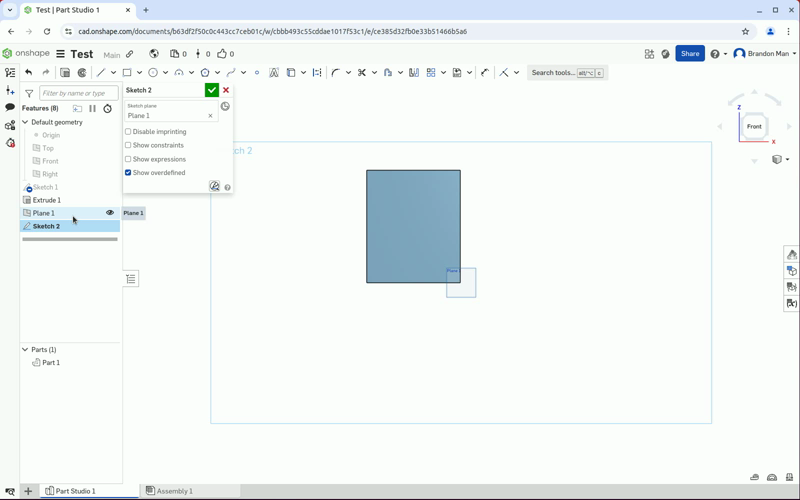
mouse_move(73, 352)
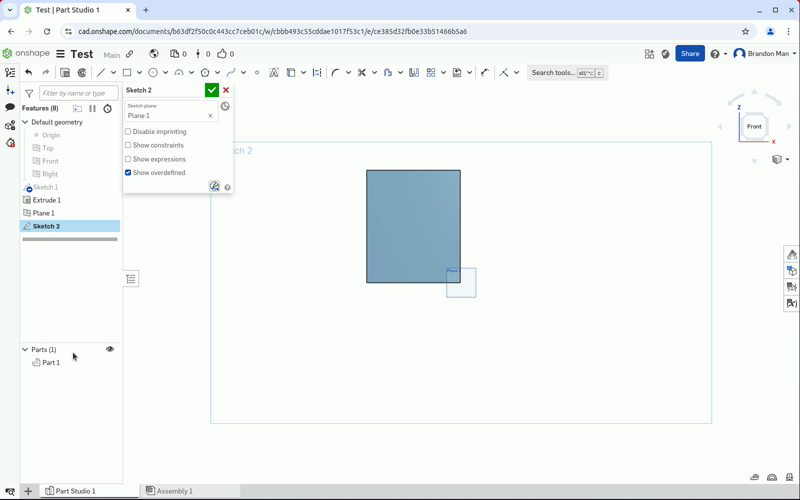
key(y)
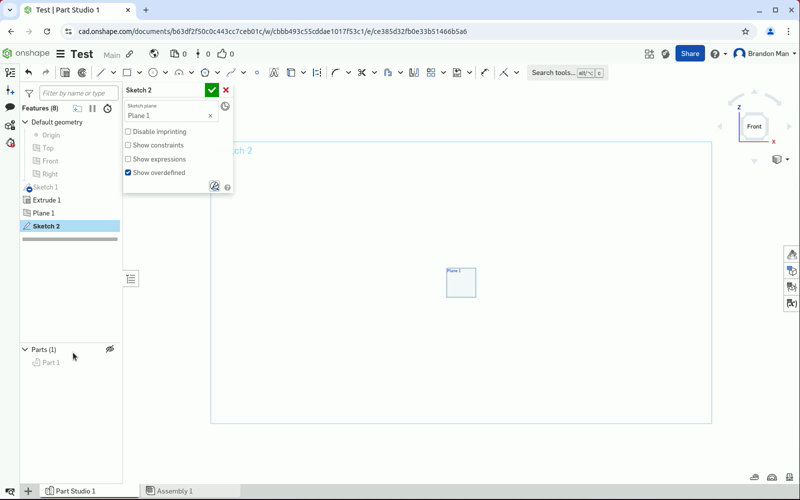
key(a)
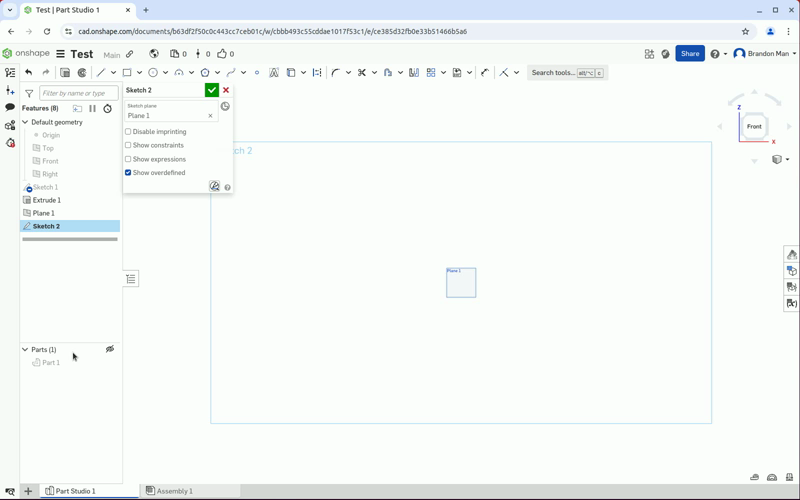
key_down(shift)
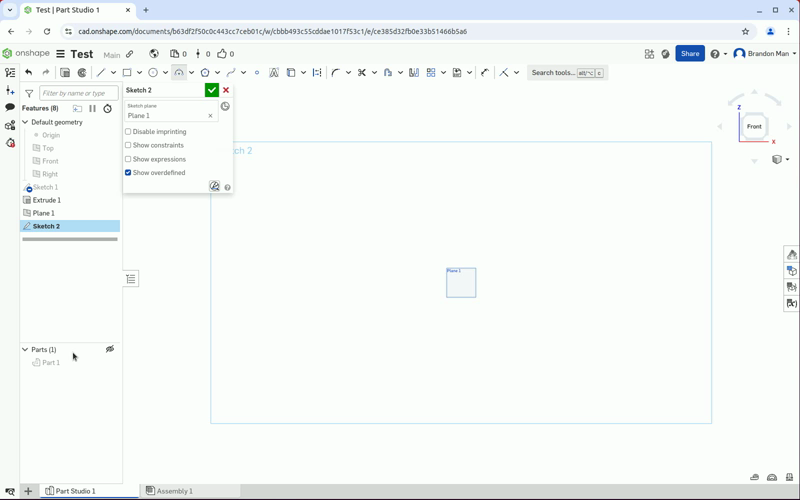
mouse_move(413, 189)
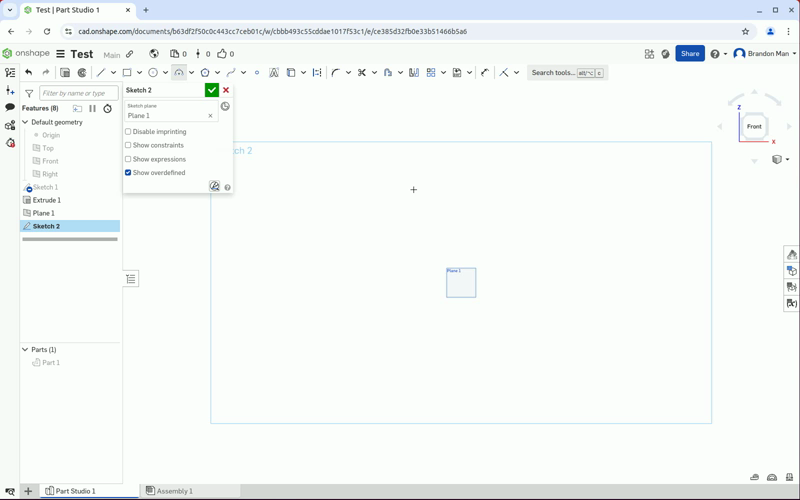
click(413, 189)
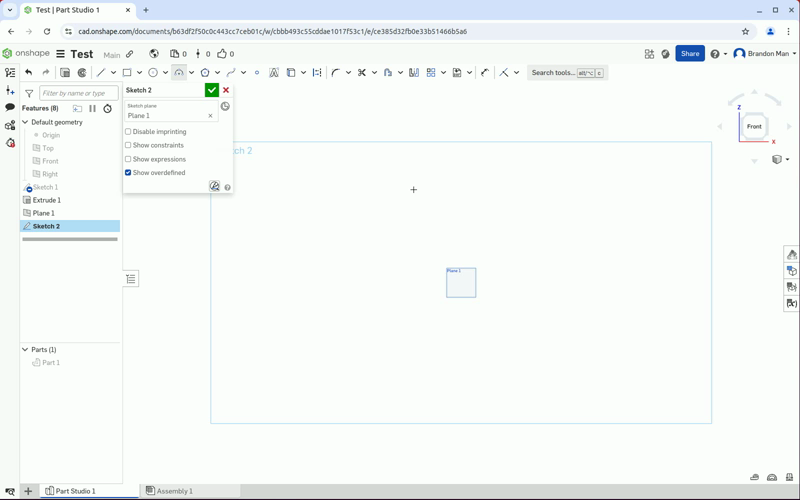
key_up(shift)
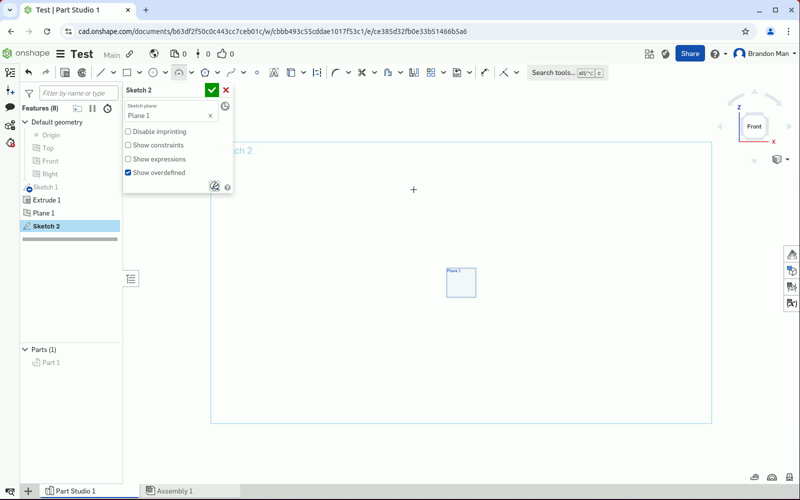
key_down(shift)
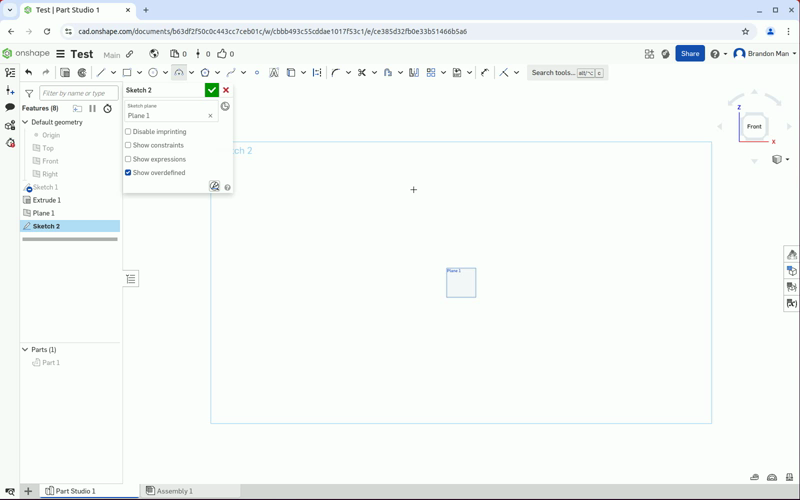
mouse_move(433, 169)
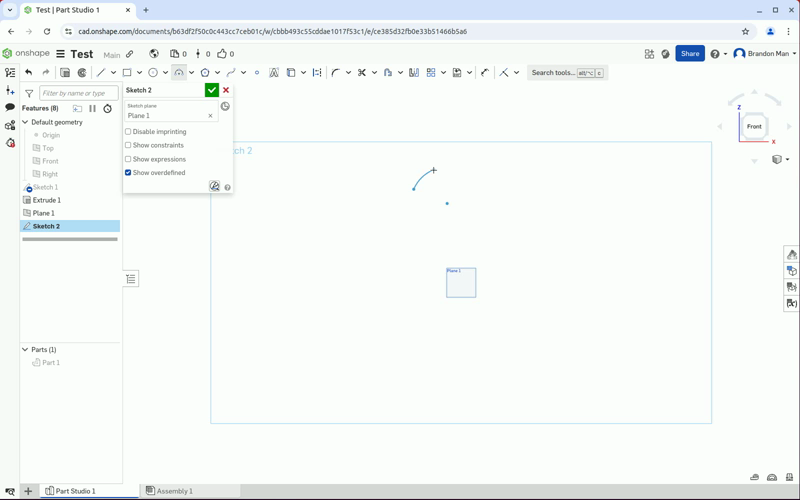
click(433, 169)
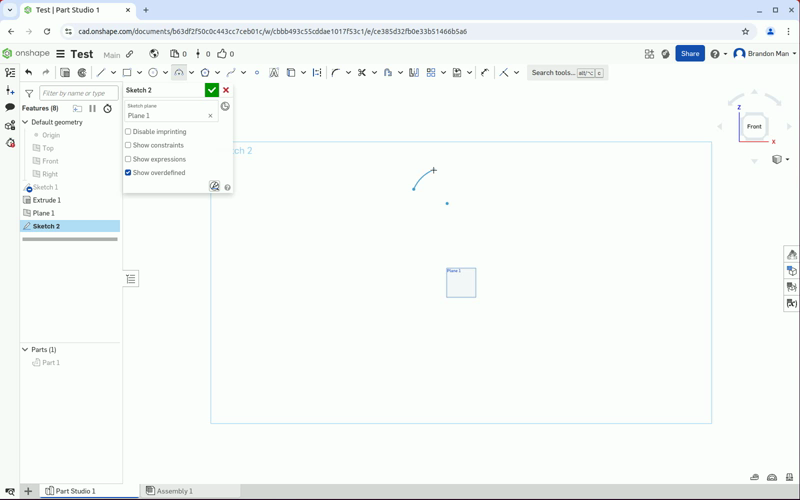
mouse_move(427, 183)
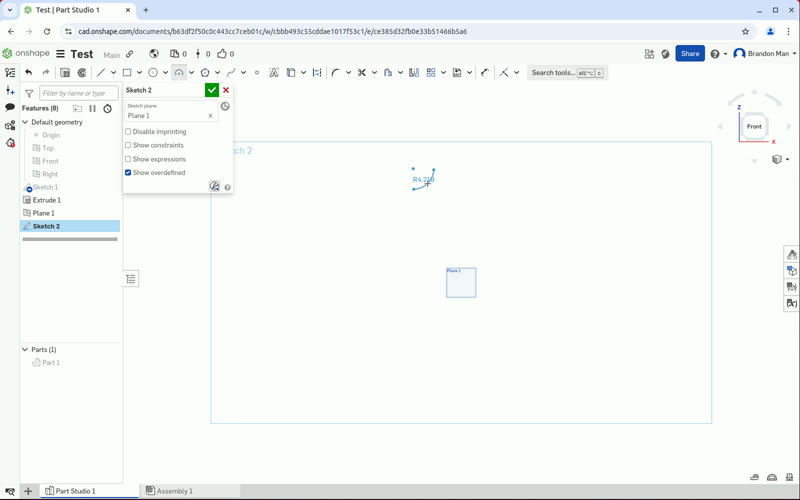
click(427, 183)
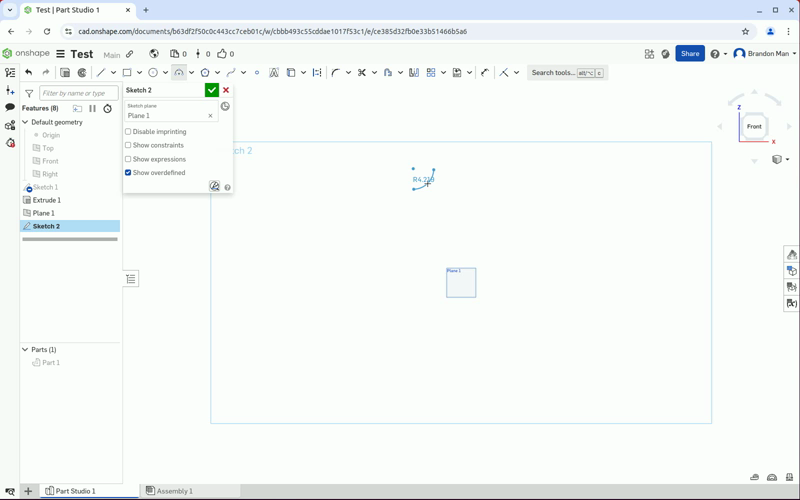
key_up(shift)
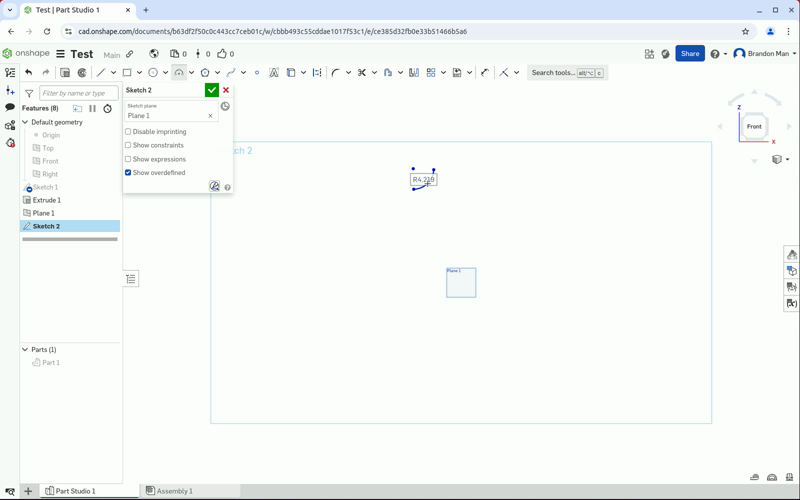
key(esc)
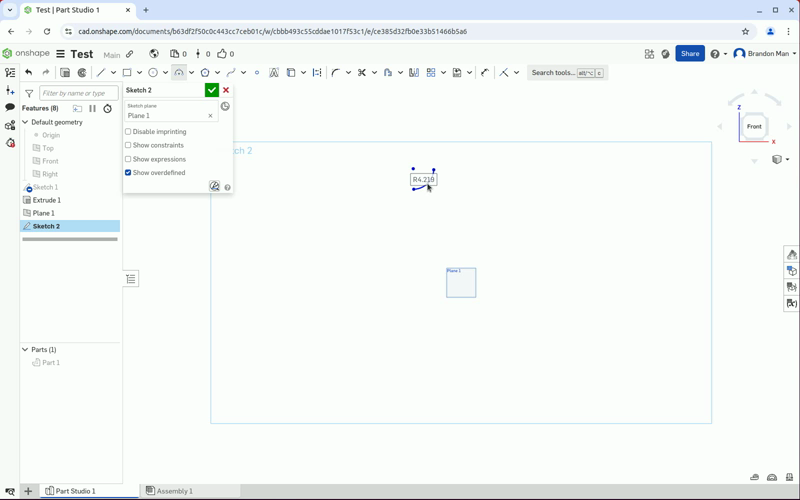
key(l)
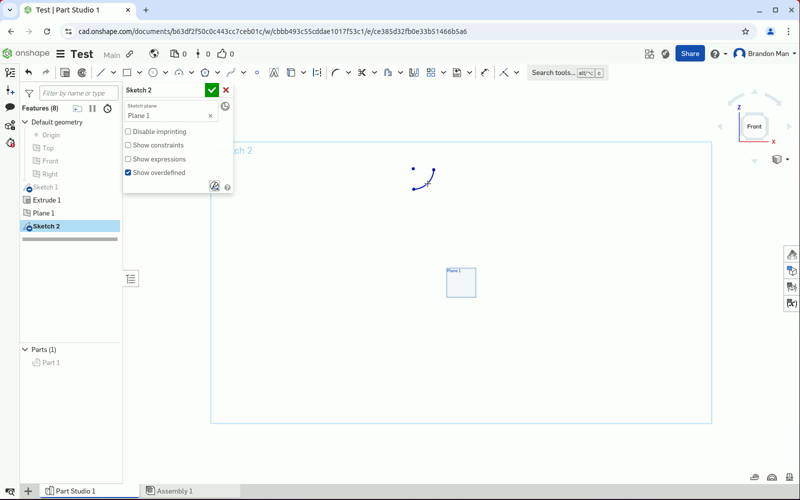
mouse_move(433, 169)
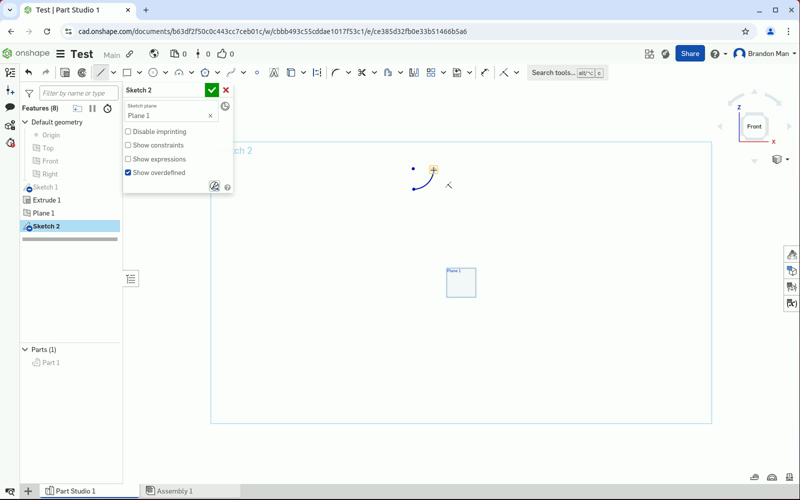
click(433, 169)
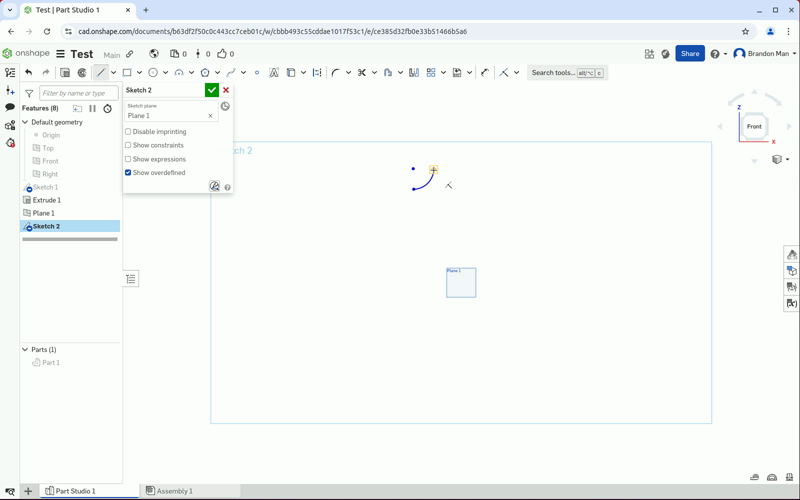
key_down(shift)
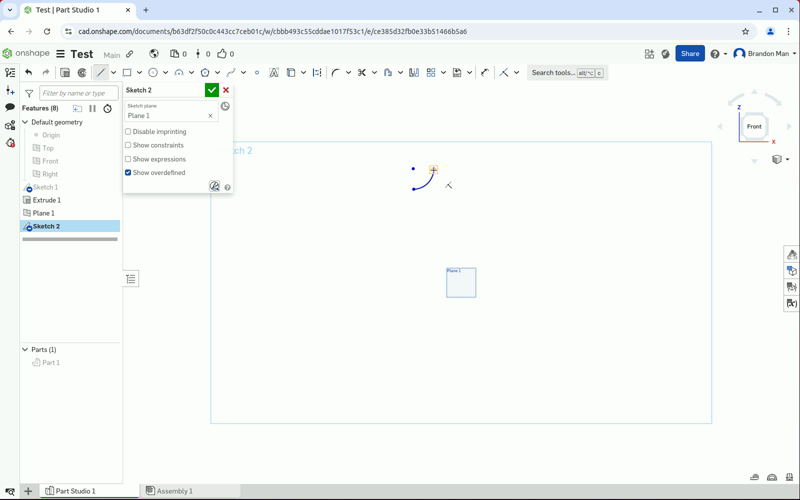
mouse_move(463, 169)
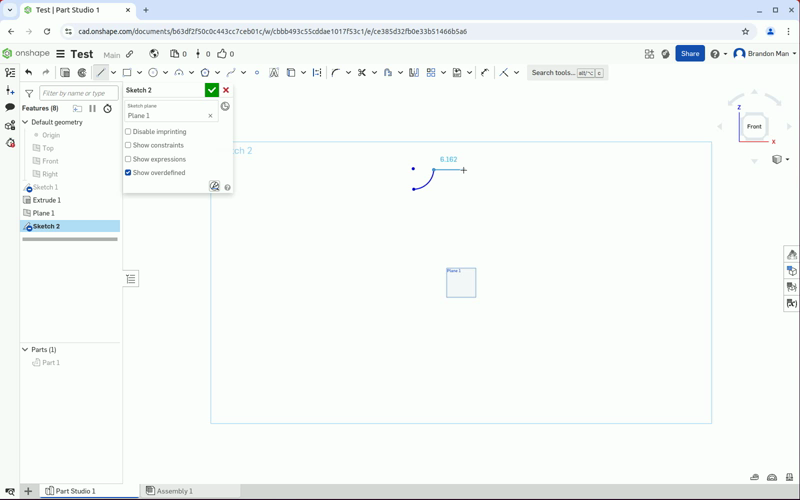
mouse_move(413, 169)
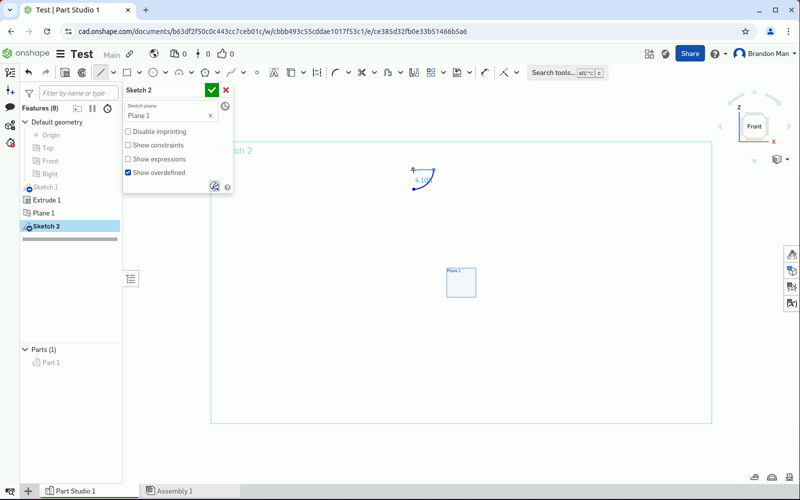
click(413, 169)
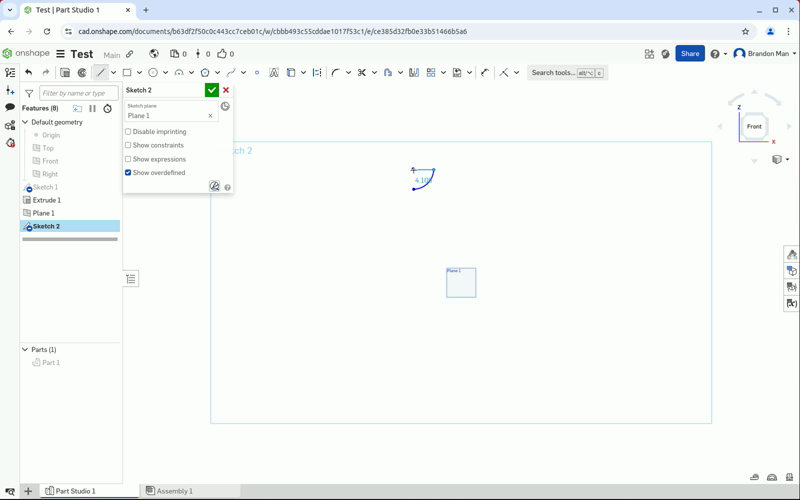
key_up(shift)
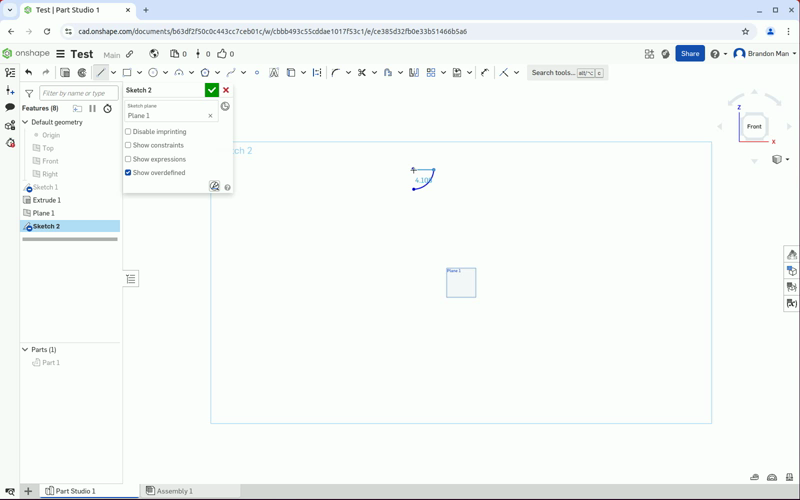
mouse_move(444, 169)
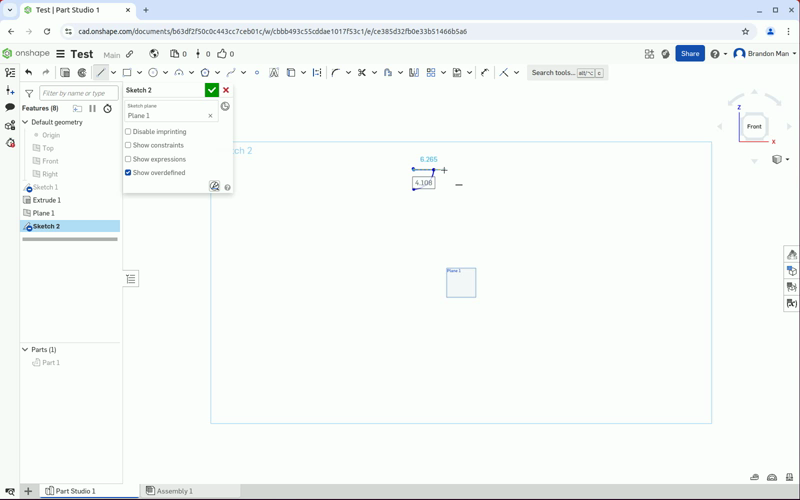
key_down(shift)
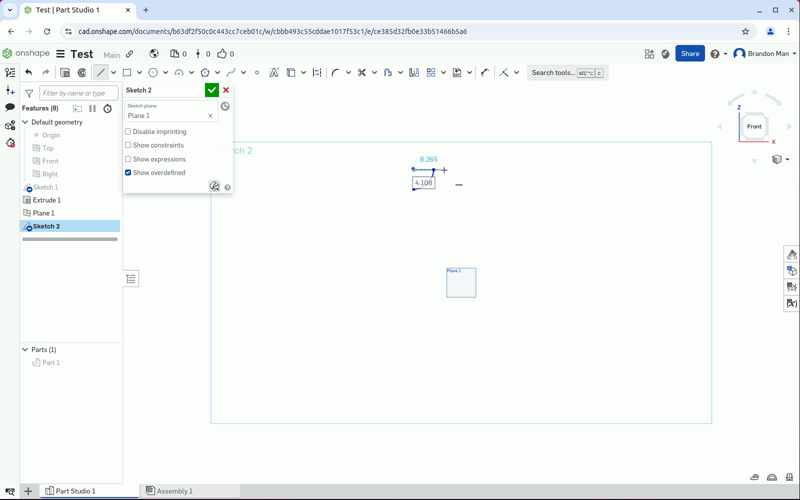
mouse_move(413, 189)
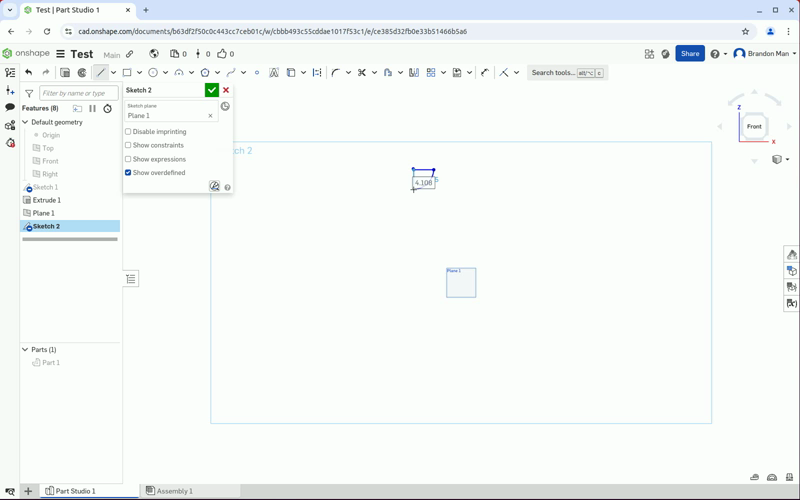
key_up(shift)
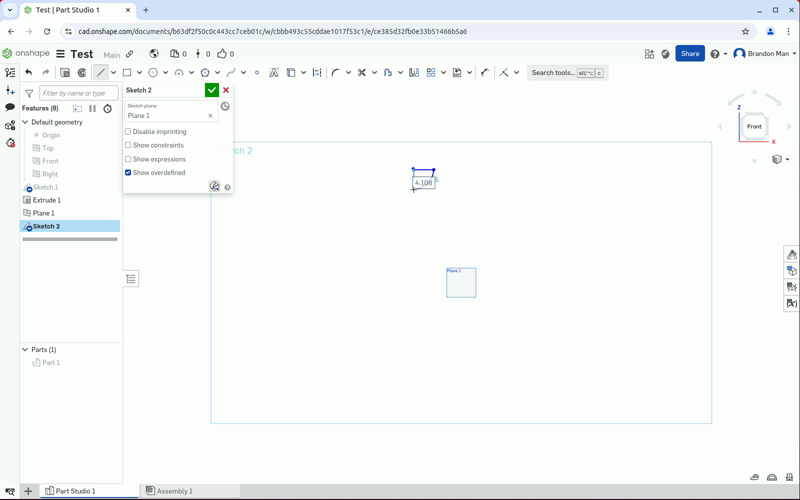
click(413, 189)
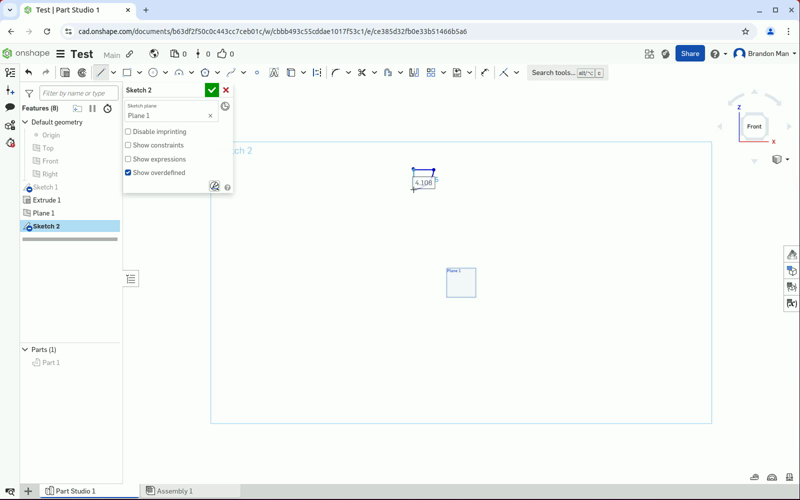
key(esc)
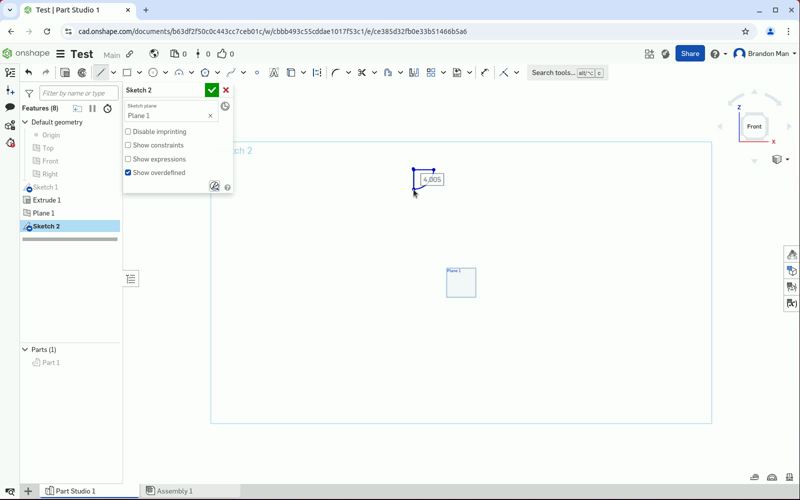
mouse_move(426, 177)
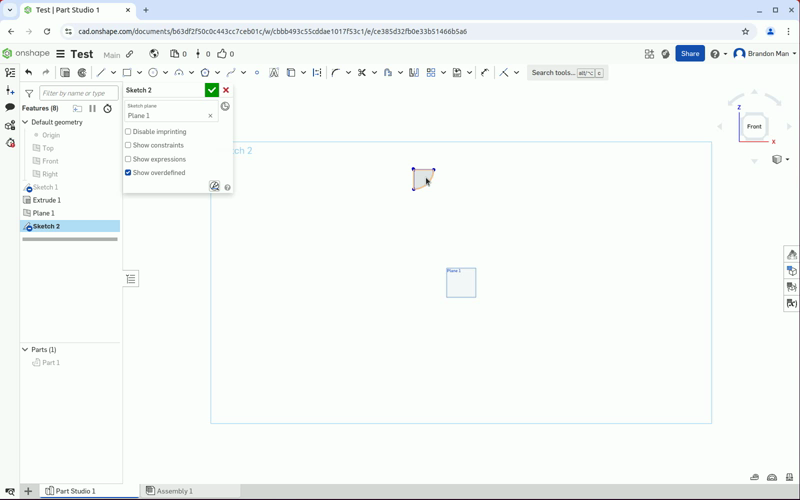
scroll(6)
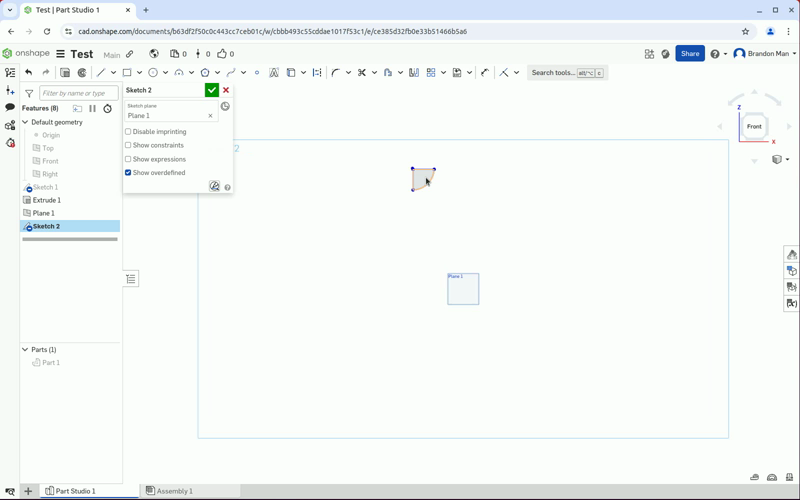
scroll(6)
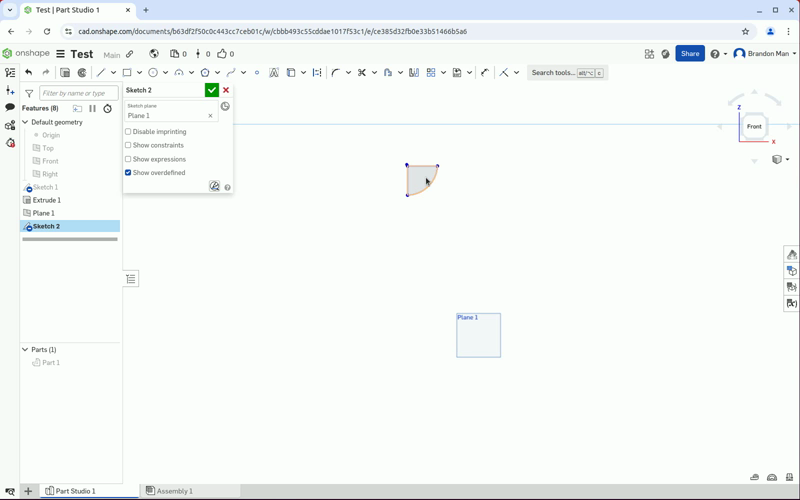
scroll(6)
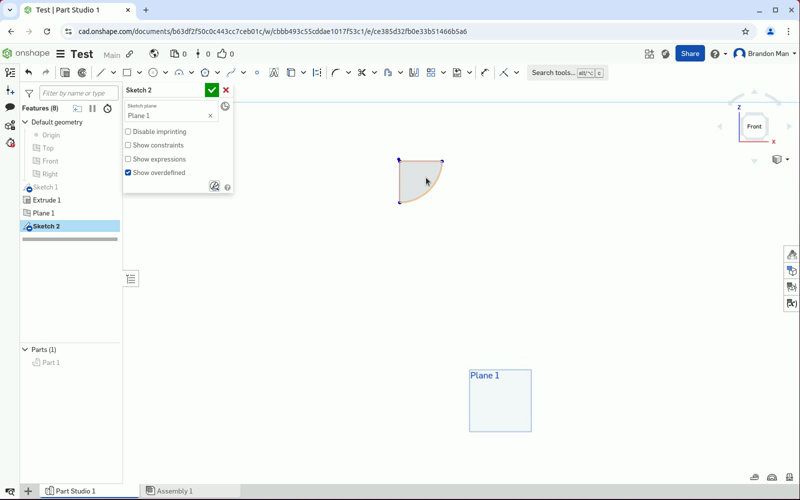
scroll(6)
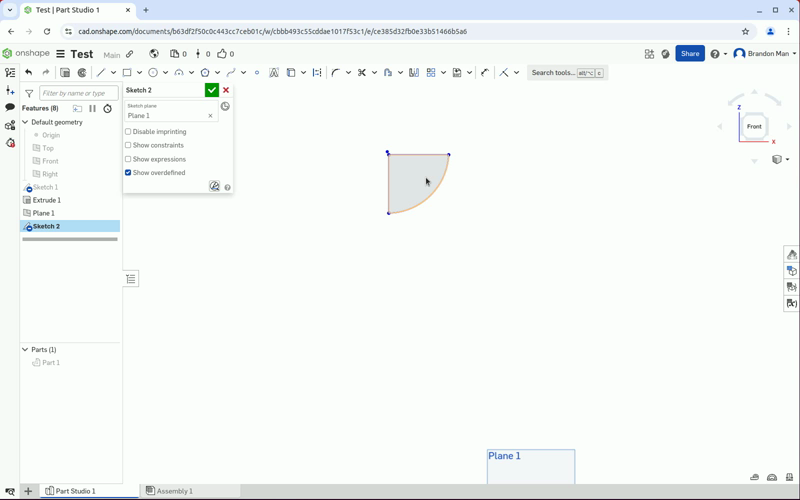
scroll(6)
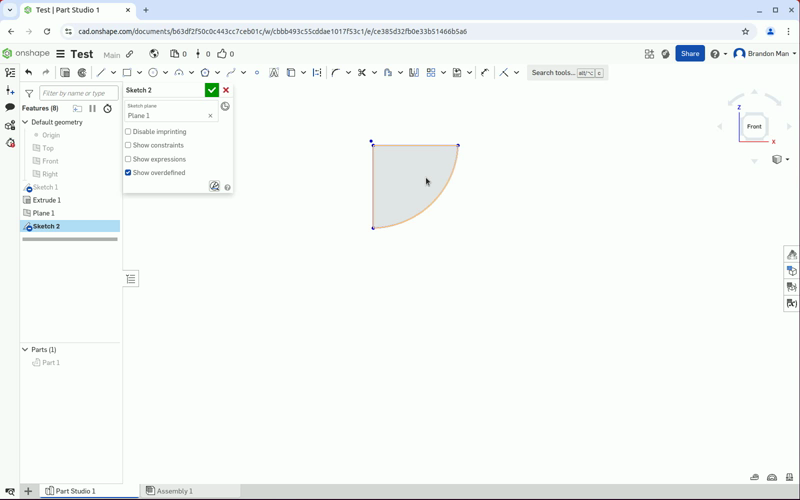
scroll(6)
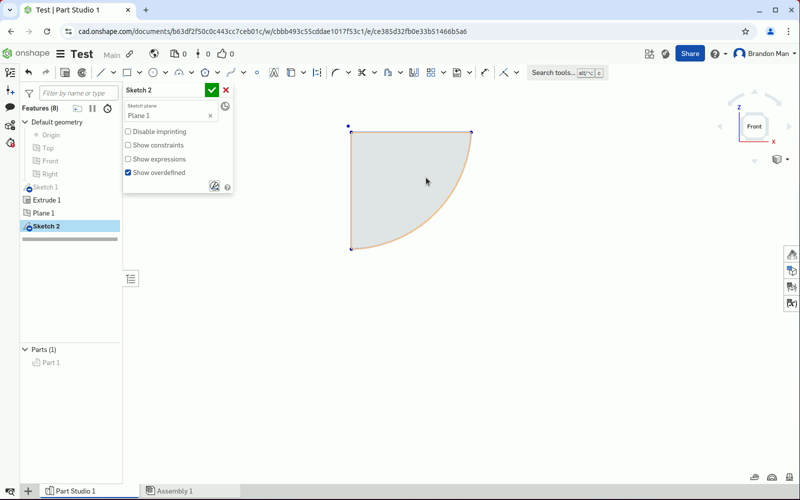
scroll(6)
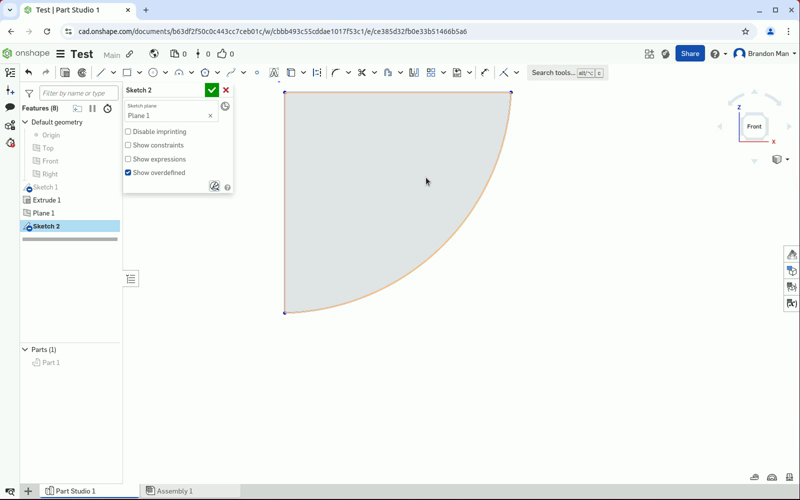
click(426, 177)
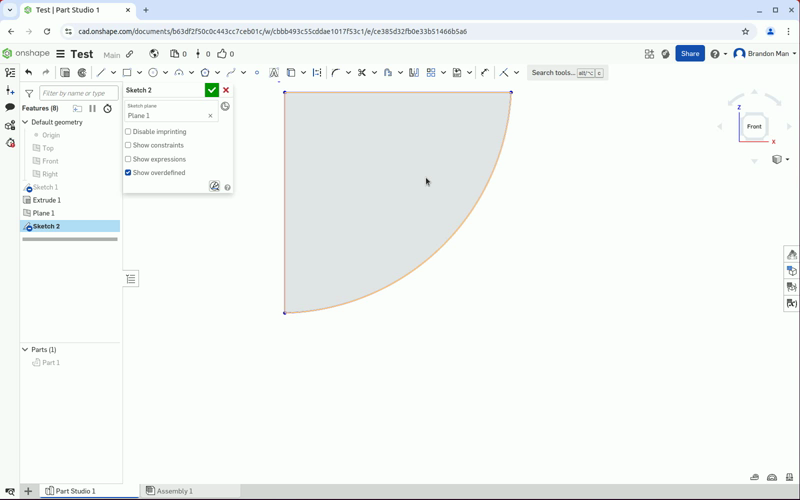
scroll(-6)
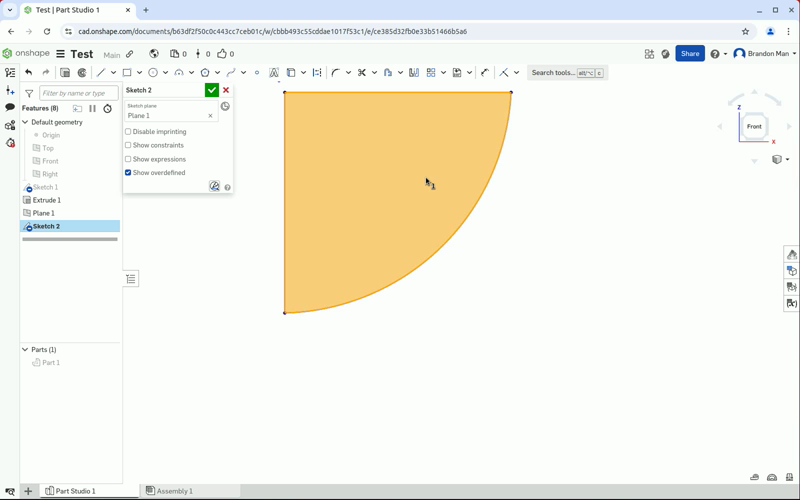
scroll(-6)
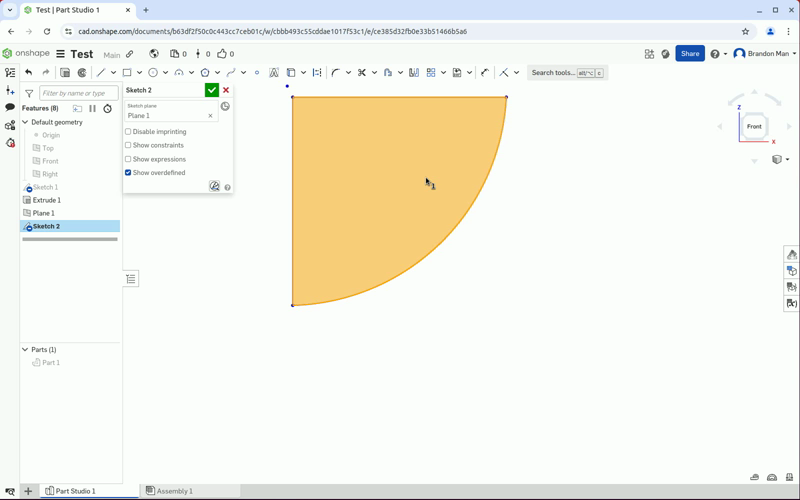
scroll(-6)
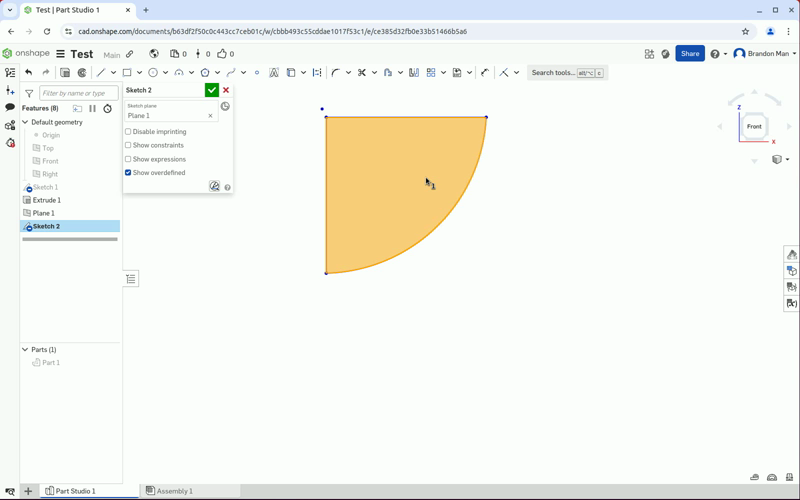
scroll(-6)
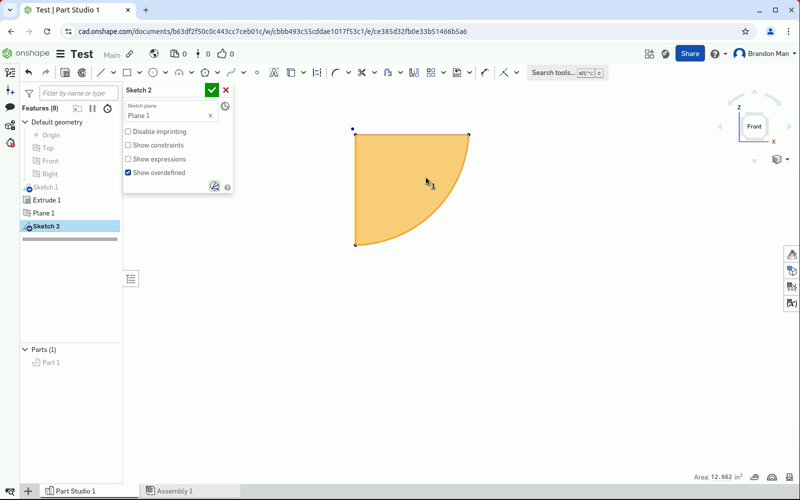
scroll(-6)
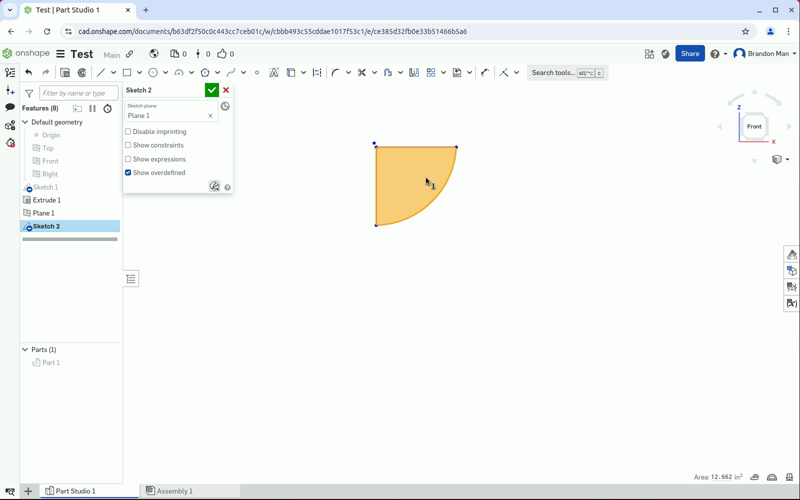
scroll(-6)
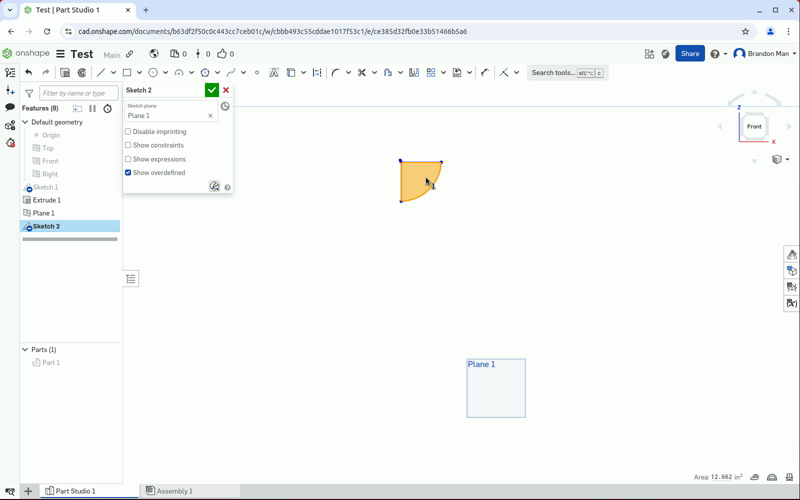
scroll(-6)
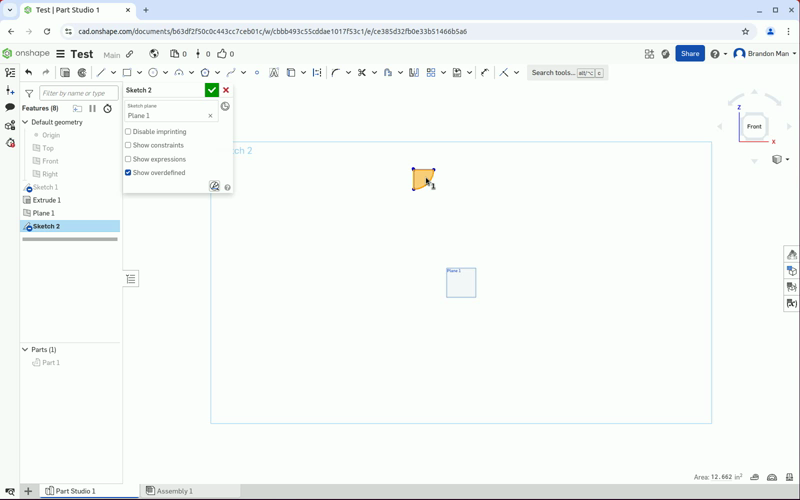
mouse_move(73, 352)
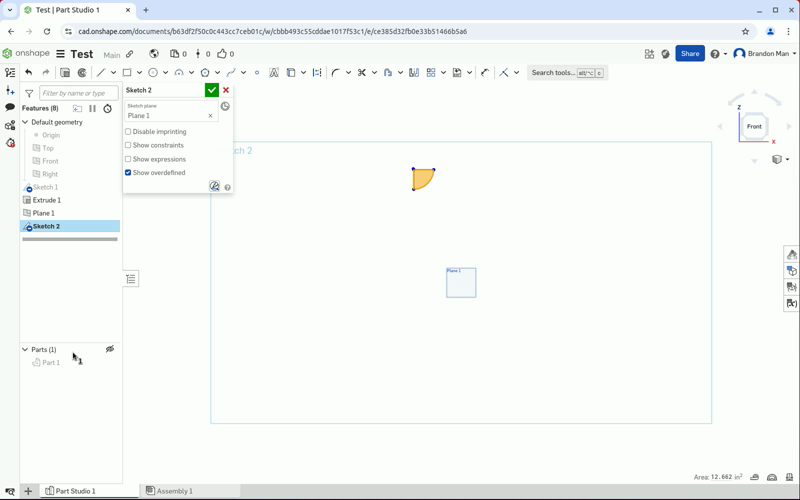
key(shift+y)
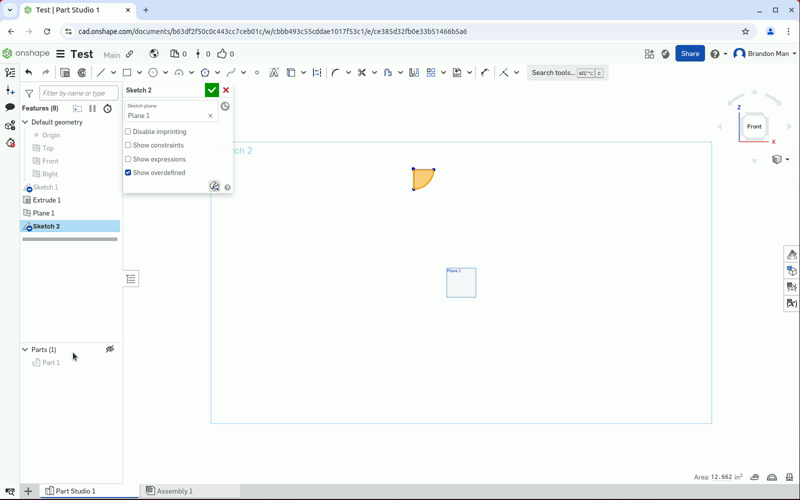
key(shift+e)
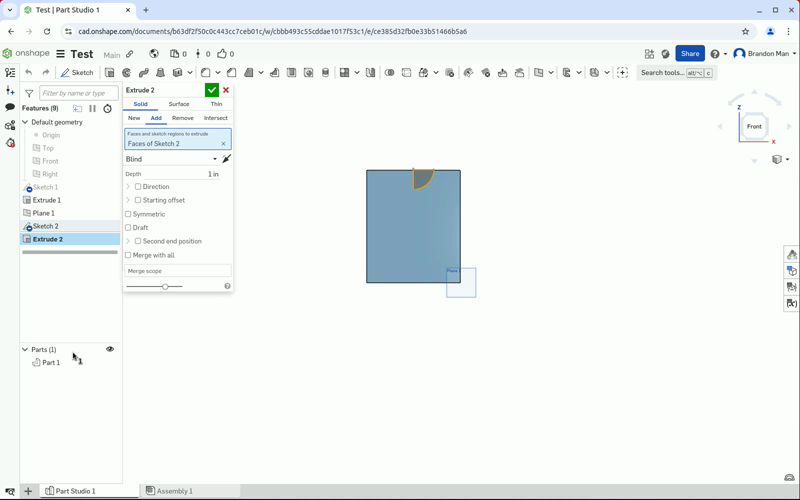
mouse_move(143, 106)
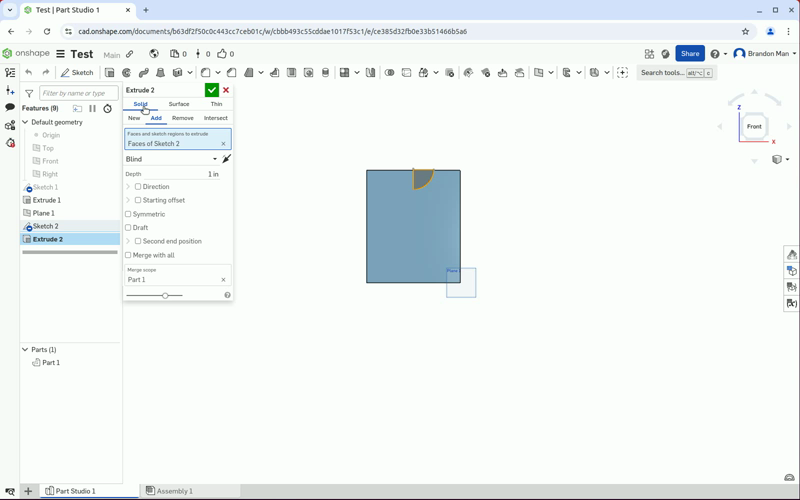
click(143, 106)
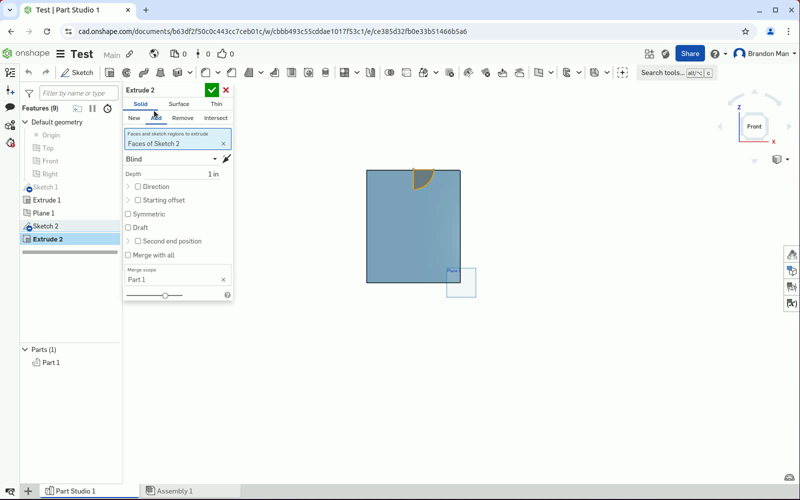
mouse_move(186, 120)
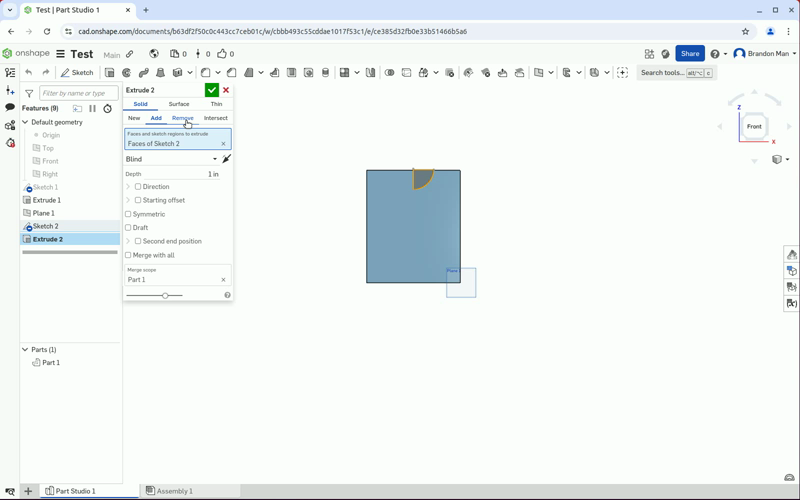
click(186, 120)
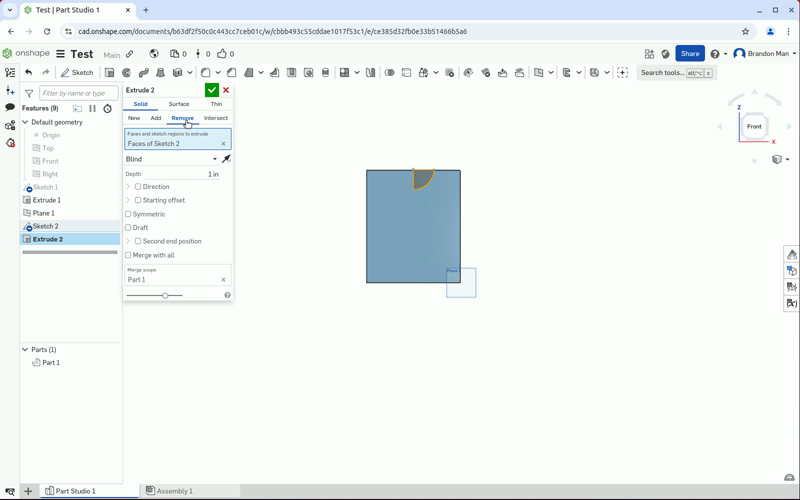
key(tab, 4)
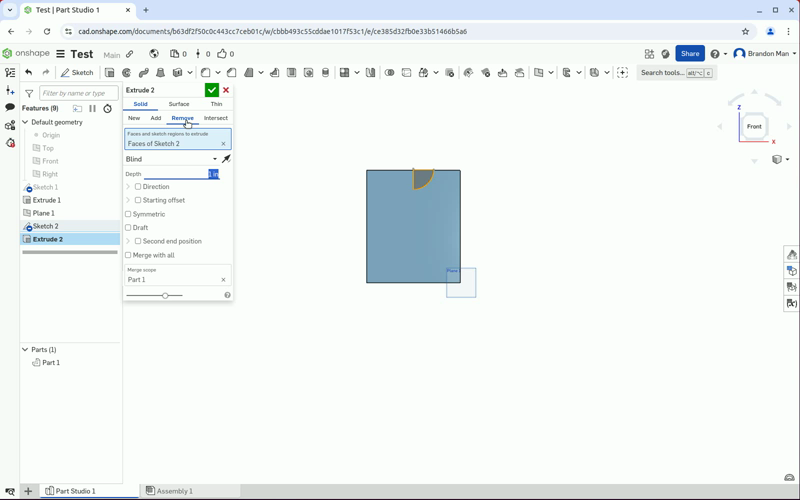
text(7.703)
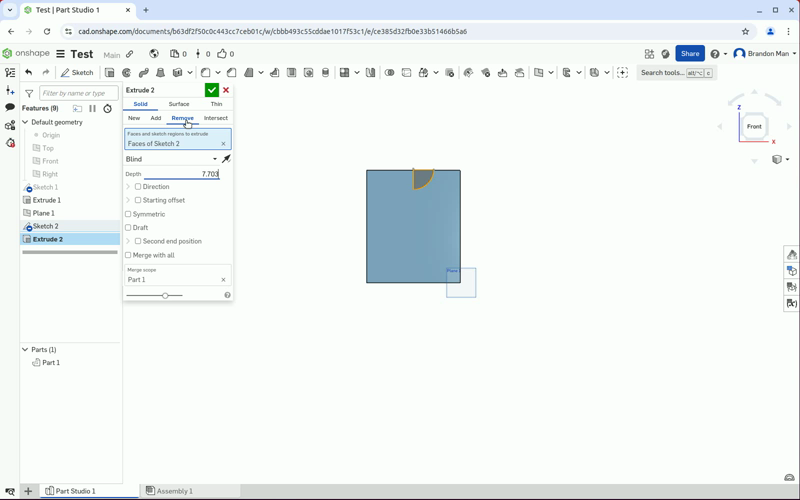
key(tab, 6)
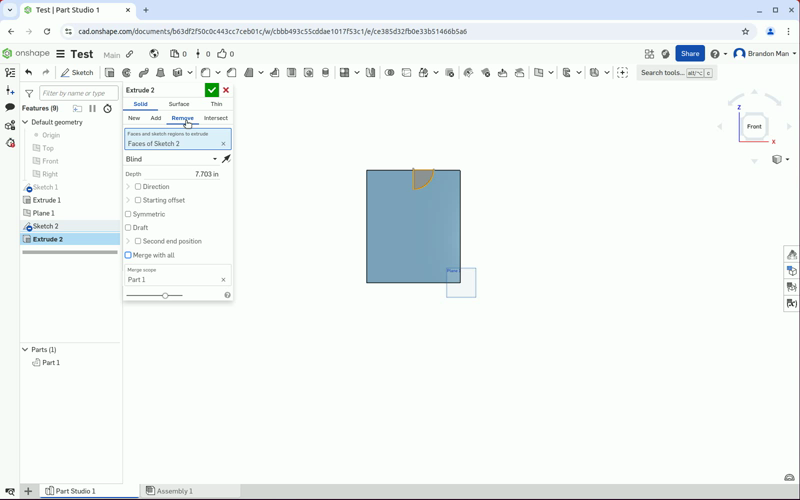
key(space)
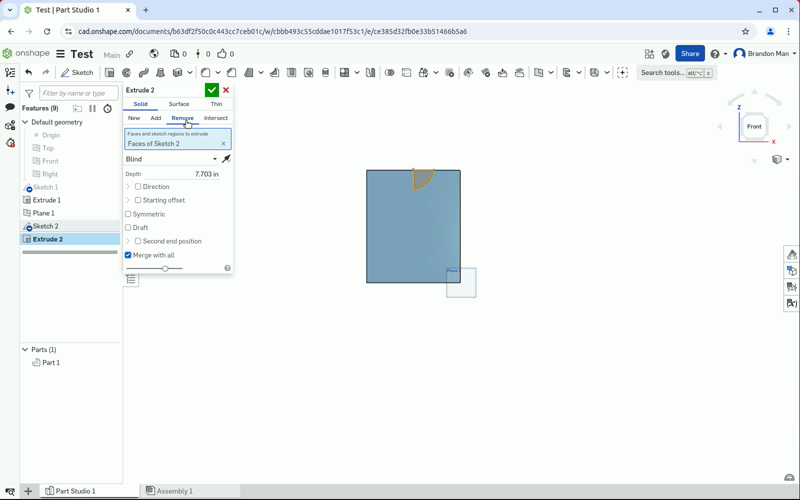
key(enter)
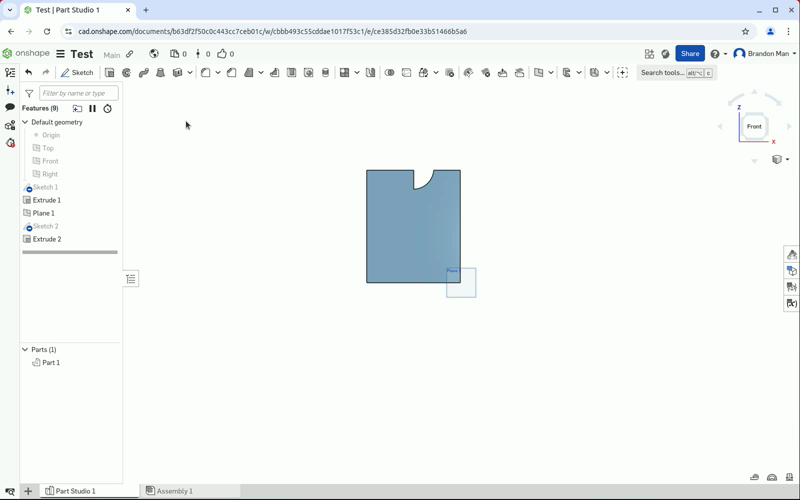
key(shift+h)
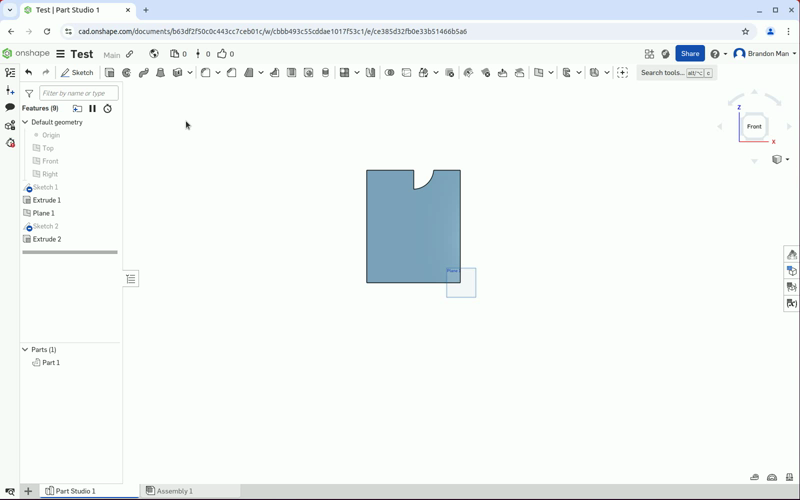
key(shift+h)
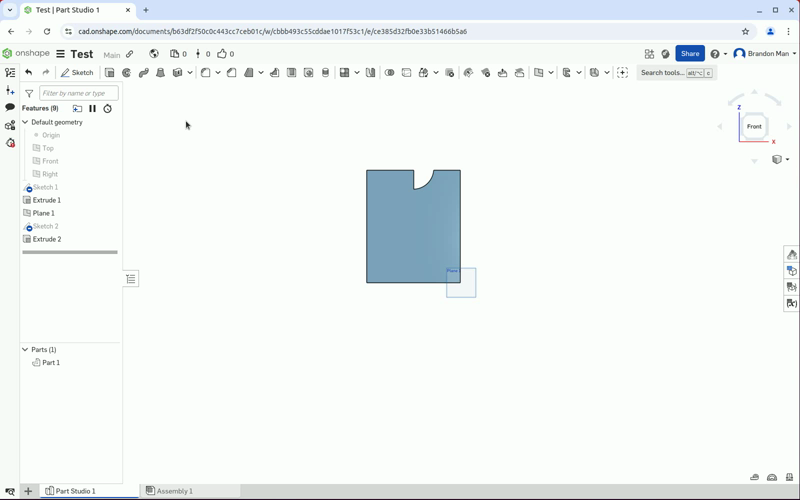
mouse_move(73, 189)
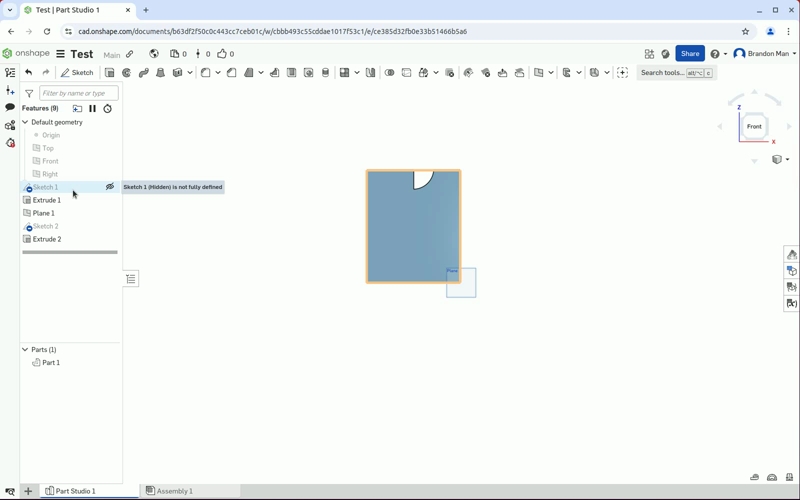
click(73, 189)
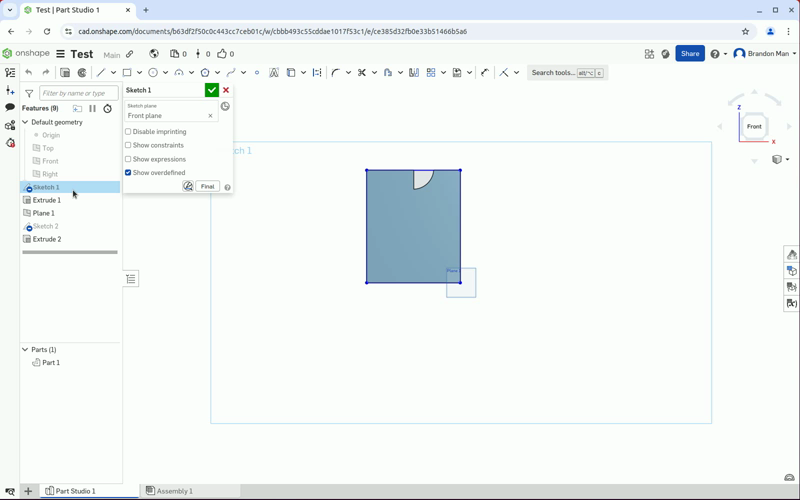
mouse_move(229, 92)
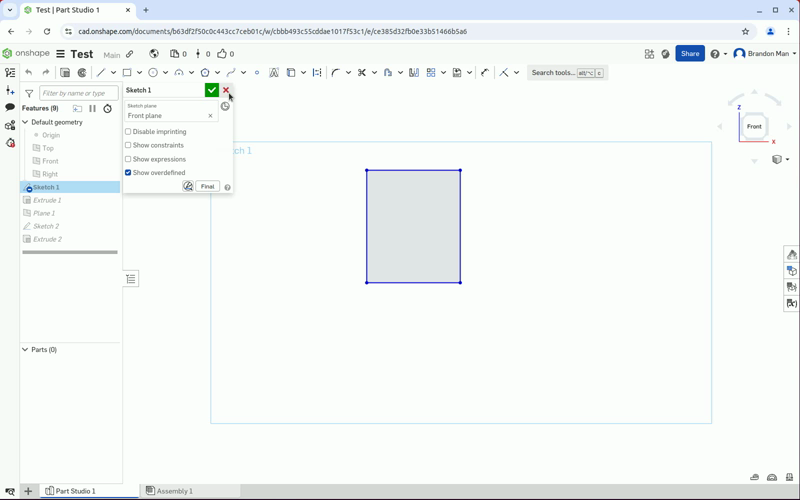
click(229, 92)
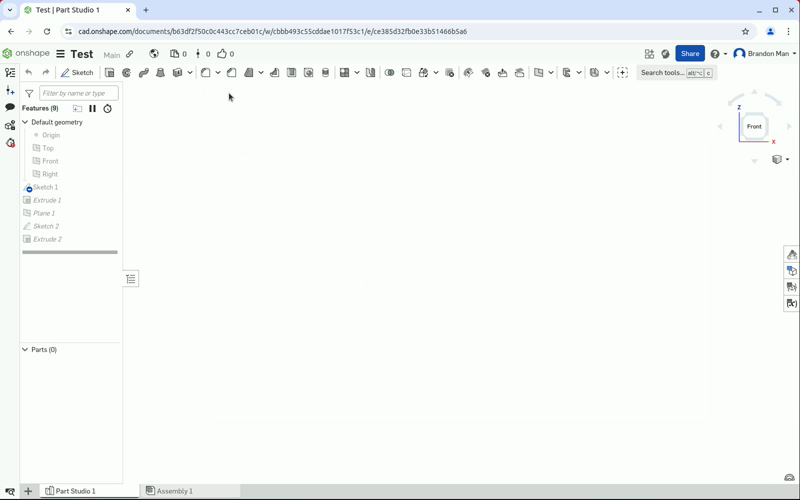
key(shift+s)
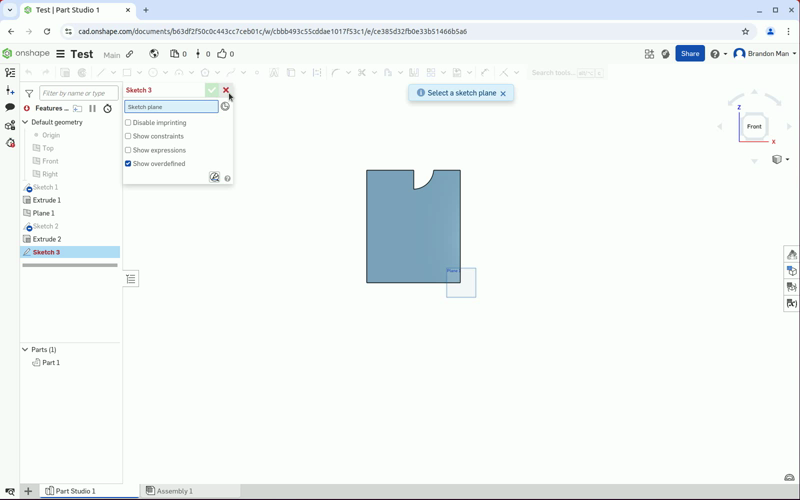
mouse_move(73, 215)
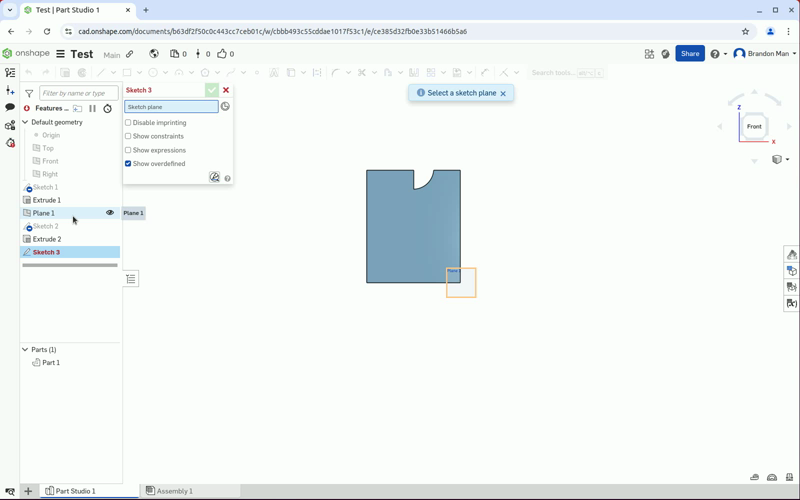
click(73, 215)
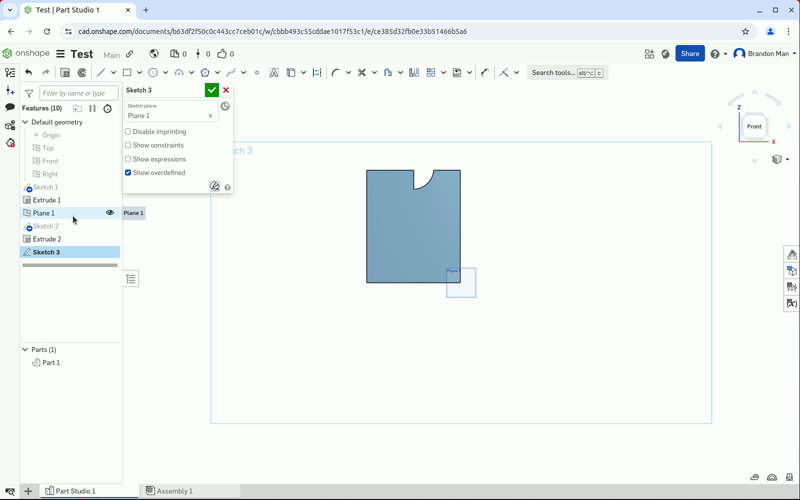
mouse_move(73, 352)
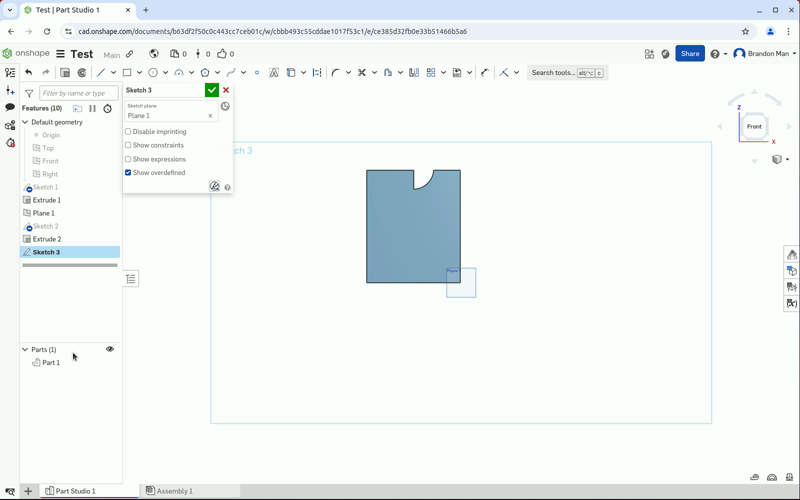
key(y)
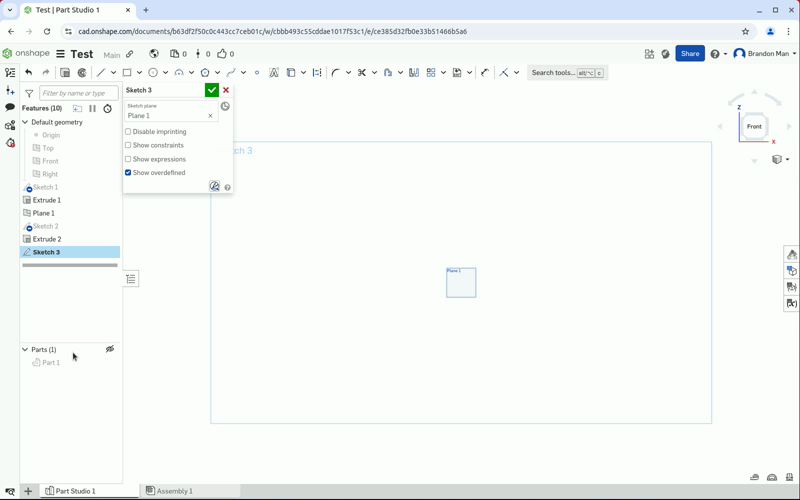
key(a)
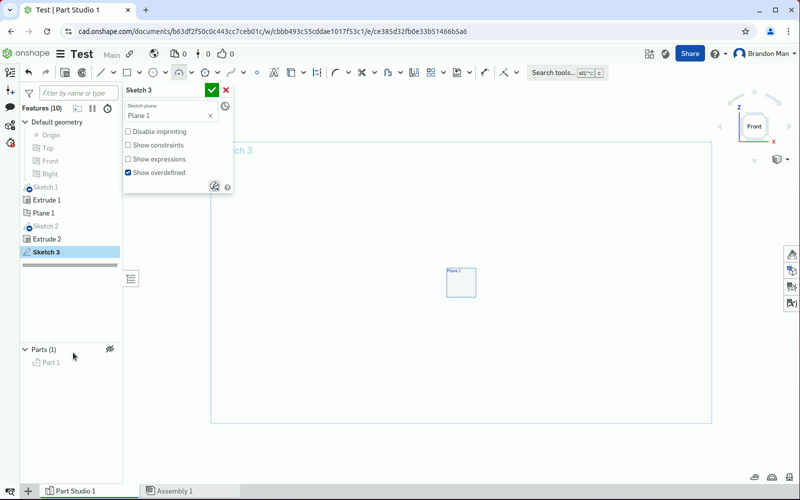
key_down(shift)
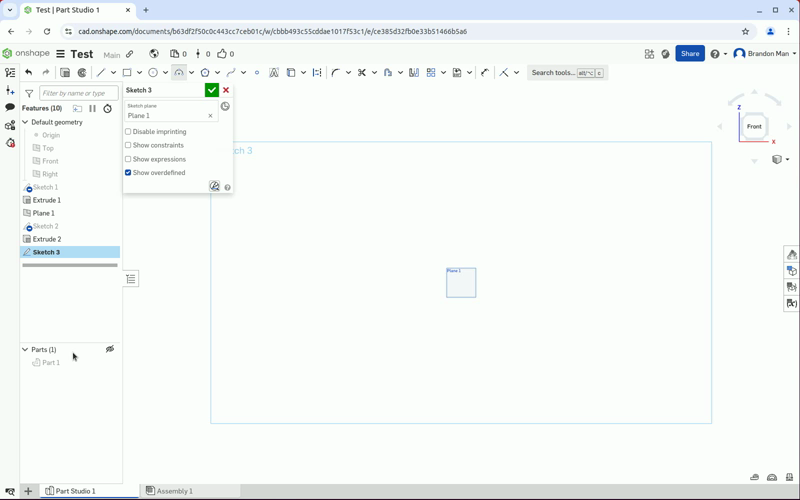
mouse_move(395, 170)
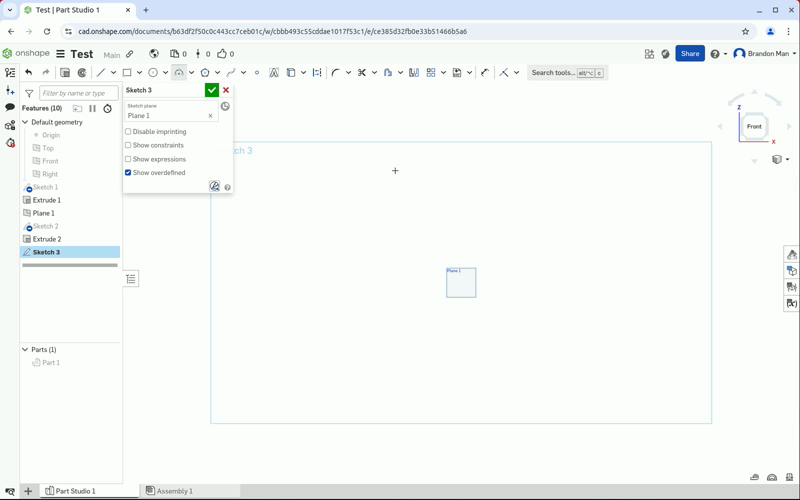
click(395, 170)
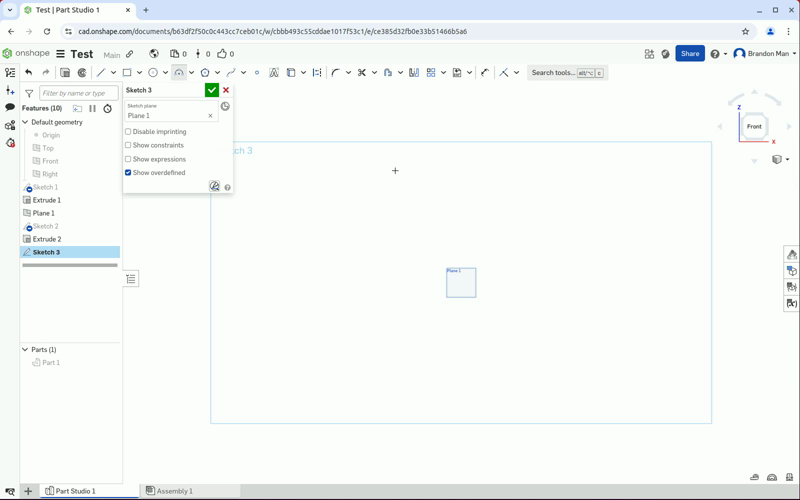
key_up(shift)
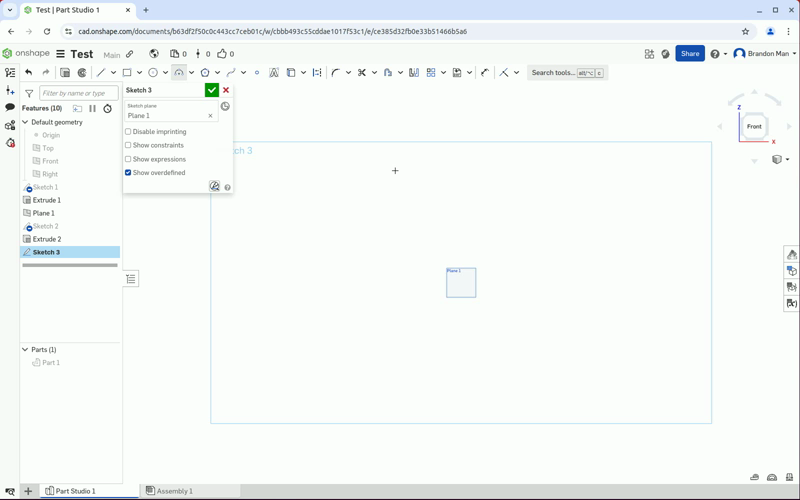
key_down(shift)
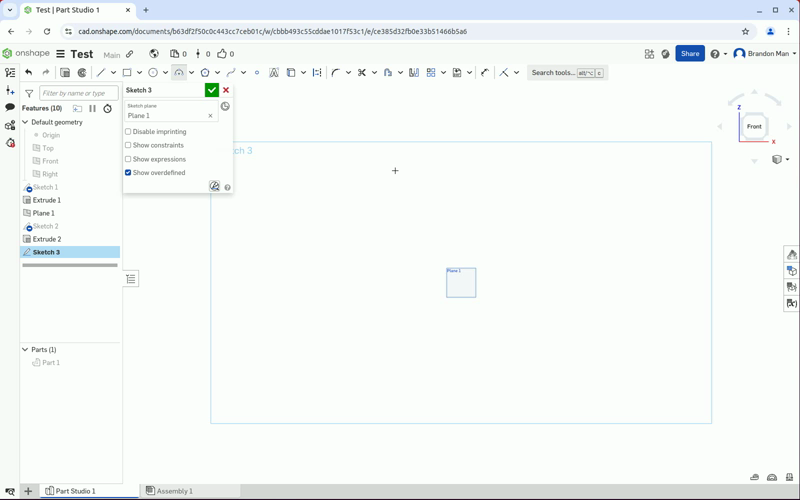
mouse_move(414, 190)
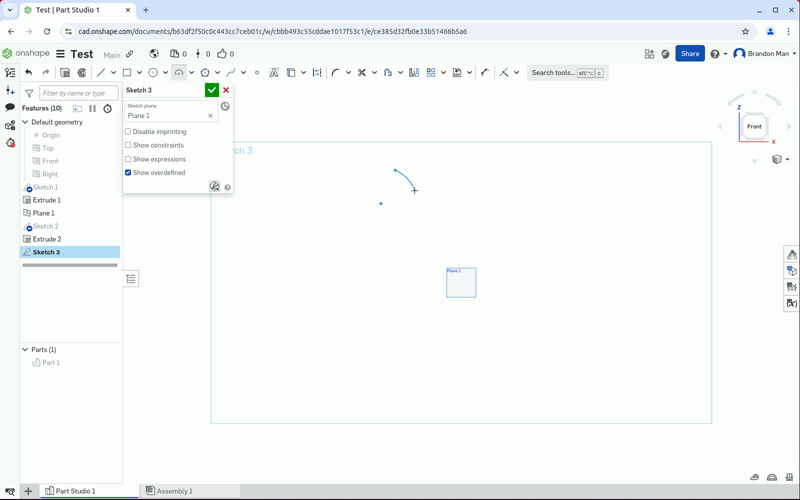
click(414, 190)
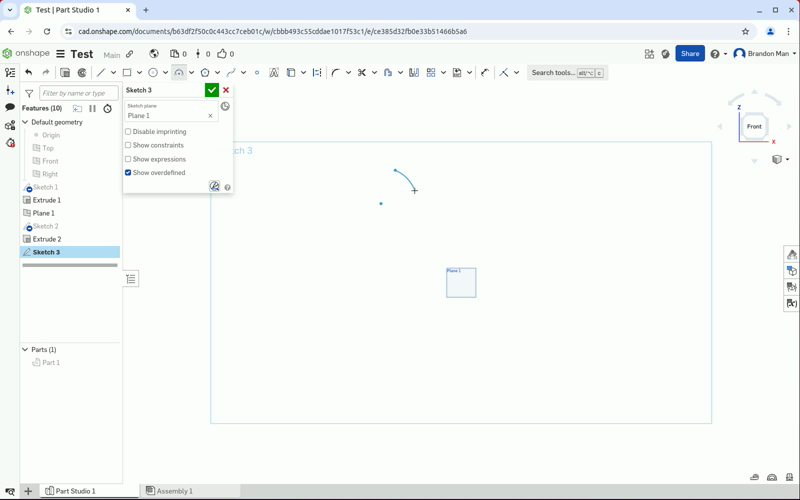
mouse_move(400, 184)
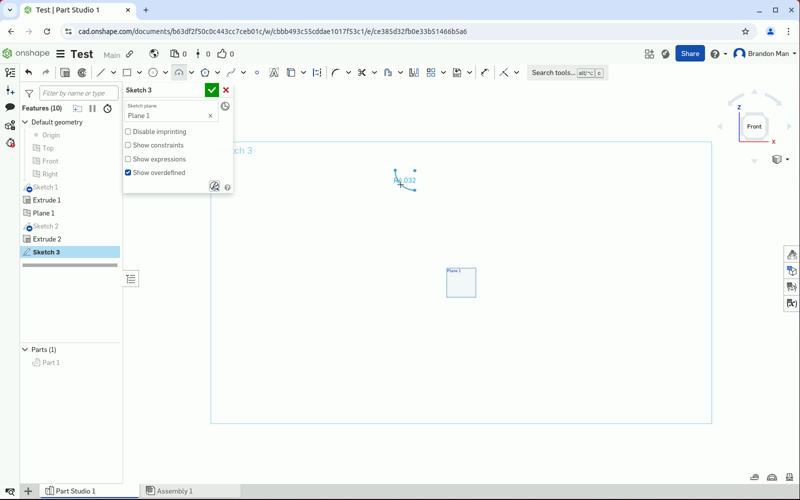
click(400, 184)
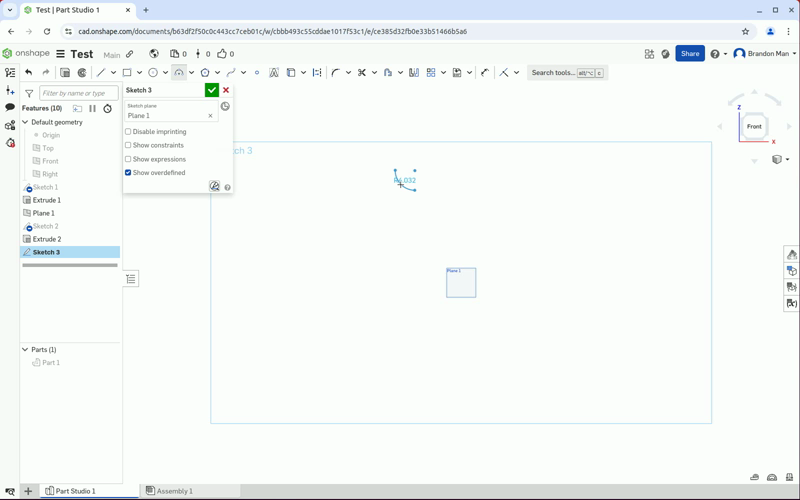
key_up(shift)
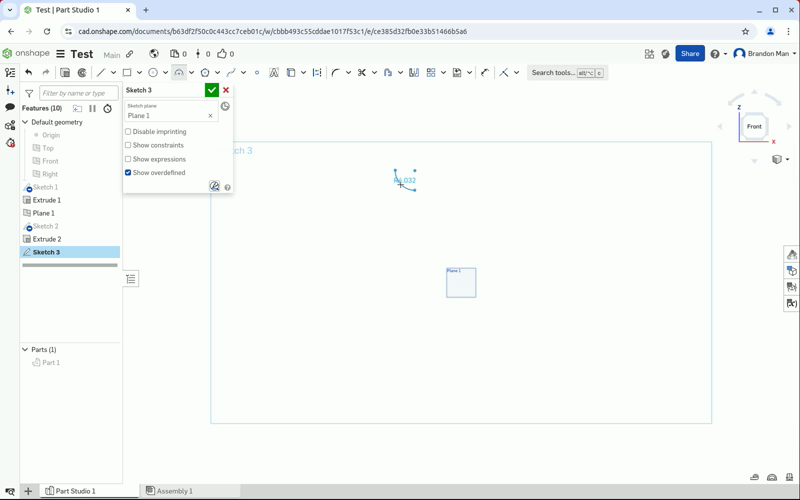
key(esc)
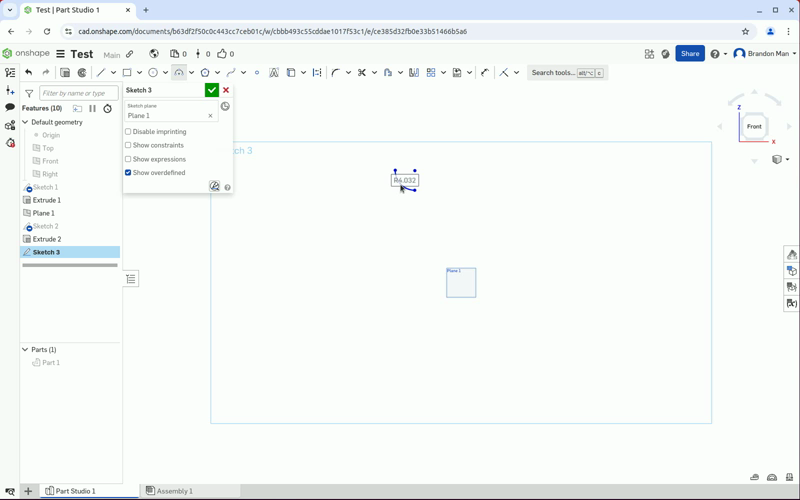
key(l)
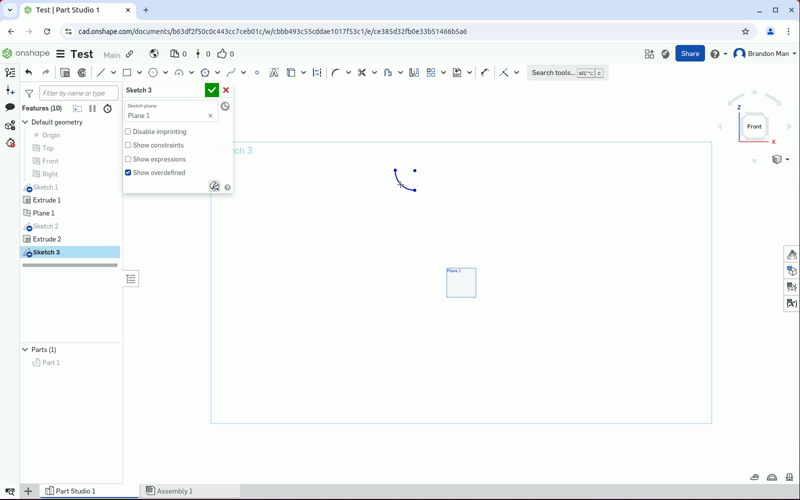
mouse_move(414, 190)
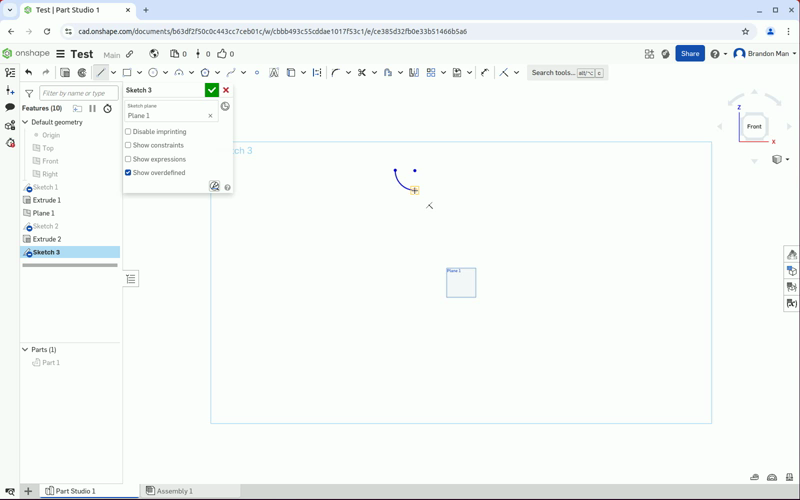
click(414, 190)
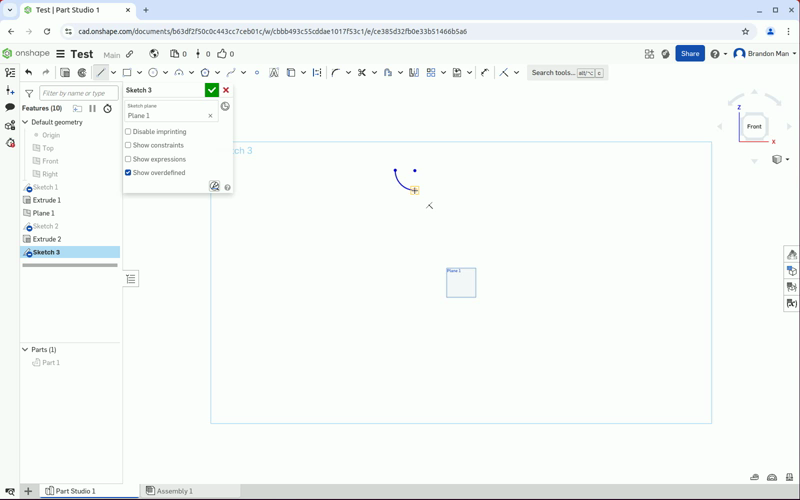
key_down(shift)
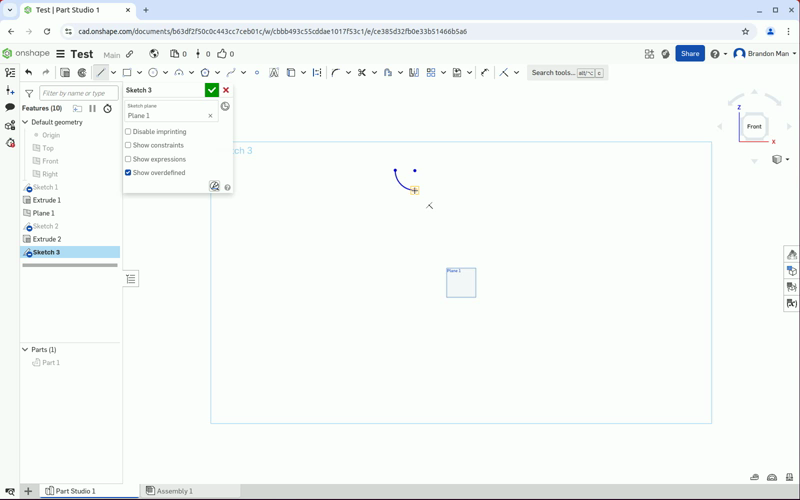
mouse_move(444, 190)
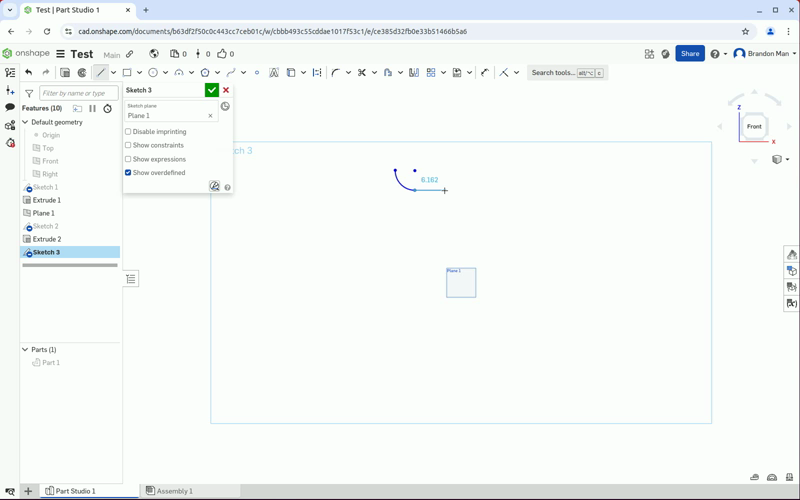
mouse_move(414, 170)
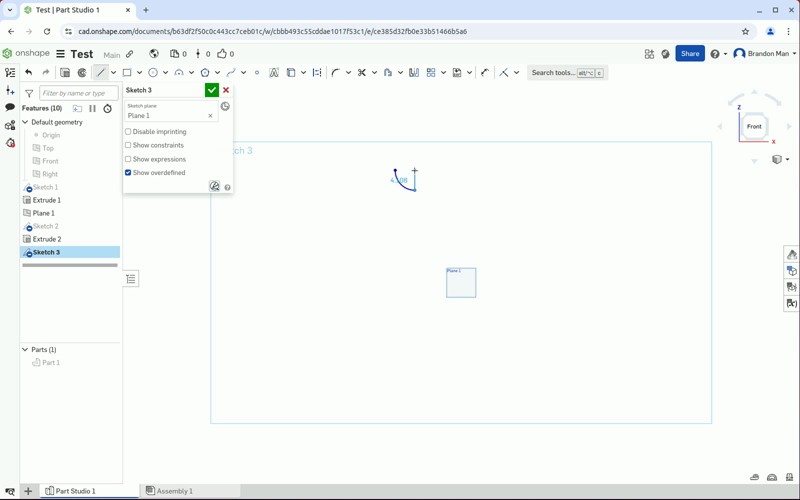
click(414, 170)
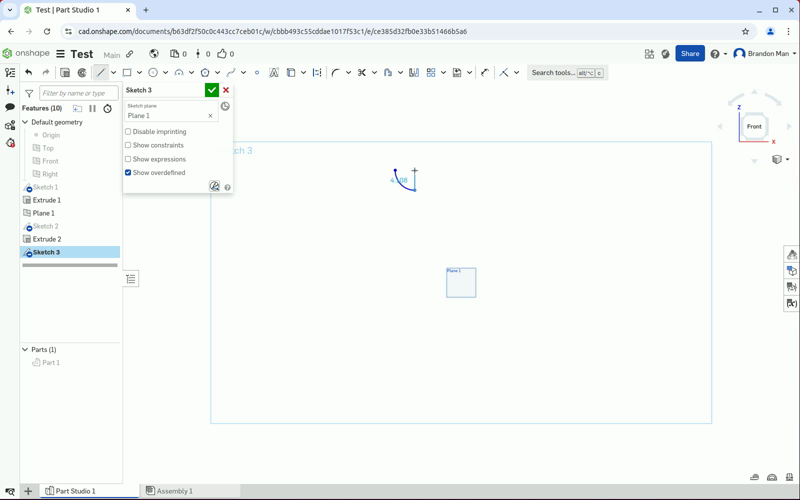
key_up(shift)
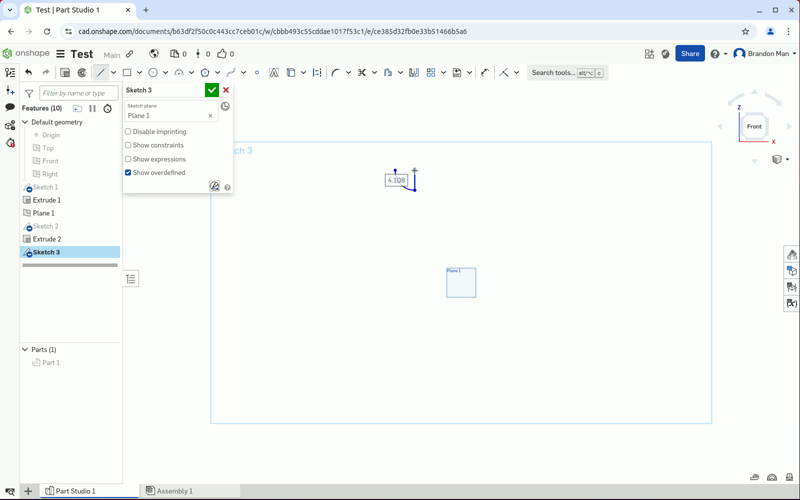
mouse_move(444, 170)
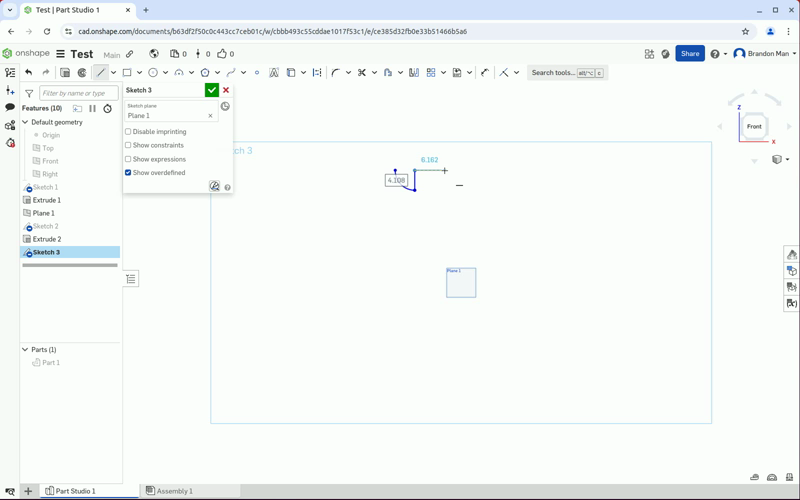
key_down(shift)
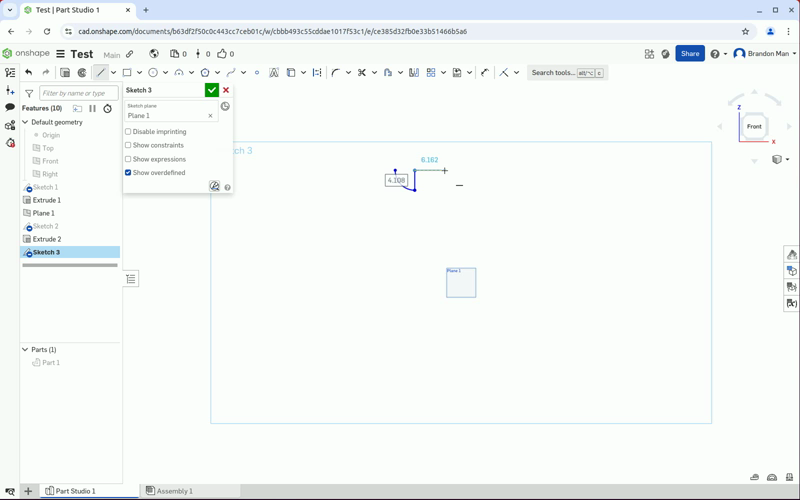
mouse_move(395, 170)
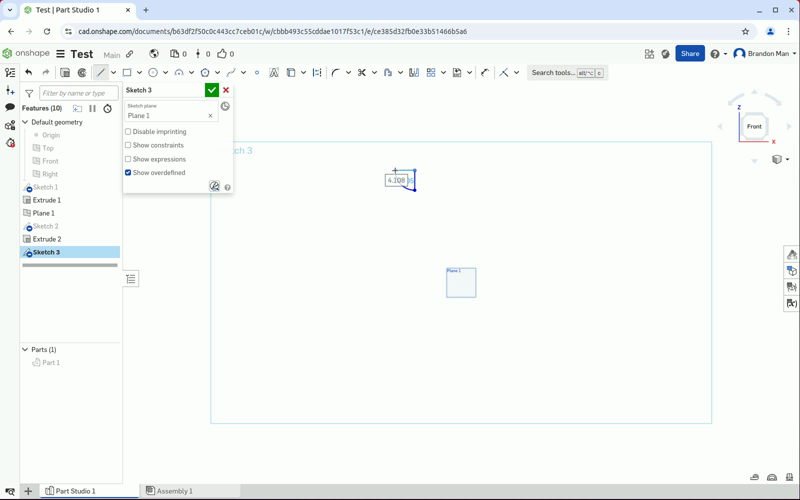
key_up(shift)
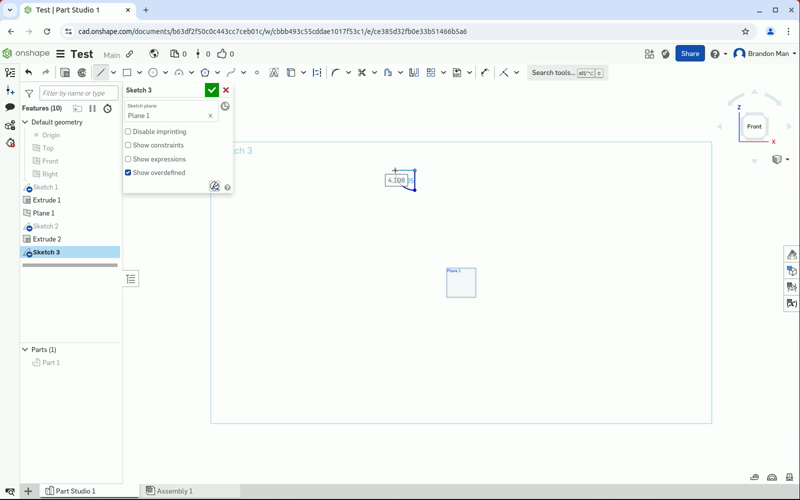
click(395, 170)
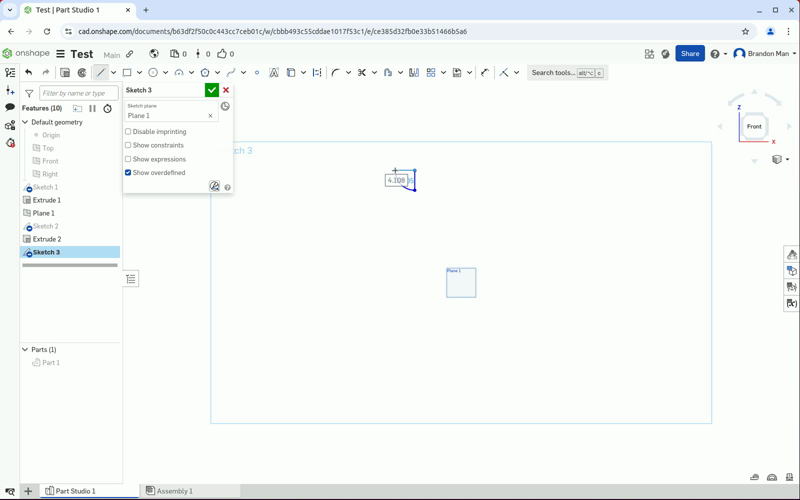
key(esc)
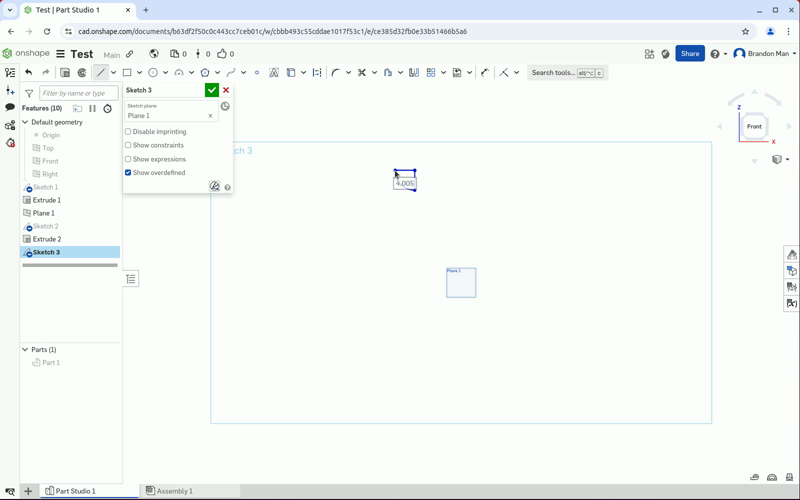
mouse_move(412, 173)
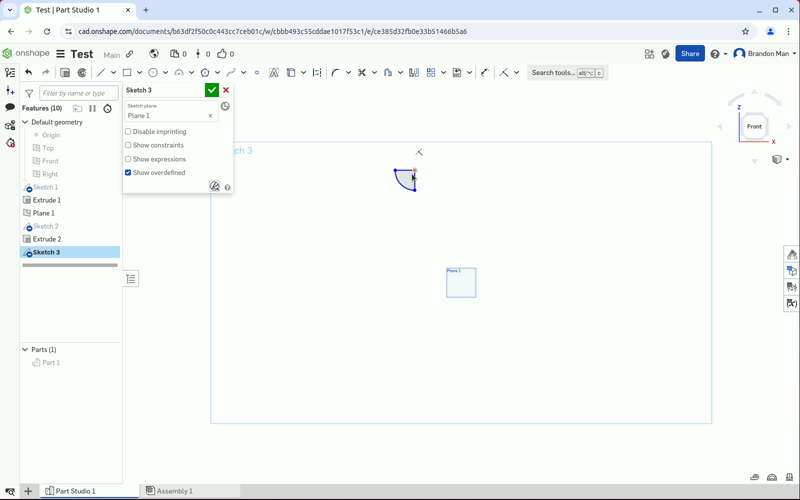
scroll(6)
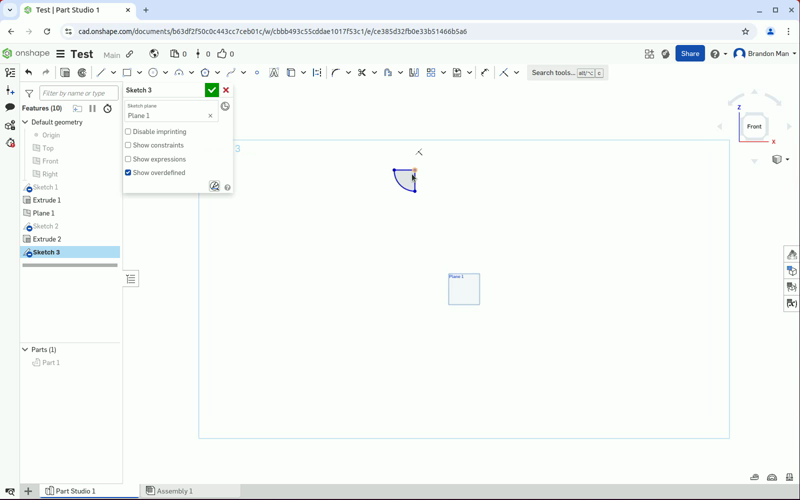
scroll(6)
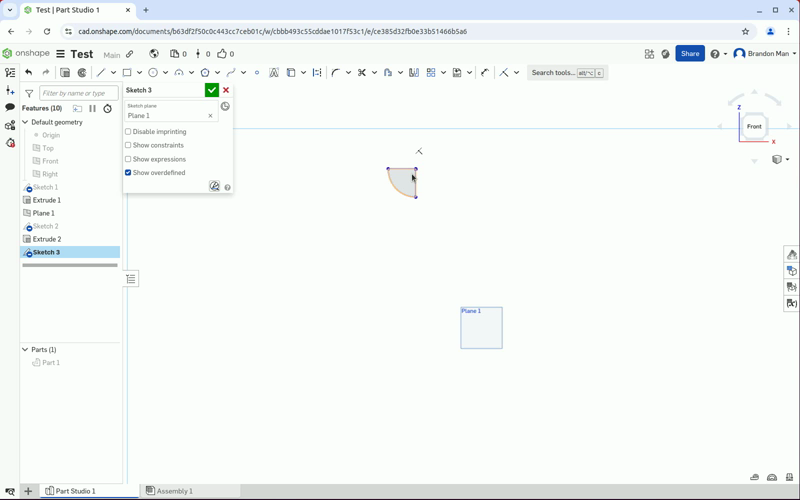
scroll(6)
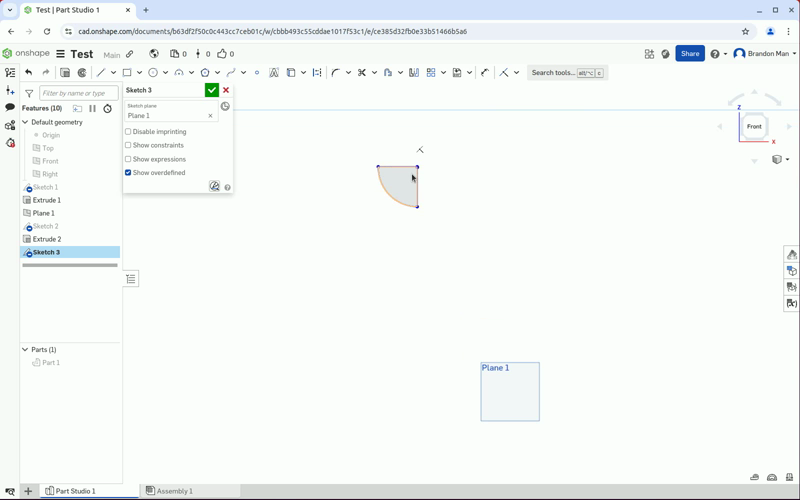
scroll(6)
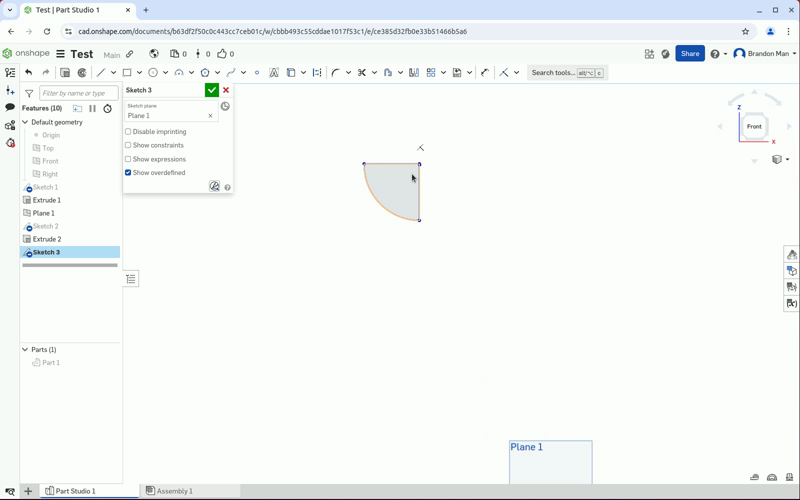
scroll(6)
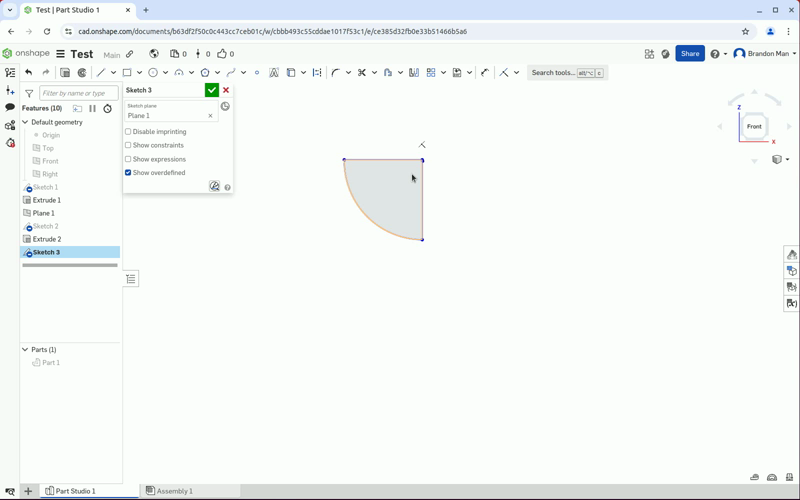
scroll(6)
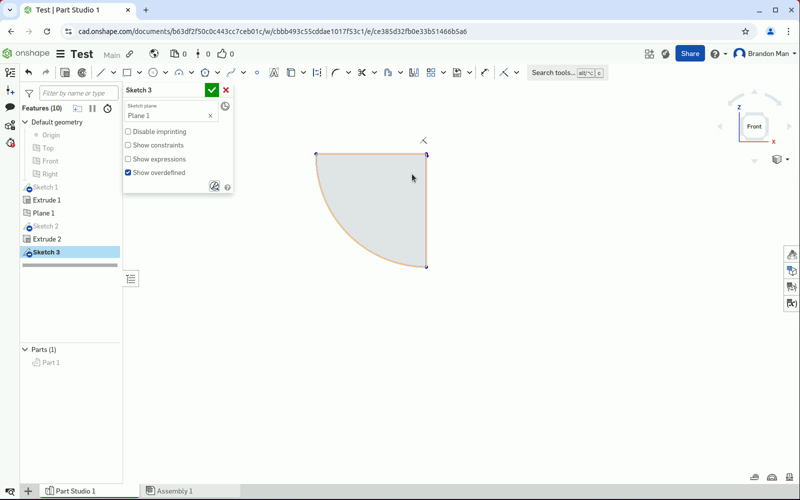
scroll(6)
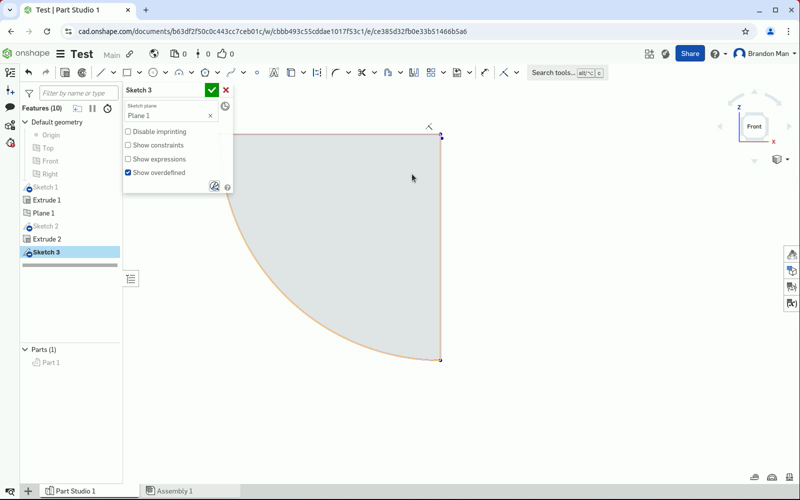
click(412, 173)
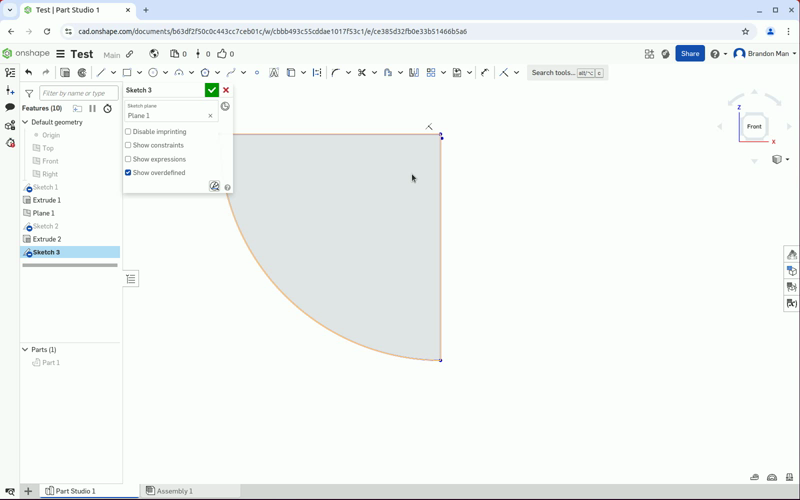
scroll(-6)
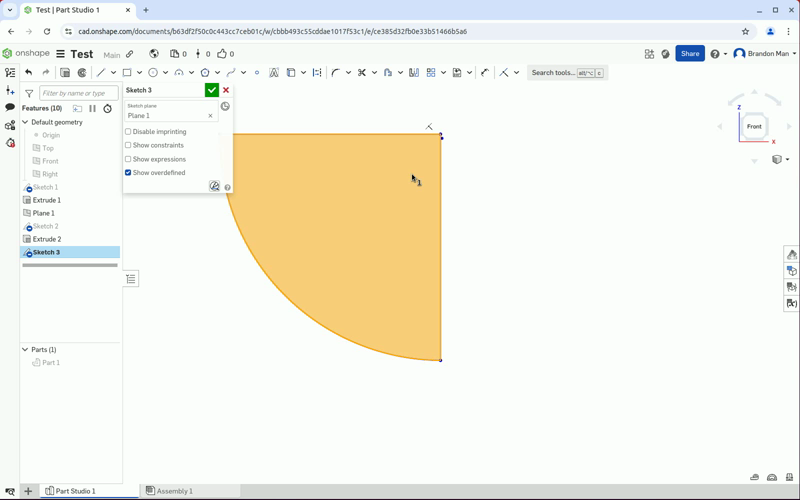
scroll(-6)
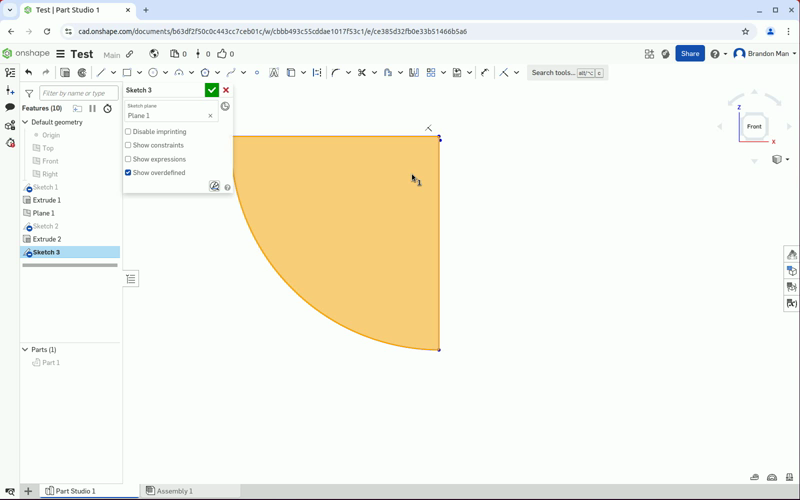
scroll(-6)
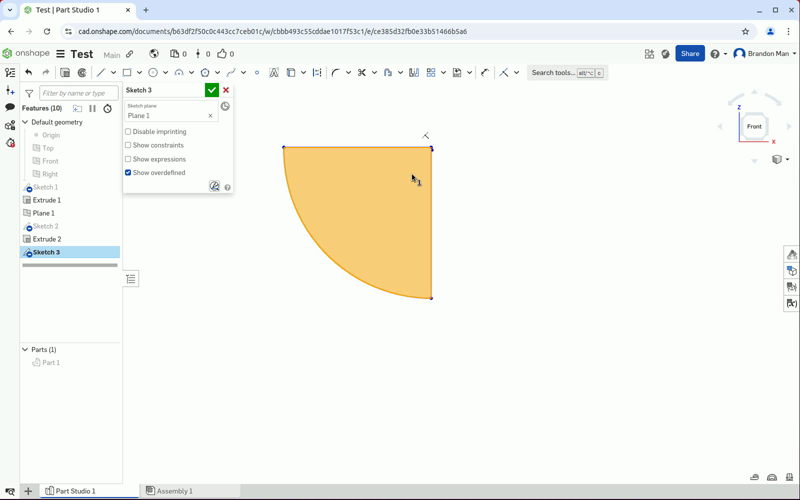
scroll(-6)
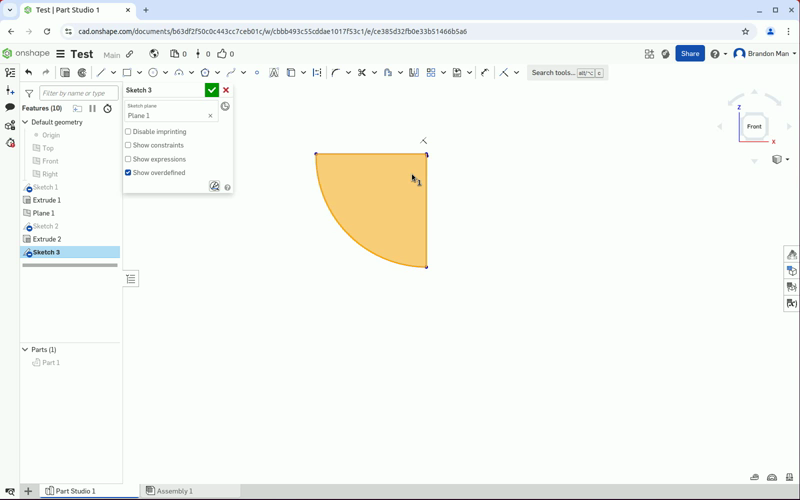
scroll(-6)
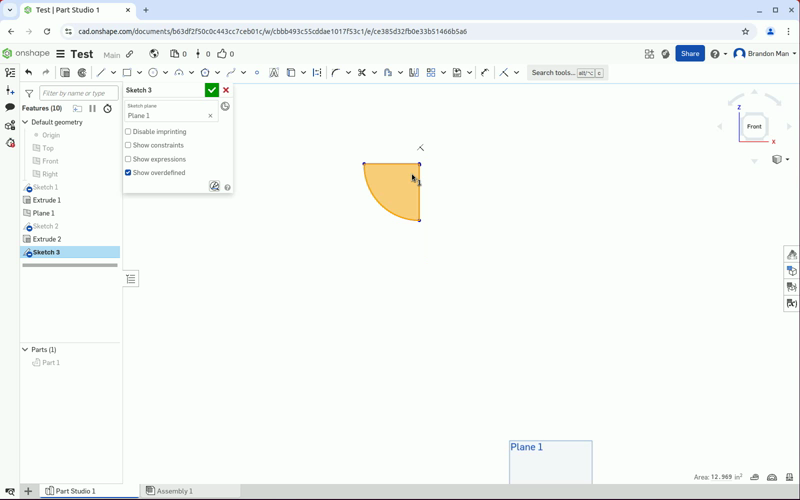
scroll(-6)
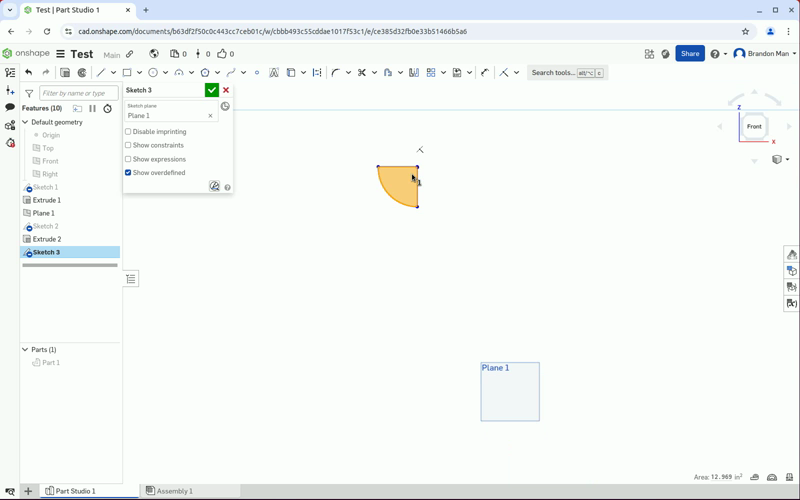
scroll(-6)
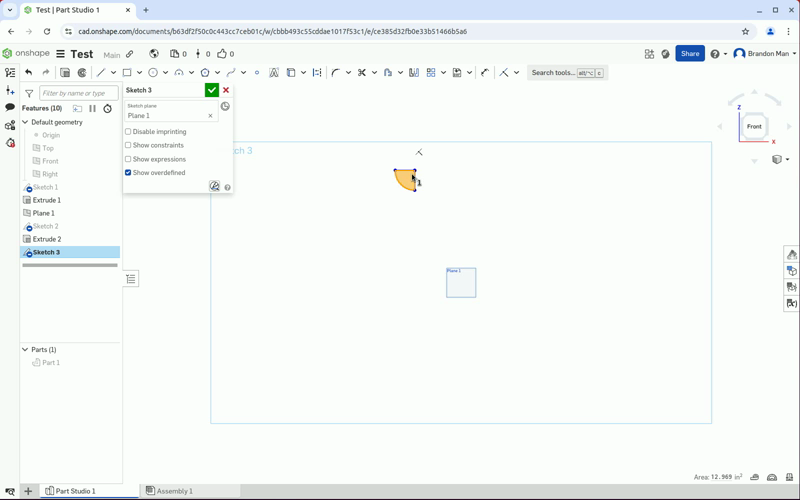
mouse_move(73, 352)
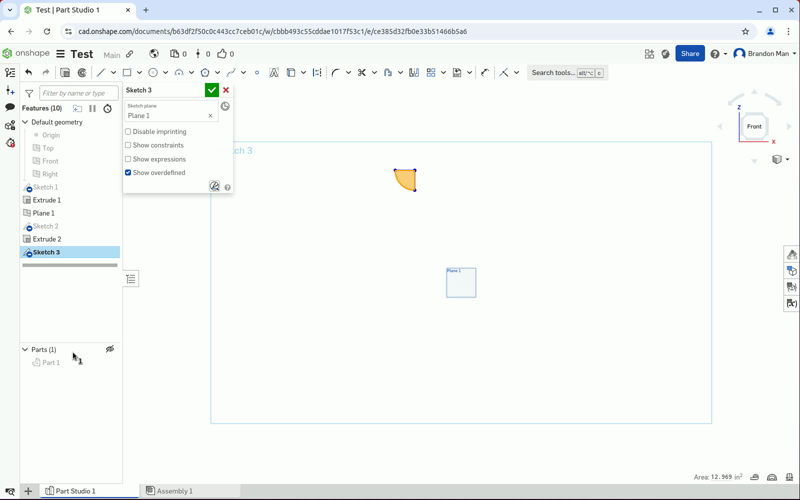
key(shift+y)
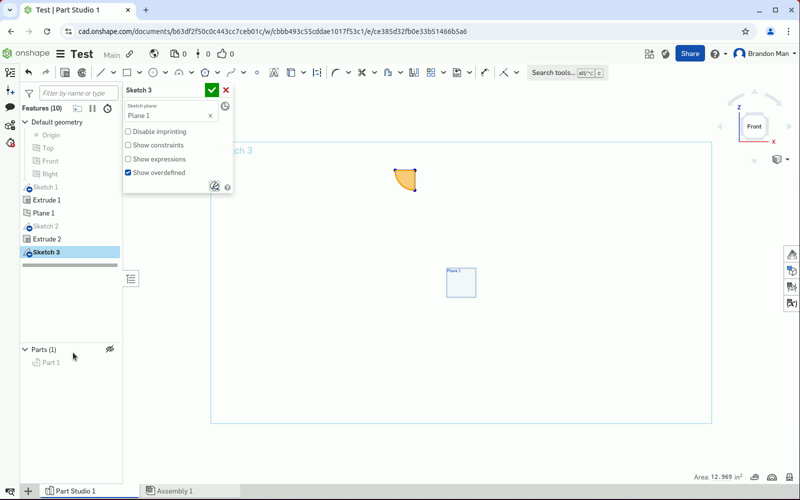
key(shift+e)
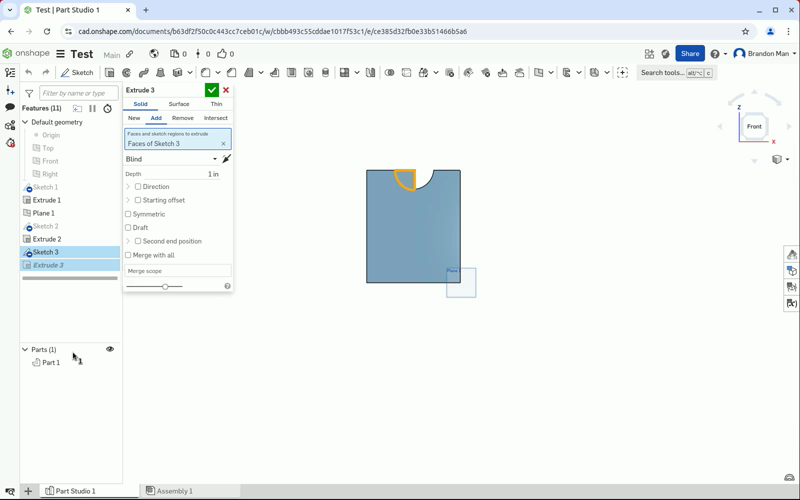
mouse_move(143, 106)
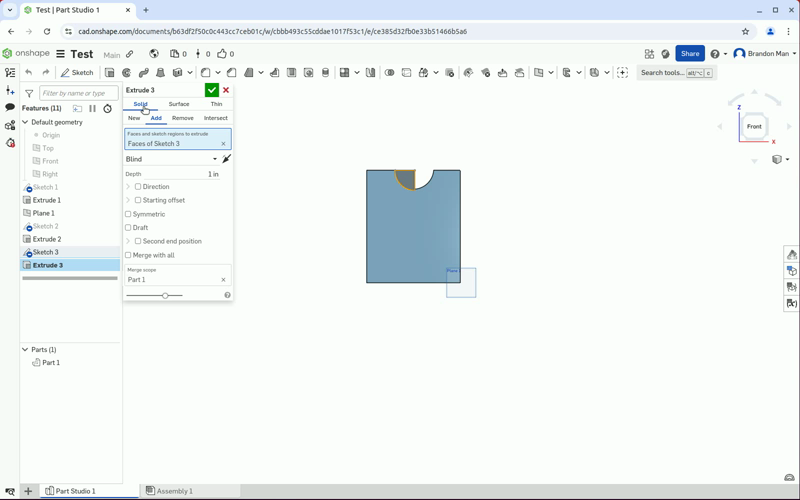
click(143, 106)
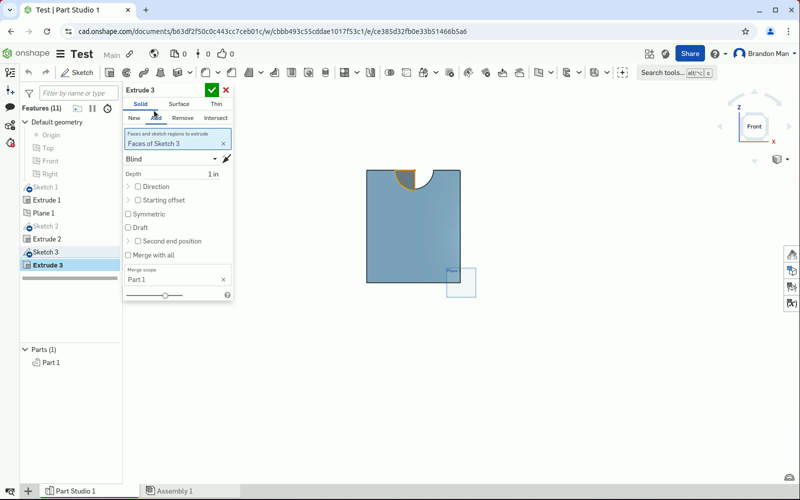
mouse_move(186, 120)
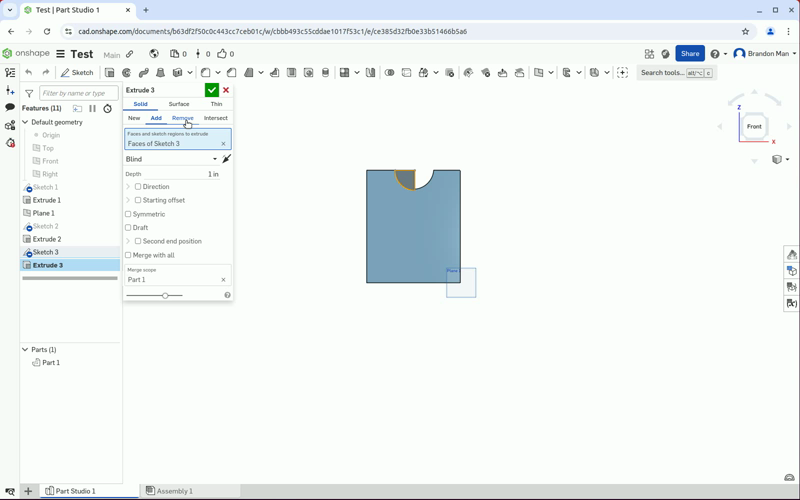
click(186, 120)
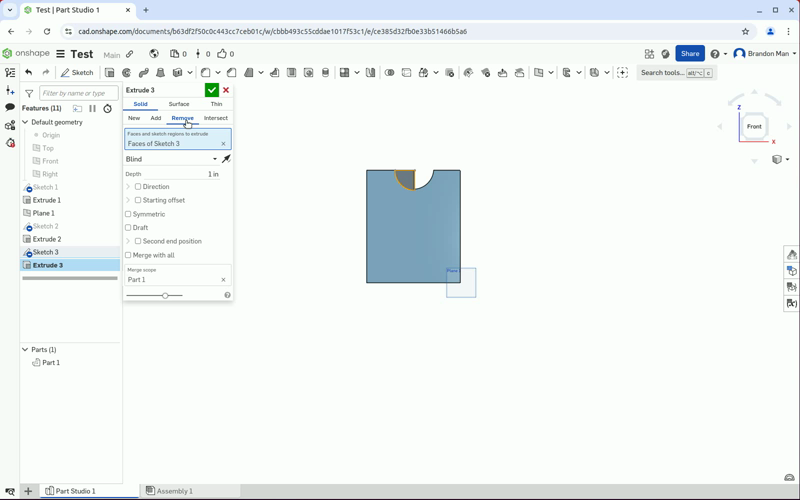
key(tab, 4)
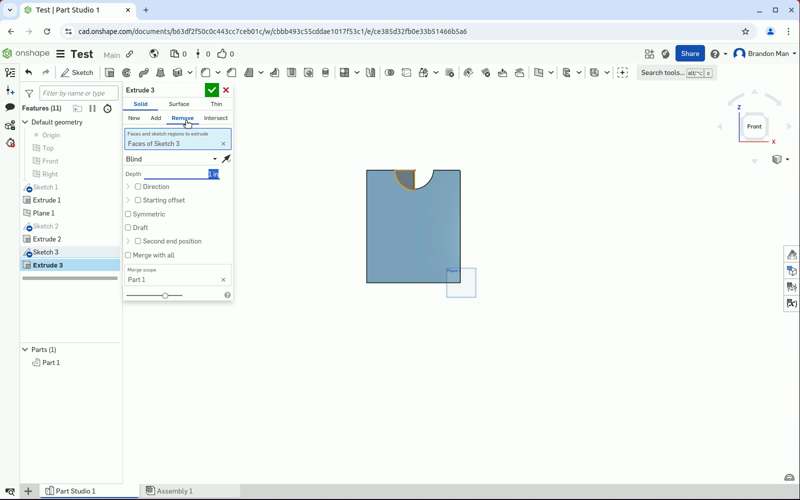
text(7.703)
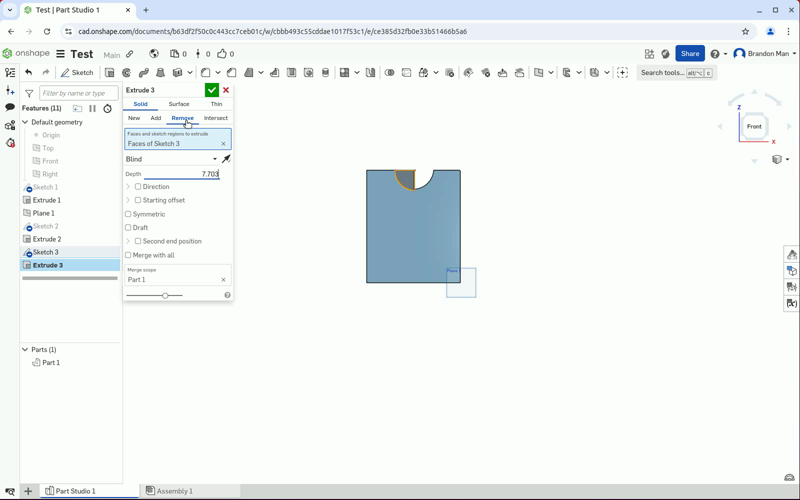
key(tab, 6)
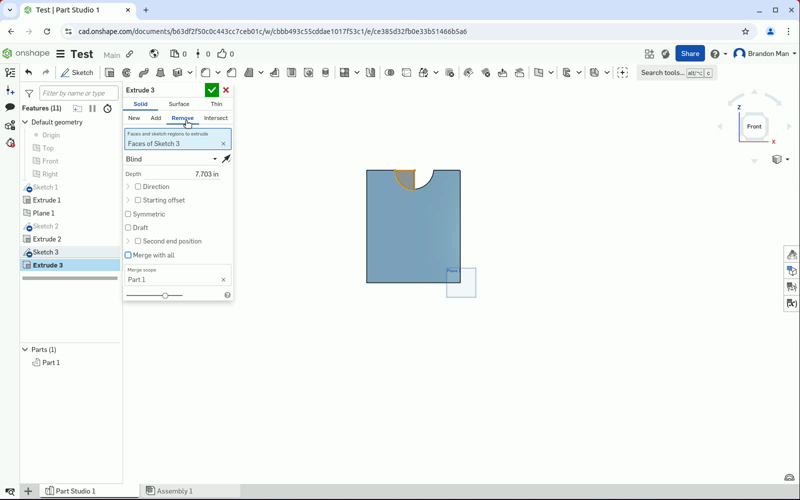
key(space)
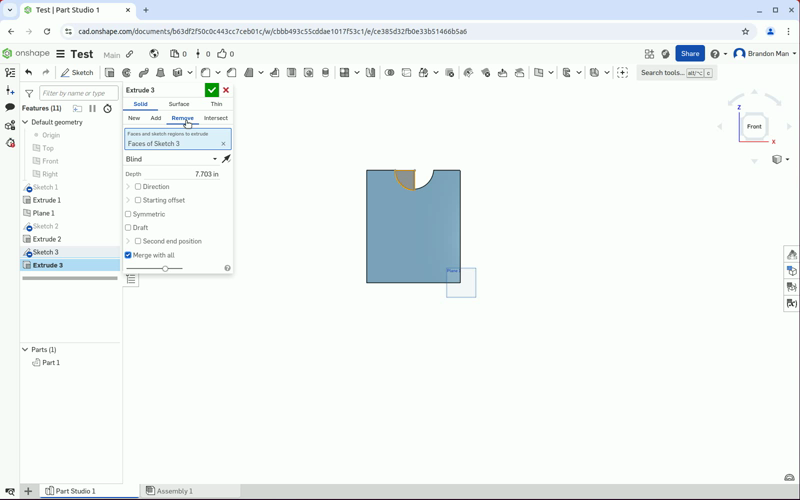
key(enter)
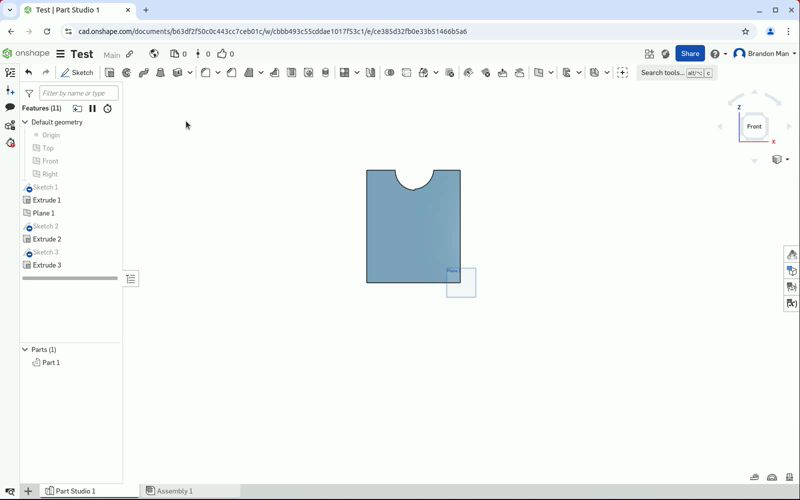
key(shift+h)
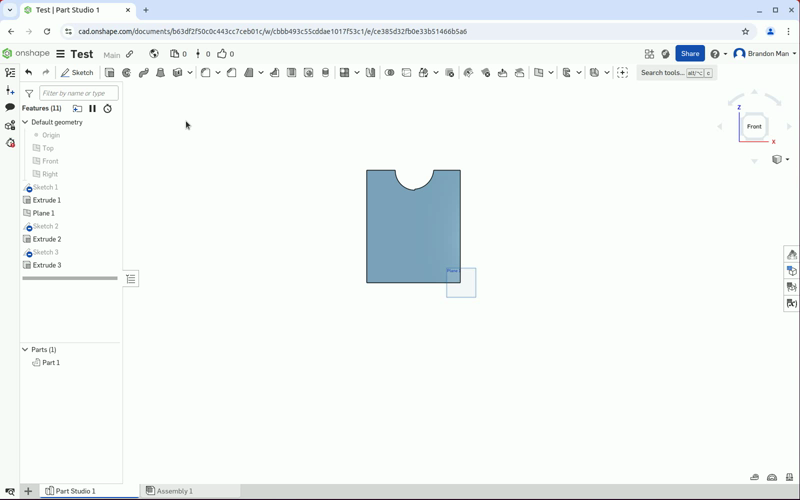
key(shift+h)
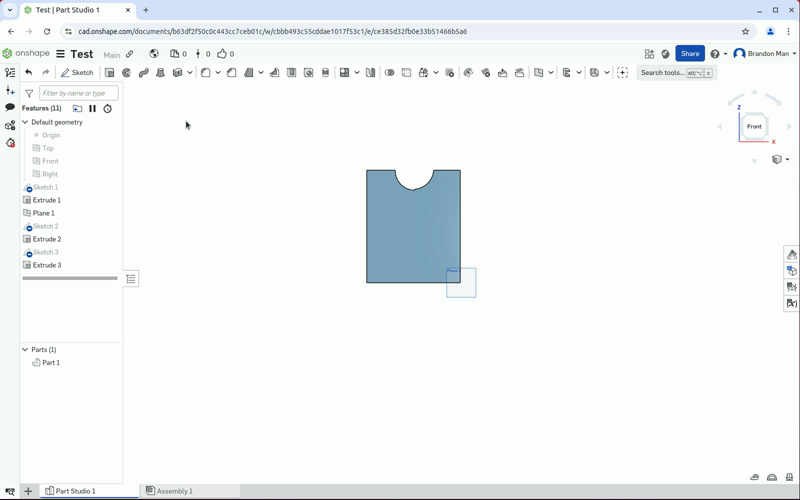
mouse_move(73, 189)
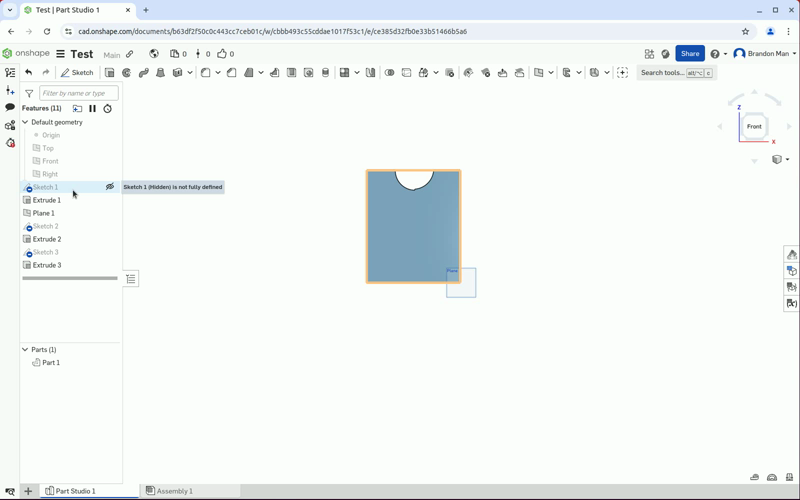
click(73, 189)
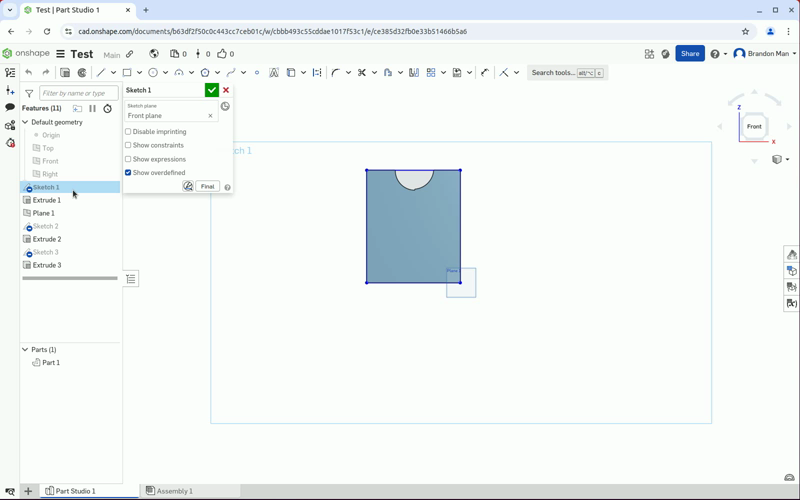
mouse_move(229, 92)
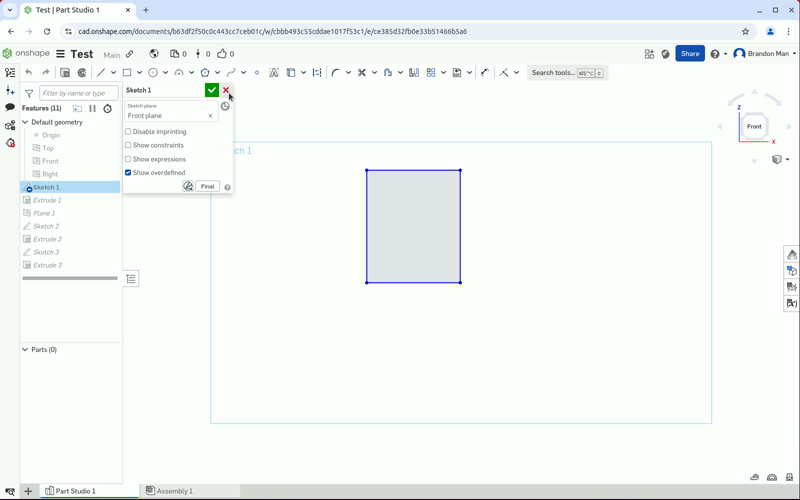
click(229, 92)
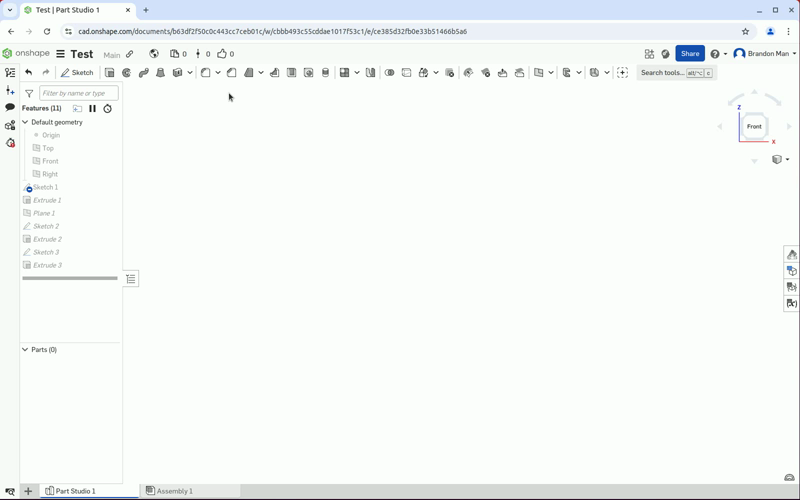
key(shift+s)
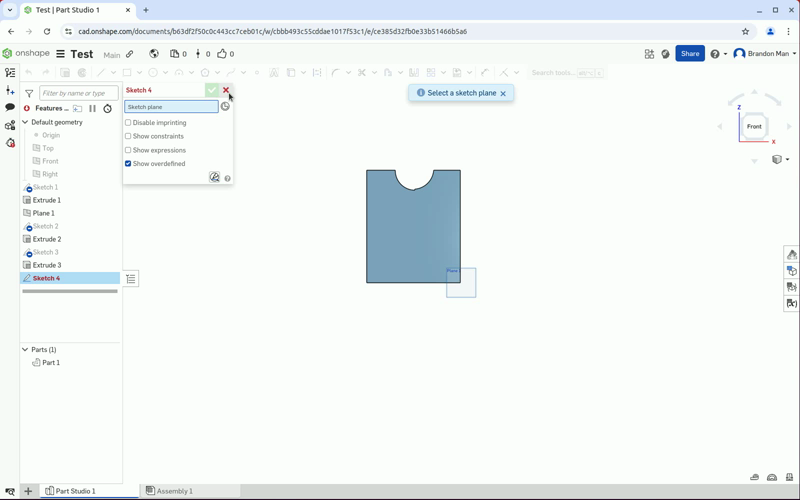
mouse_move(73, 215)
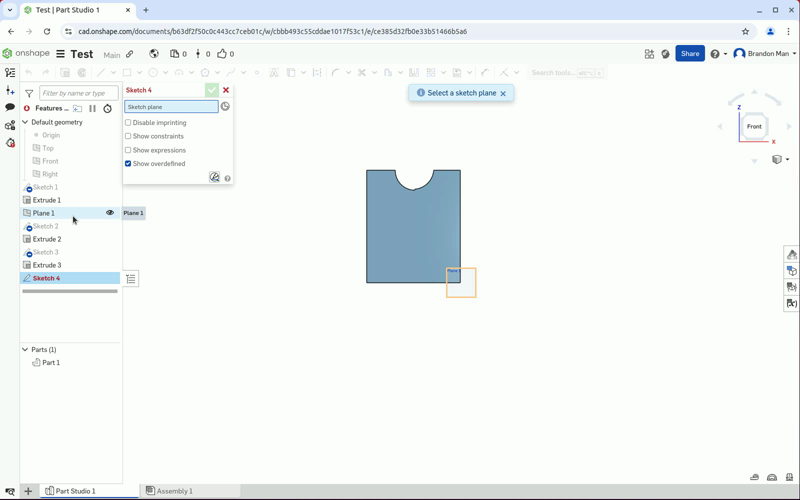
click(73, 215)
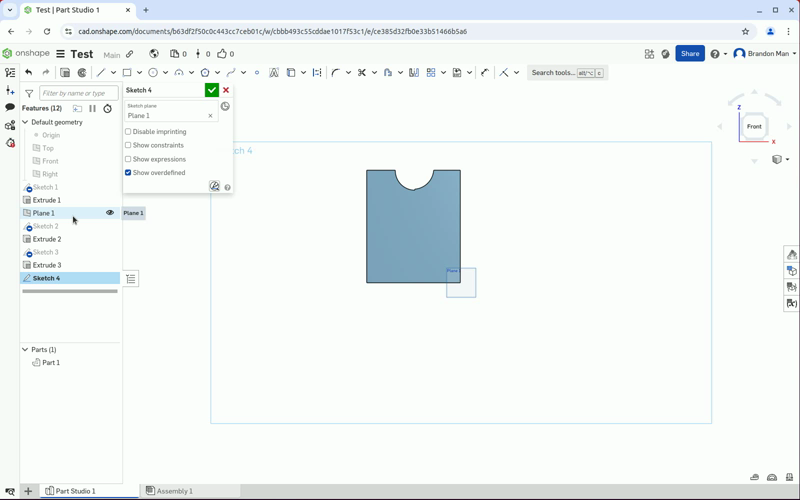
mouse_move(73, 352)
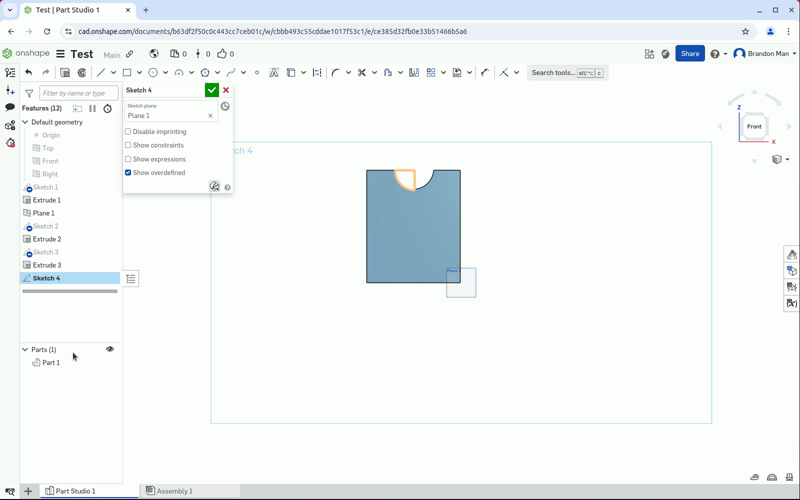
key(y)
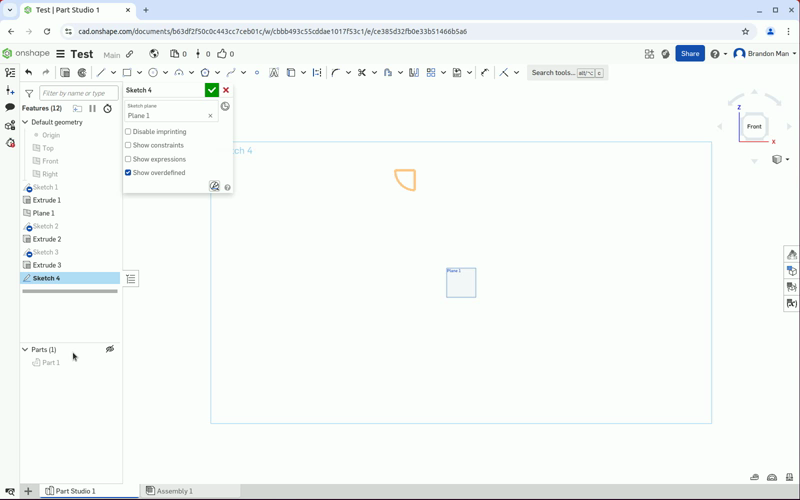
key(l)
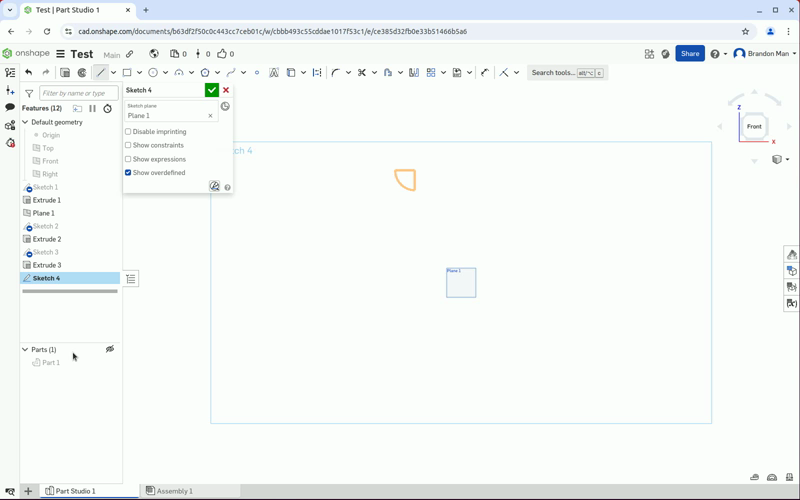
key_down(shift)
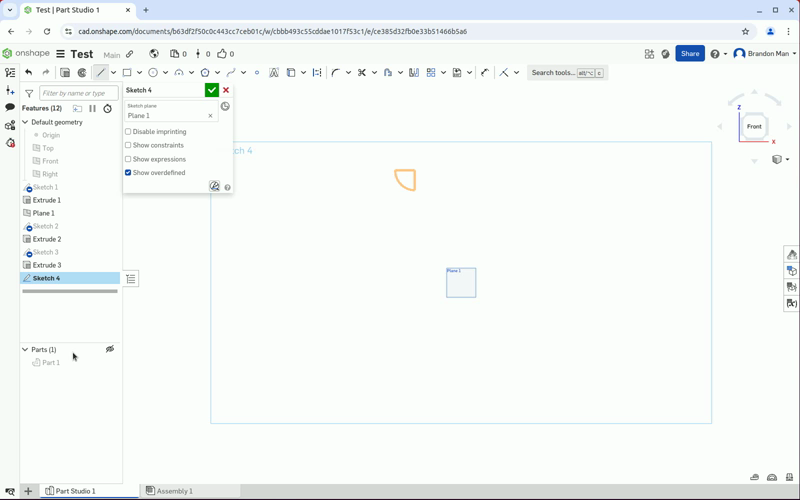
mouse_move(395, 170)
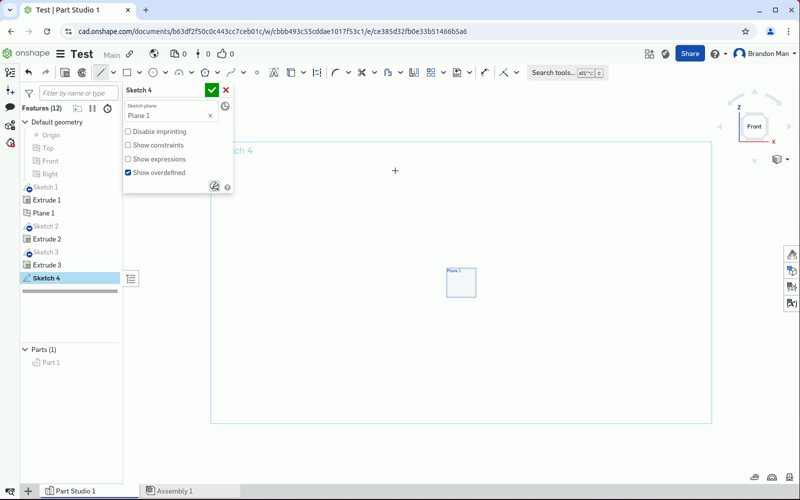
click(395, 170)
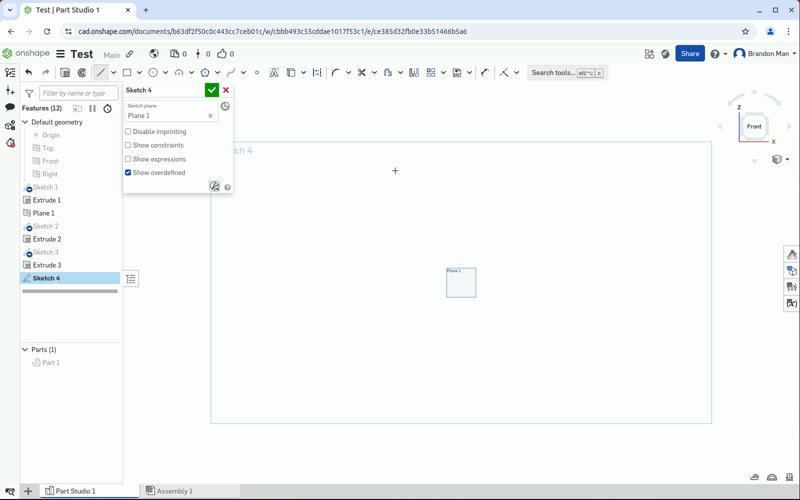
key_up(shift)
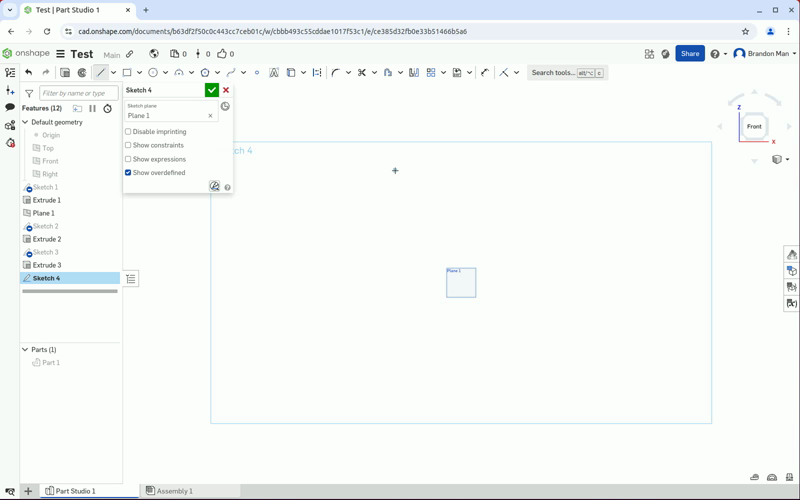
key_down(shift)
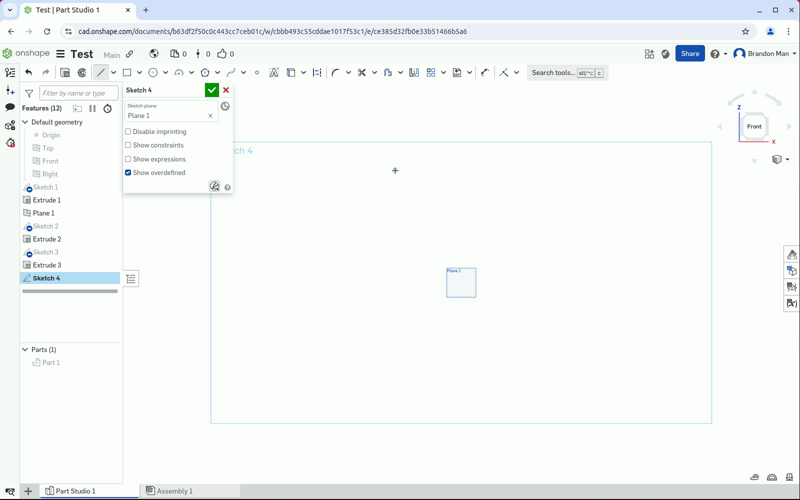
mouse_move(425, 170)
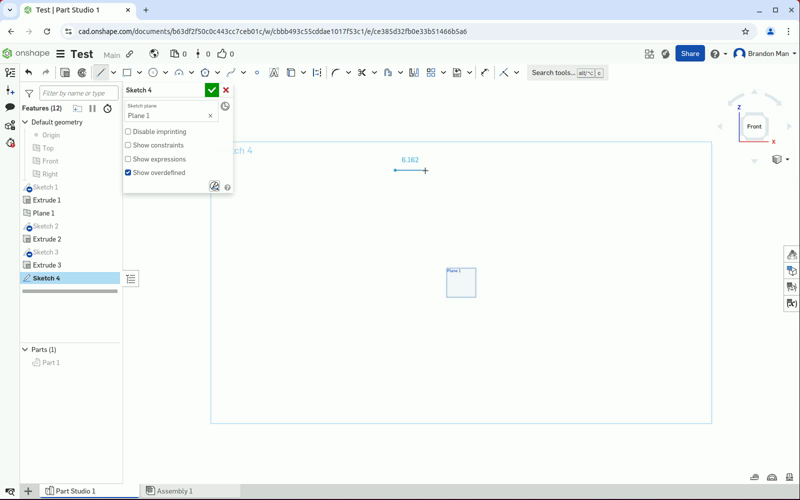
mouse_move(414, 170)
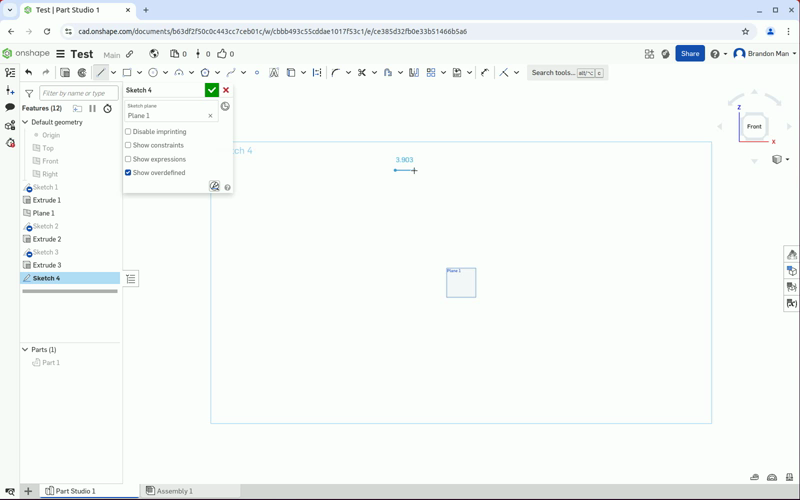
click(414, 170)
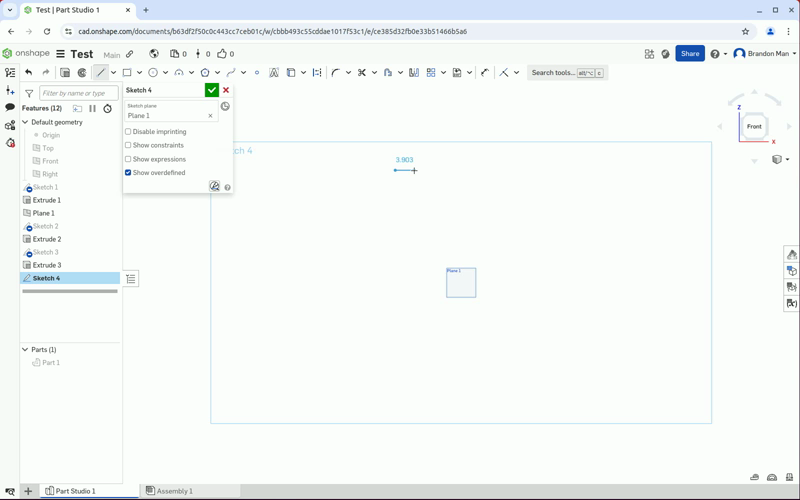
key_up(shift)
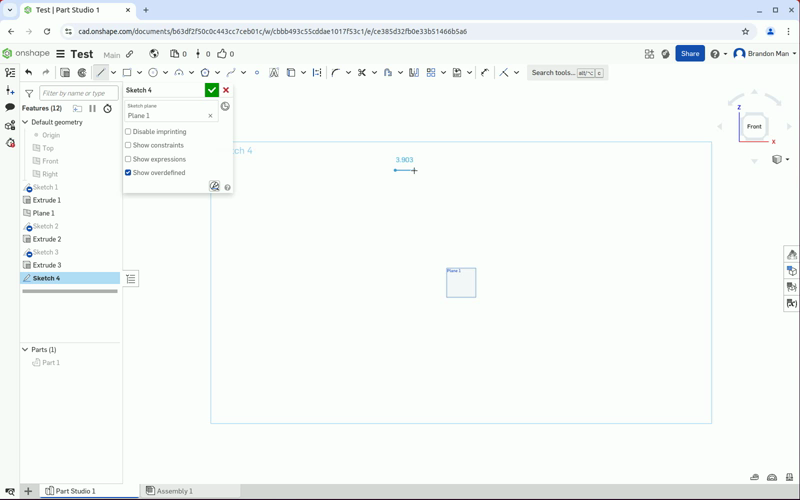
key_down(shift)
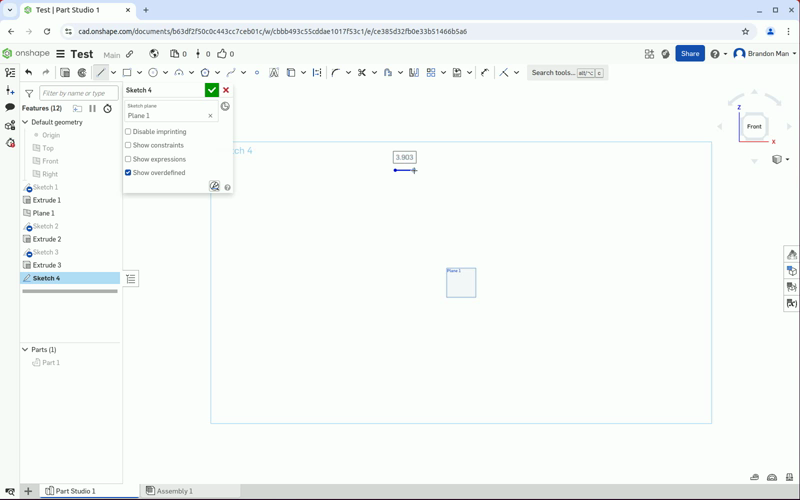
mouse_move(444, 170)
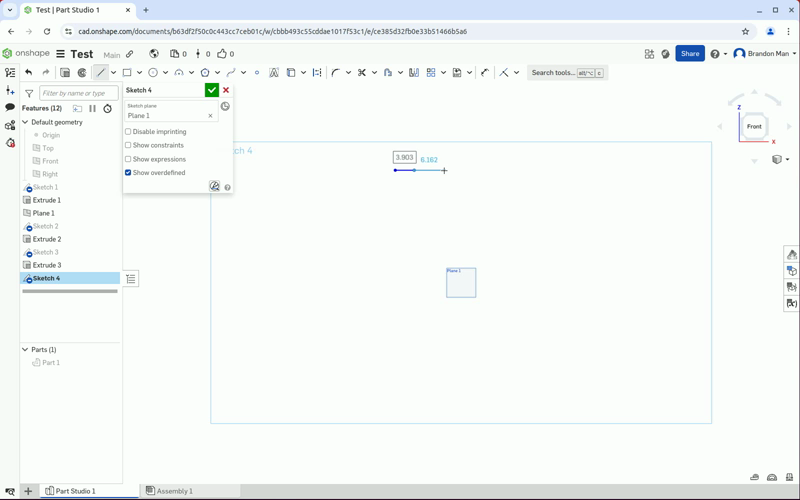
mouse_move(433, 170)
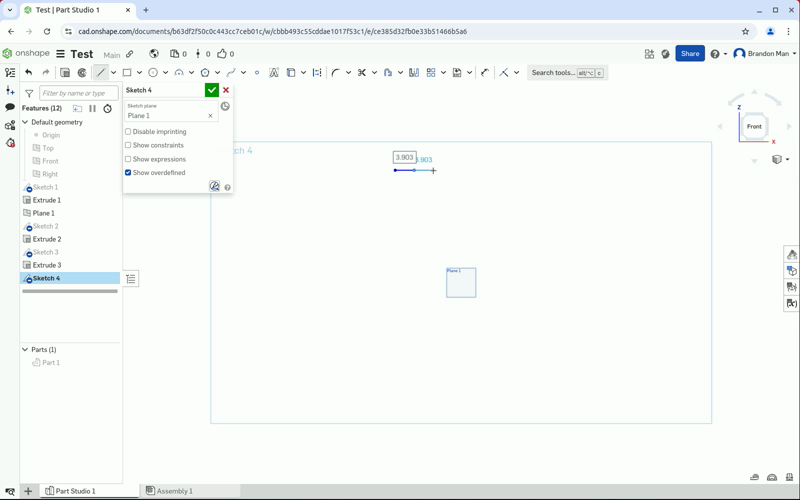
click(433, 170)
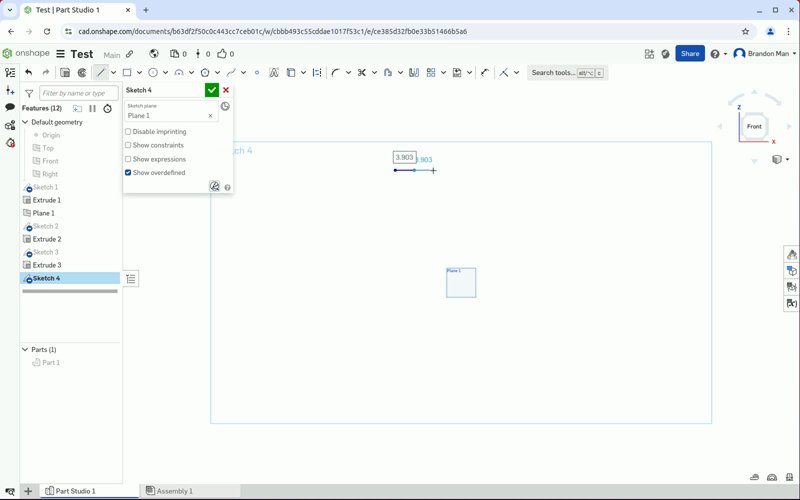
key_up(shift)
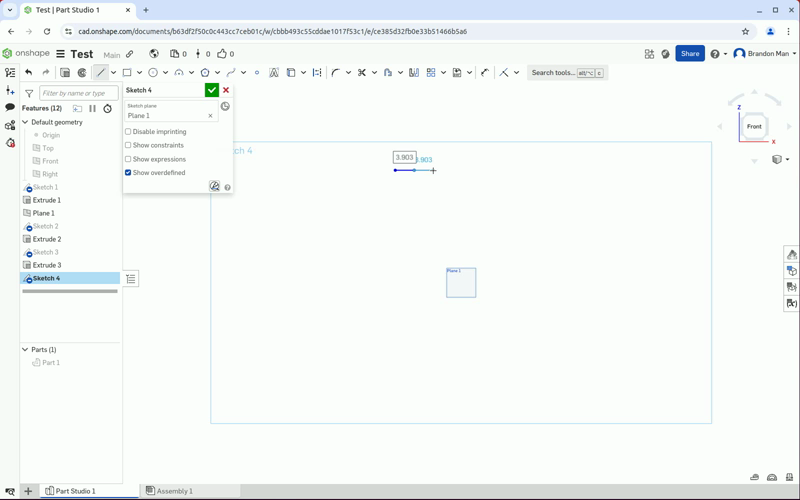
key(esc)
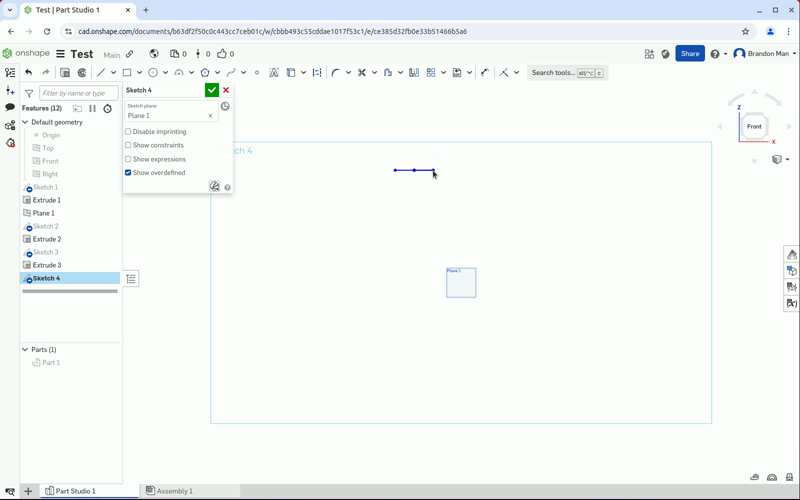
key(a)
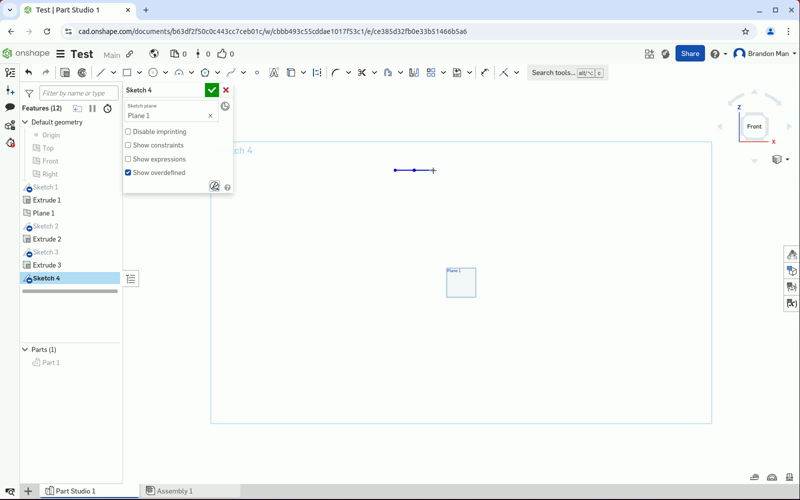
mouse_move(433, 170)
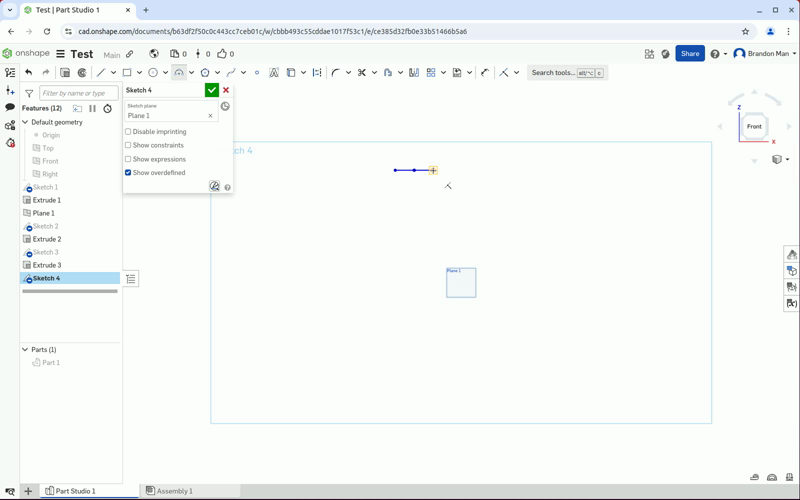
click(433, 170)
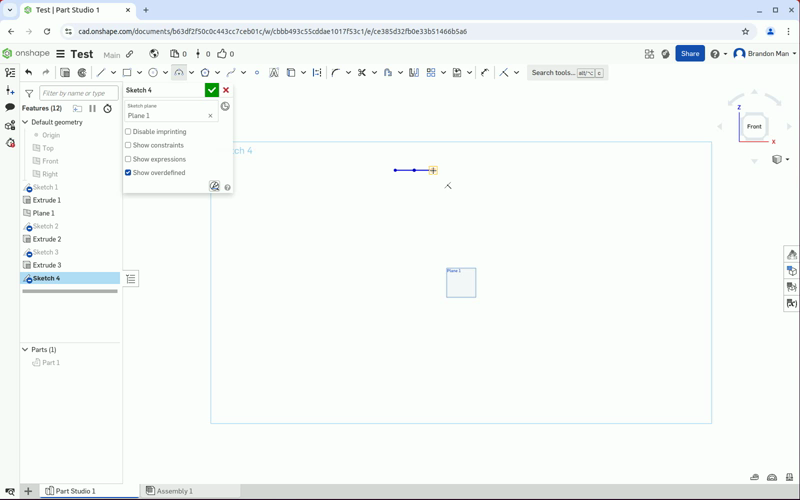
mouse_move(395, 170)
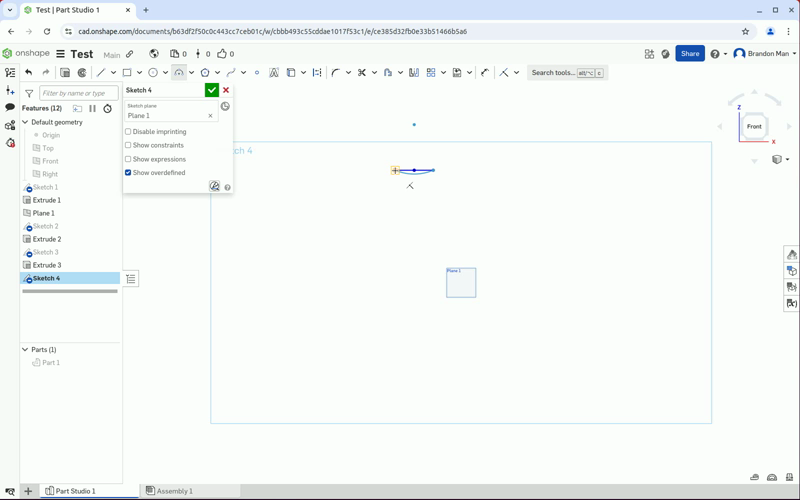
click(395, 170)
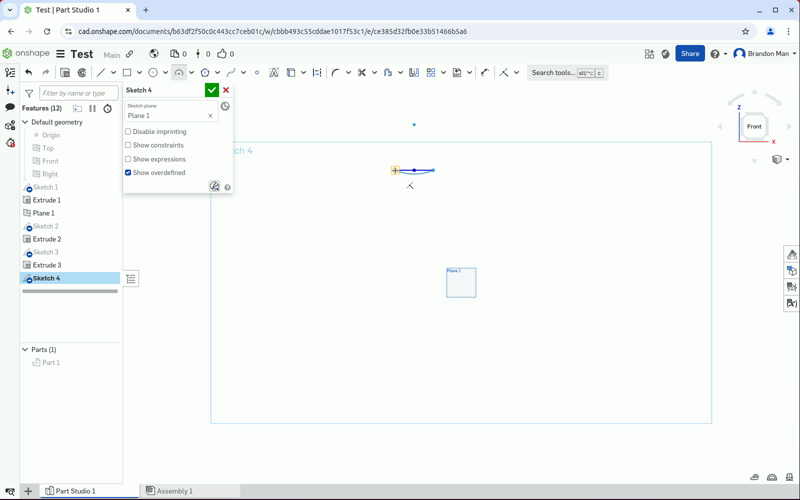
key_down(shift)
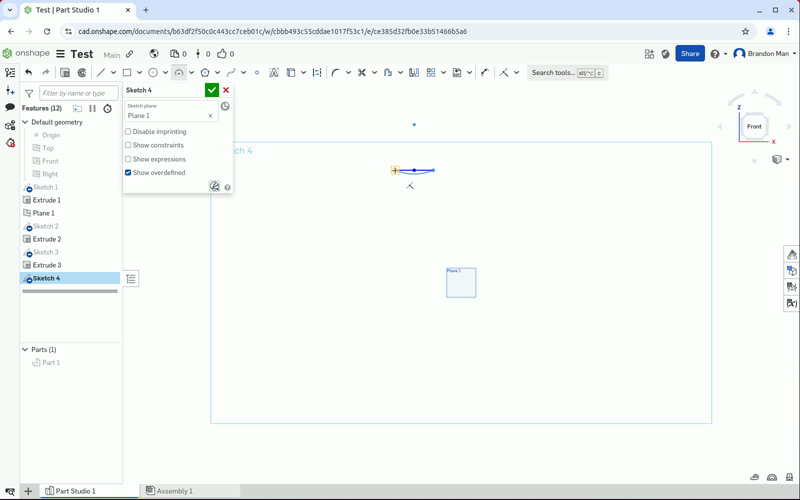
mouse_move(414, 151)
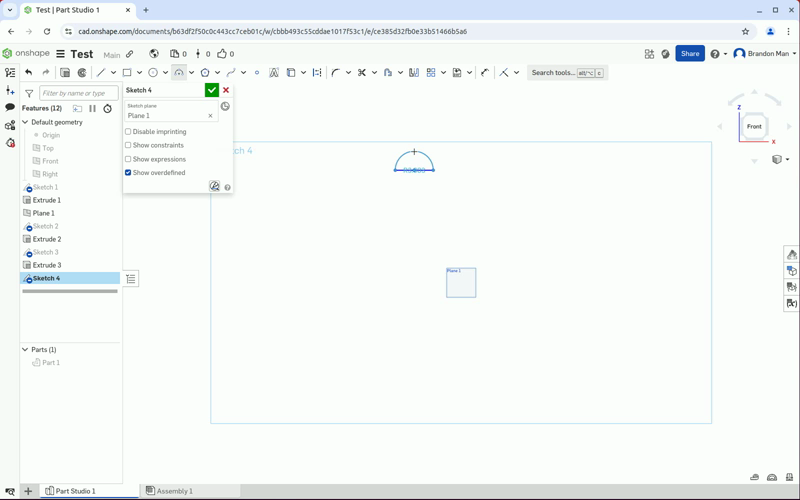
click(414, 151)
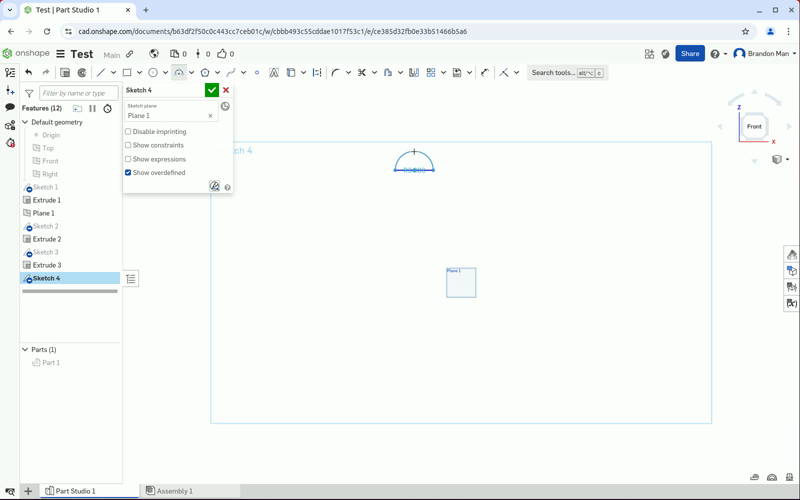
key_up(shift)
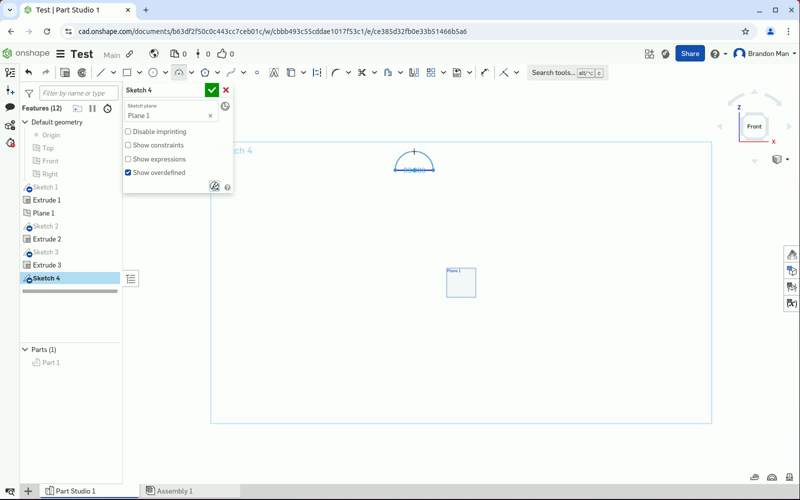
key(esc)
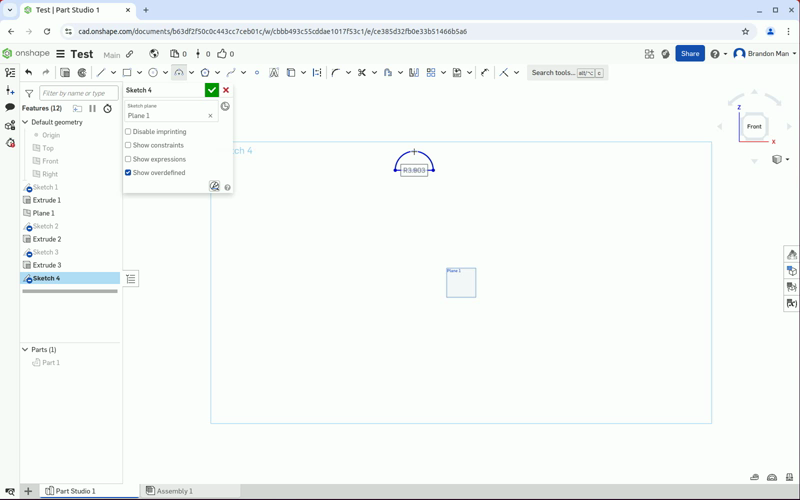
mouse_move(409, 162)
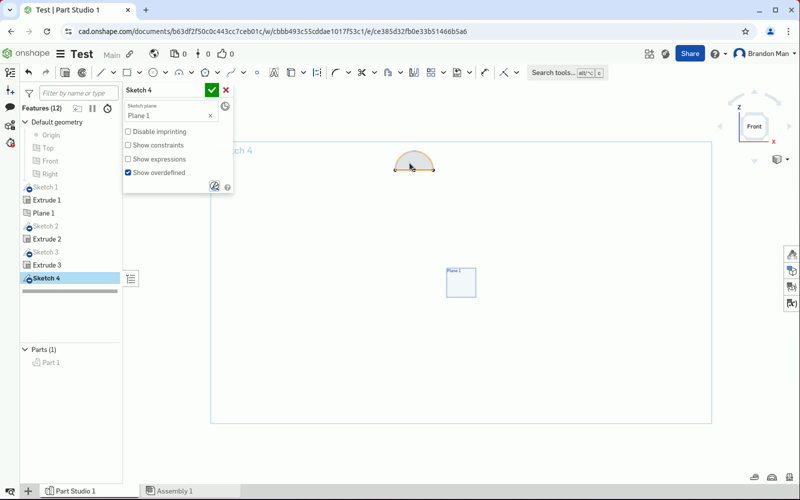
scroll(6)
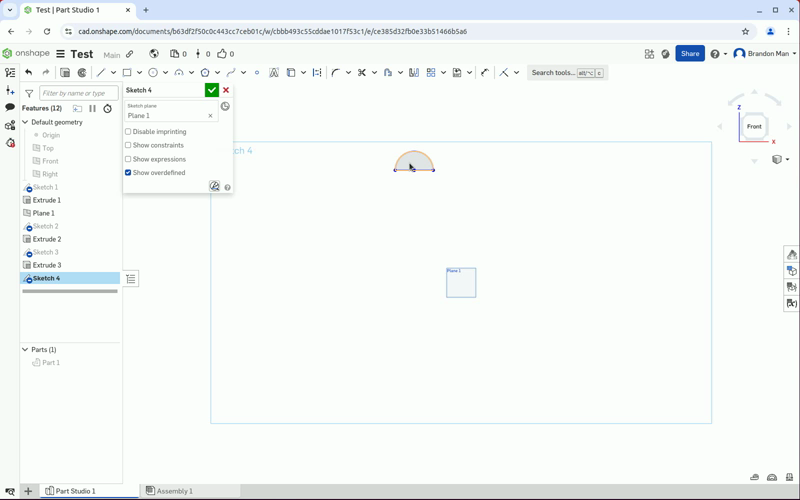
scroll(6)
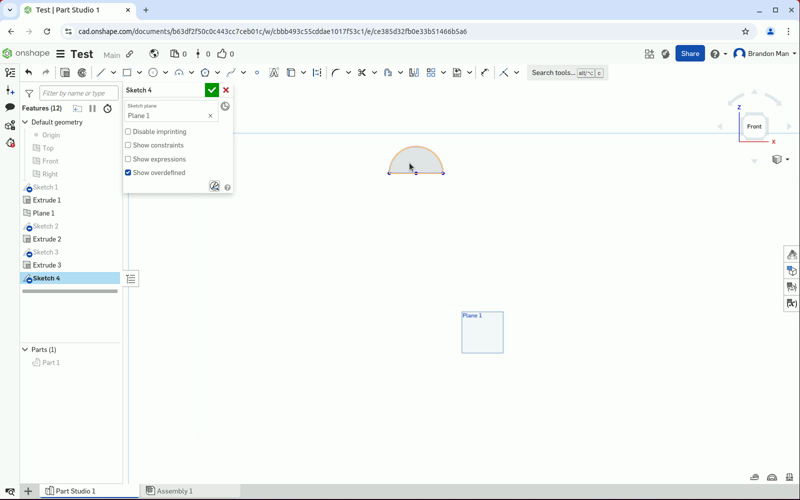
scroll(6)
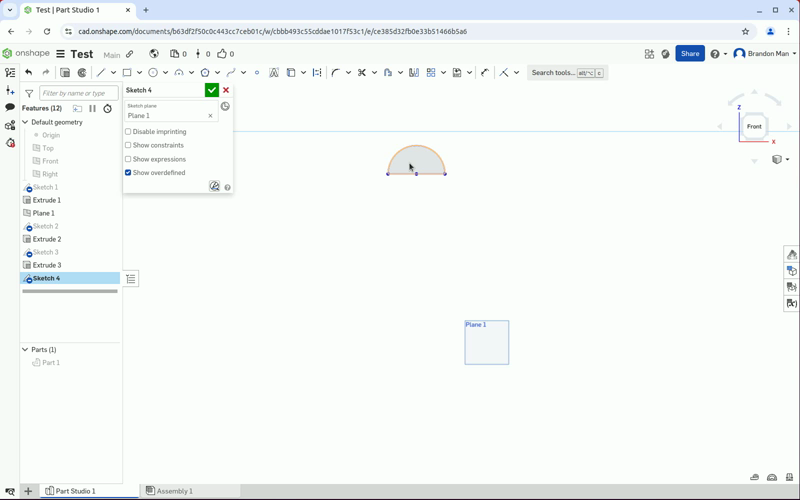
scroll(6)
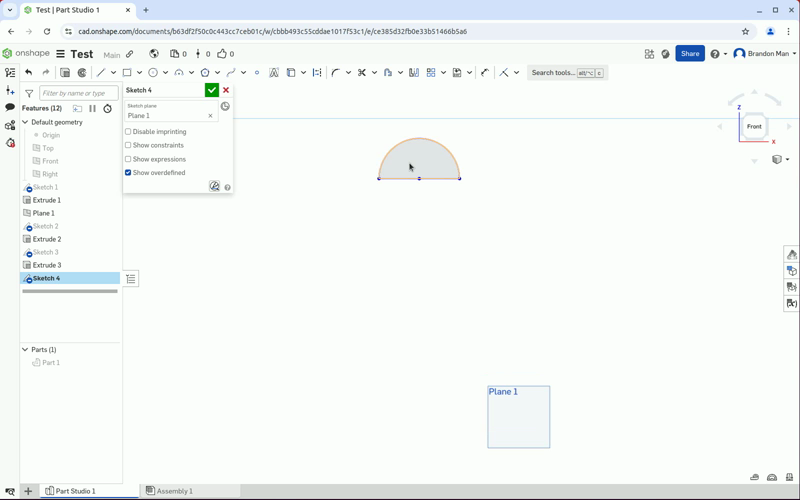
scroll(6)
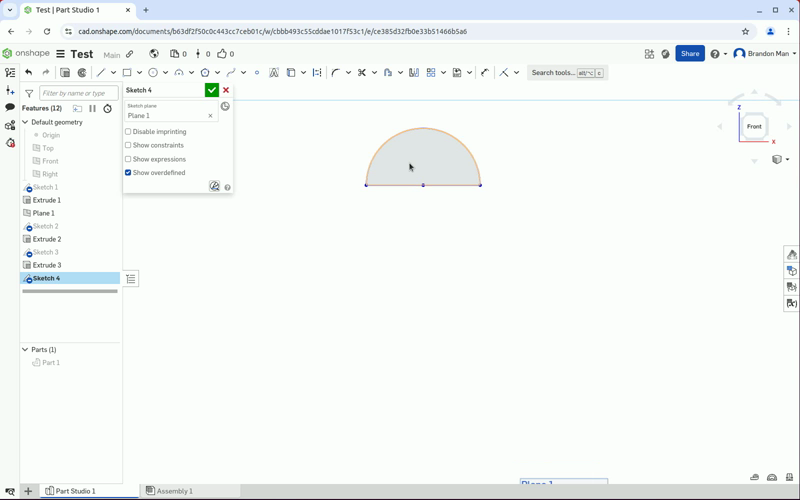
scroll(6)
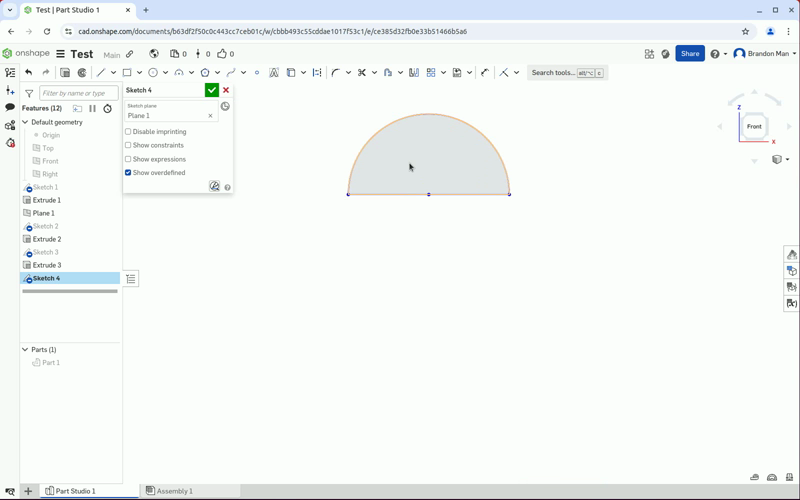
scroll(6)
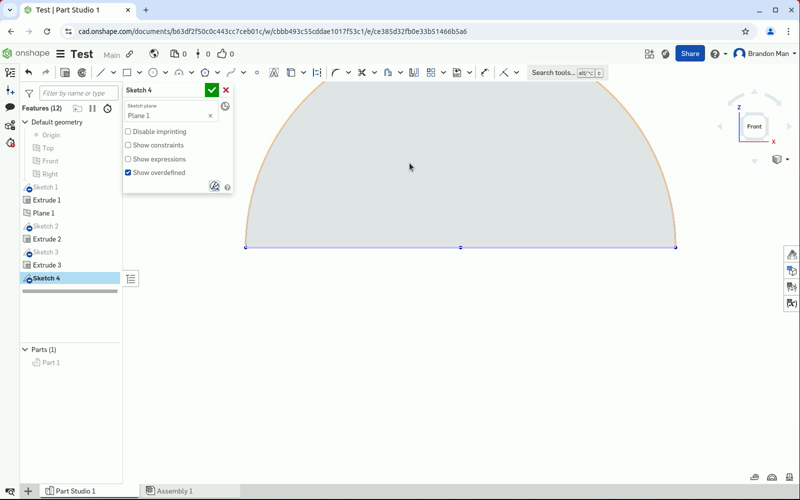
click(409, 162)
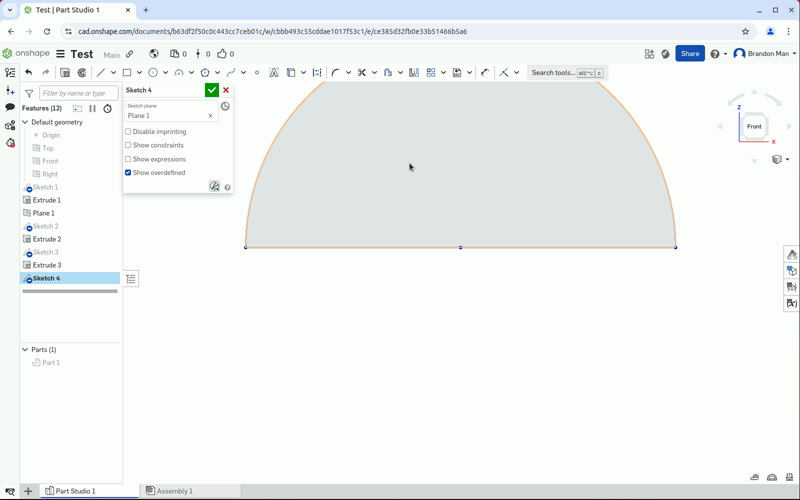
scroll(-6)
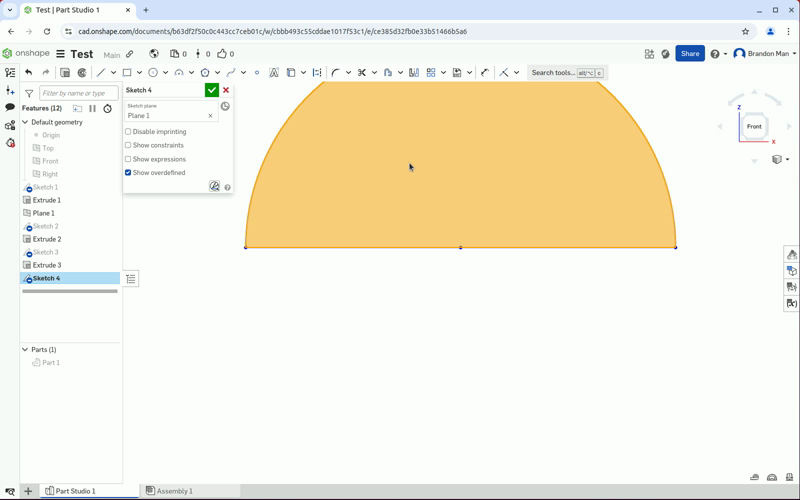
scroll(-6)
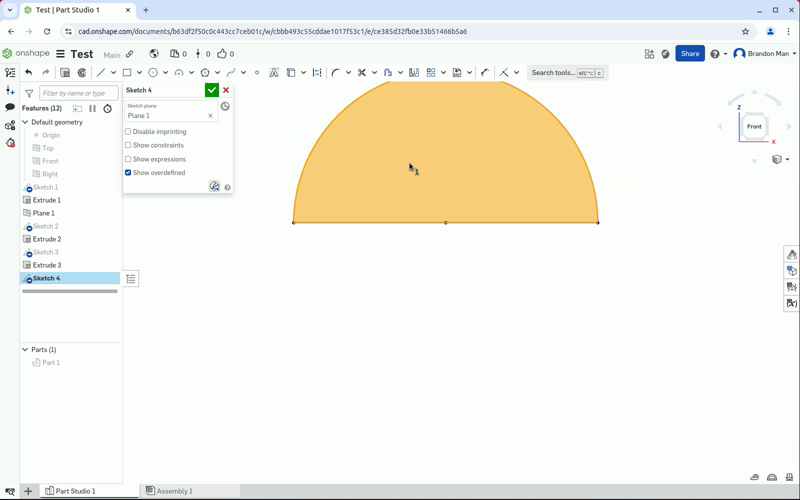
scroll(-6)
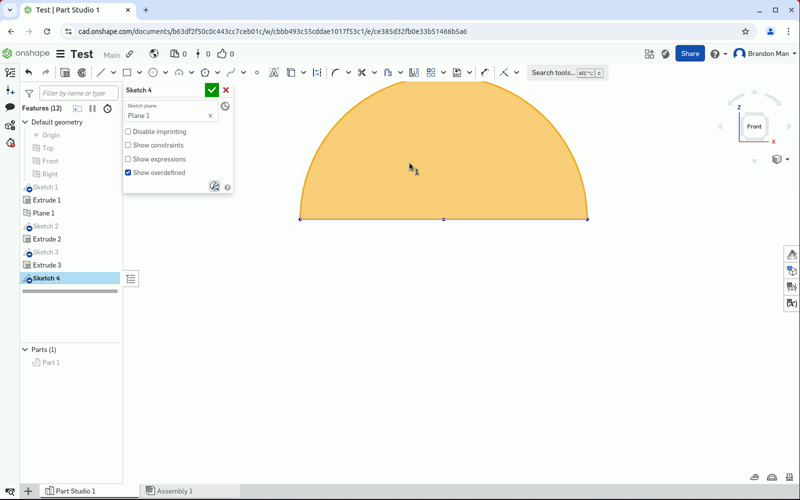
scroll(-6)
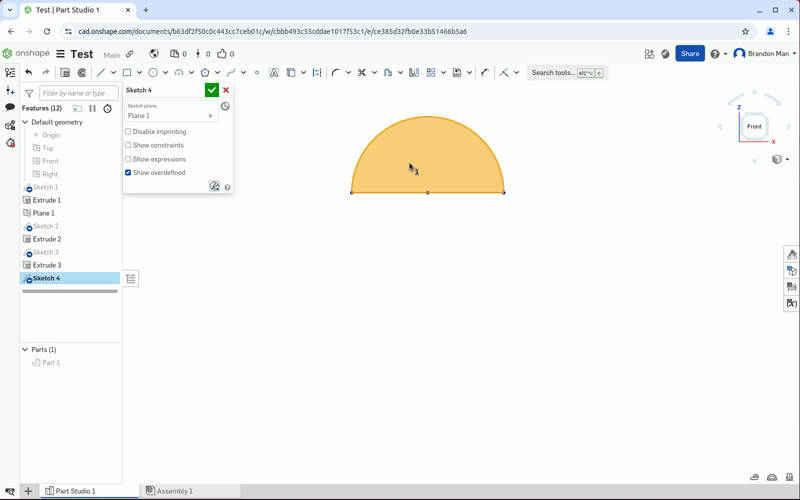
scroll(-6)
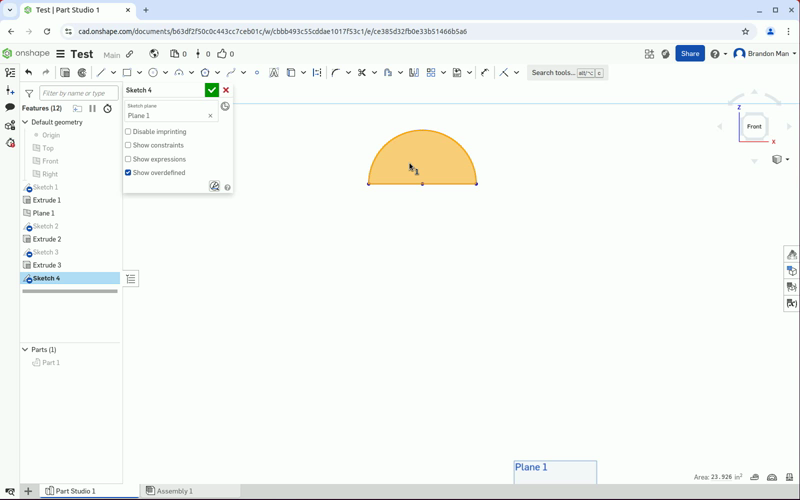
scroll(-6)
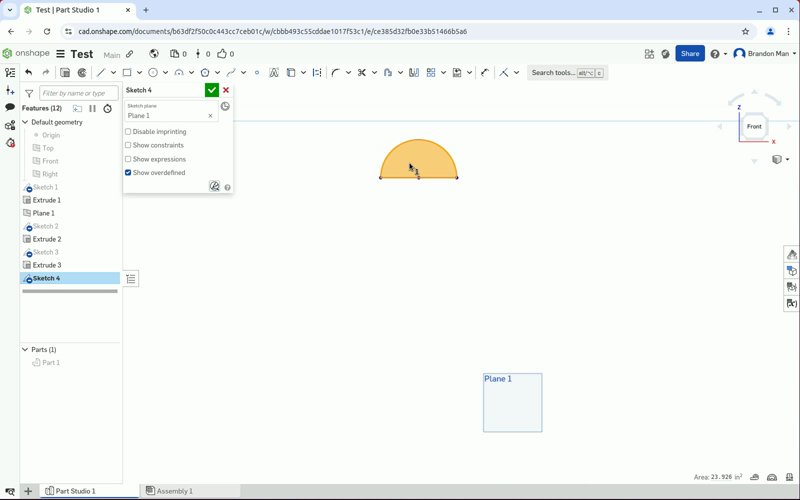
scroll(-6)
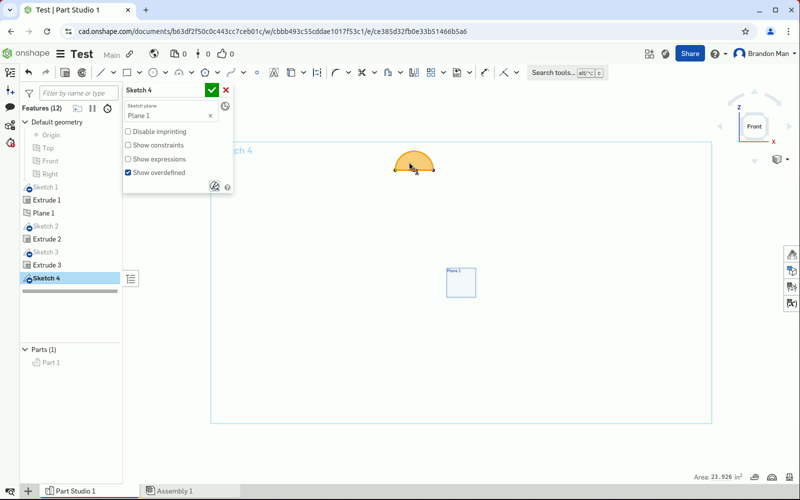
mouse_move(73, 352)
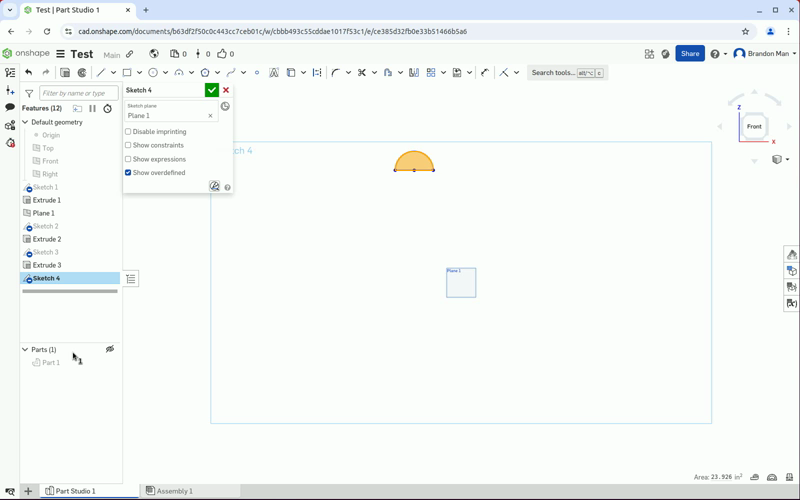
key(shift+y)
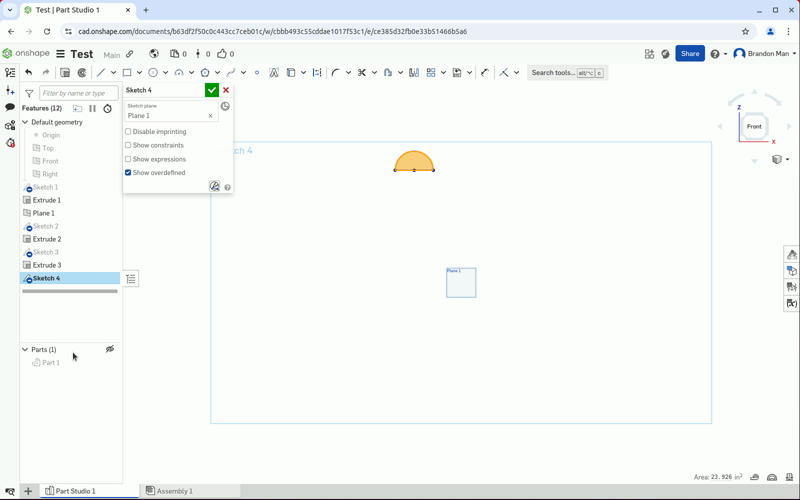
key(shift+e)
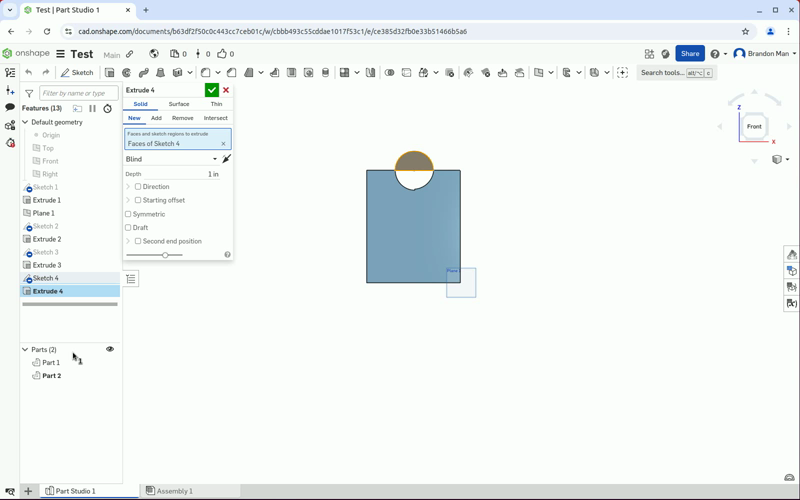
mouse_move(143, 106)
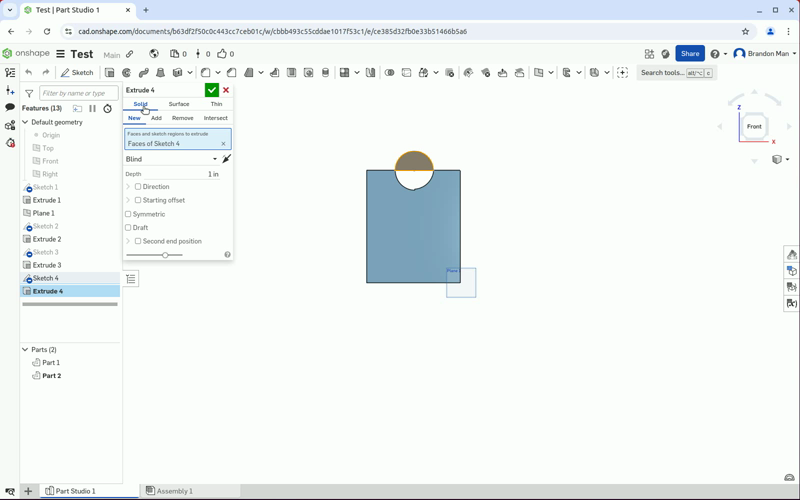
click(143, 106)
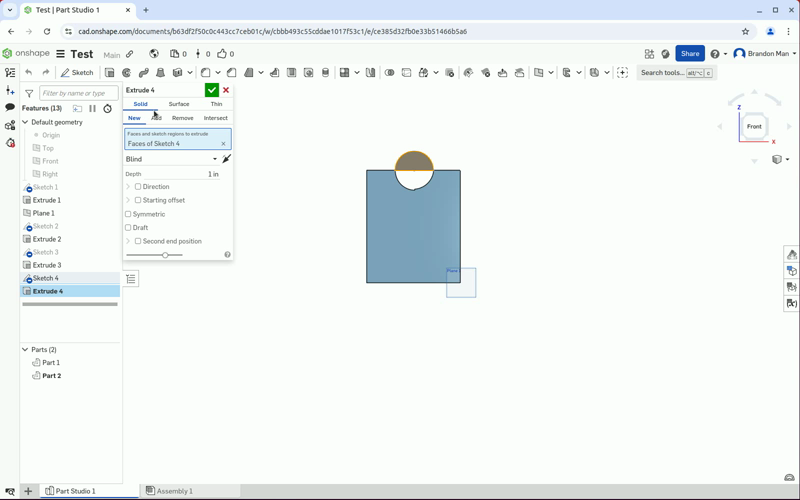
mouse_move(186, 120)
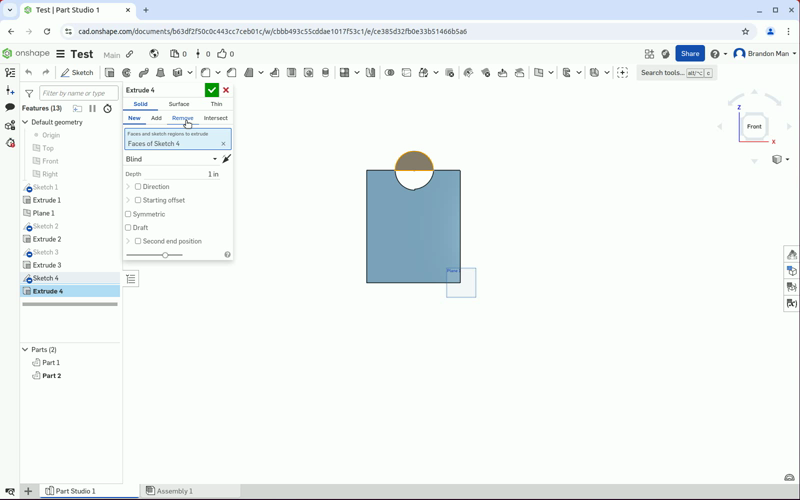
click(186, 120)
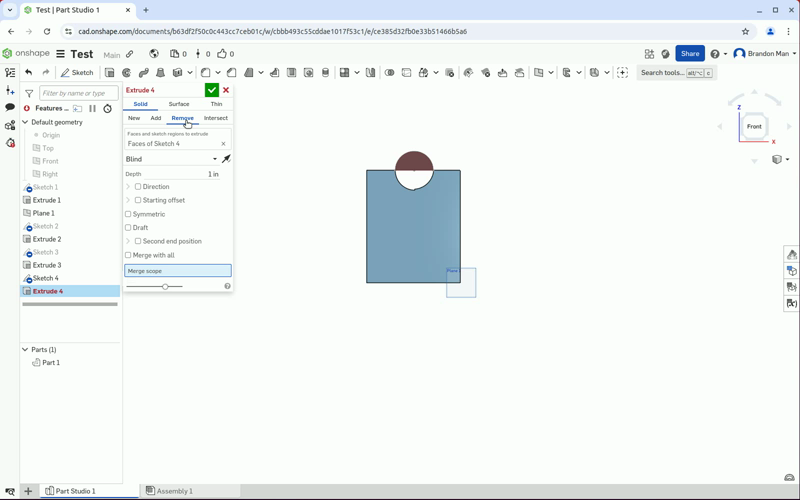
key(tab, 4)
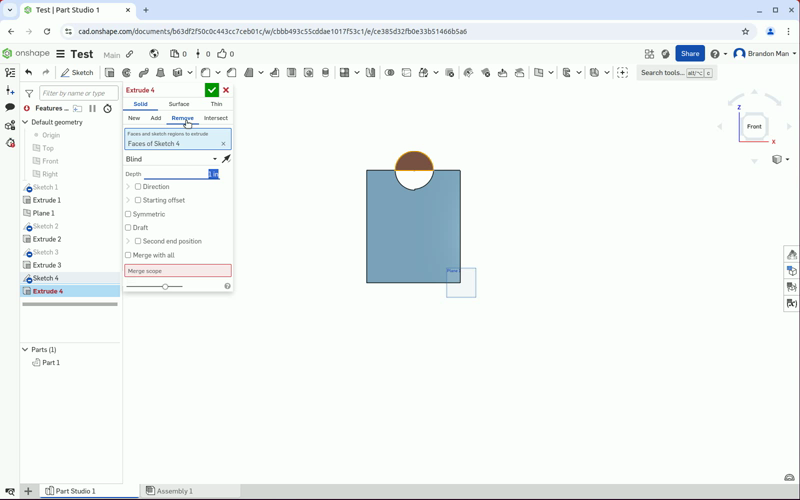
text(7.703)
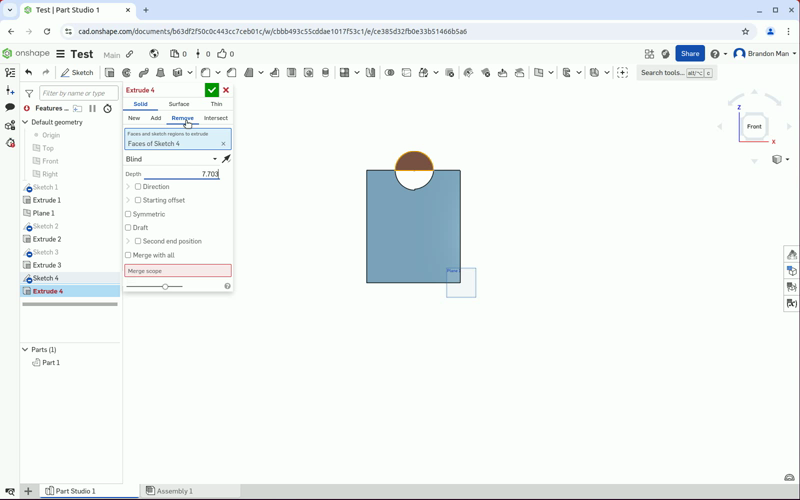
key(tab, 6)
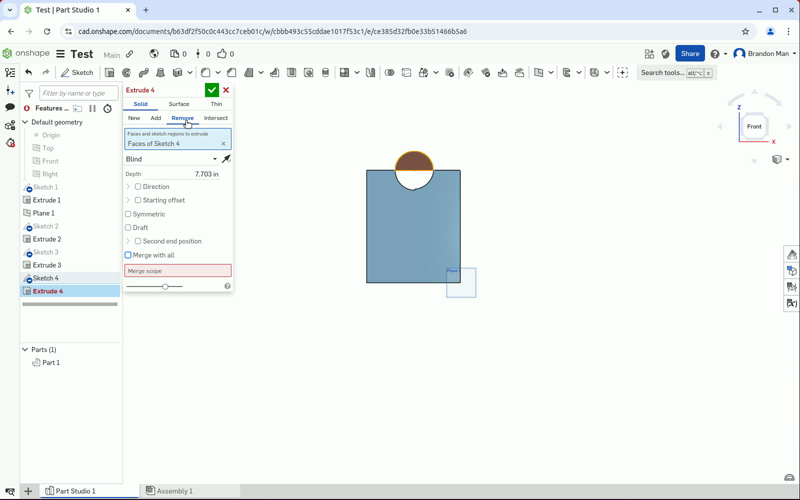
key(space)
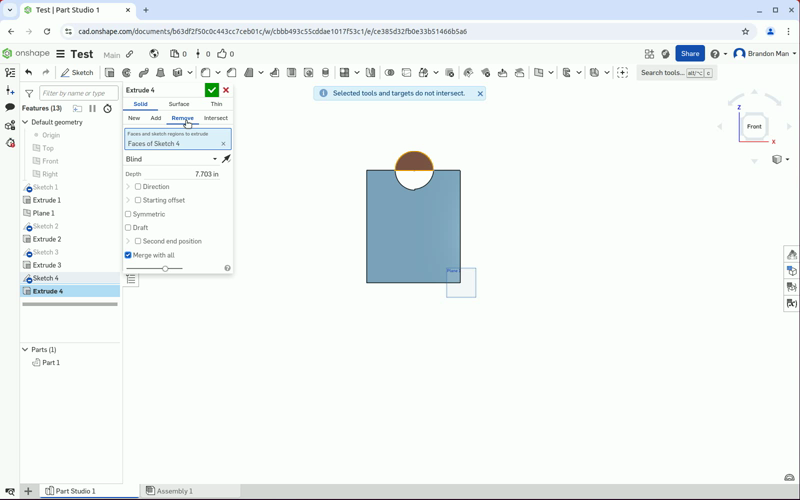
key(enter)
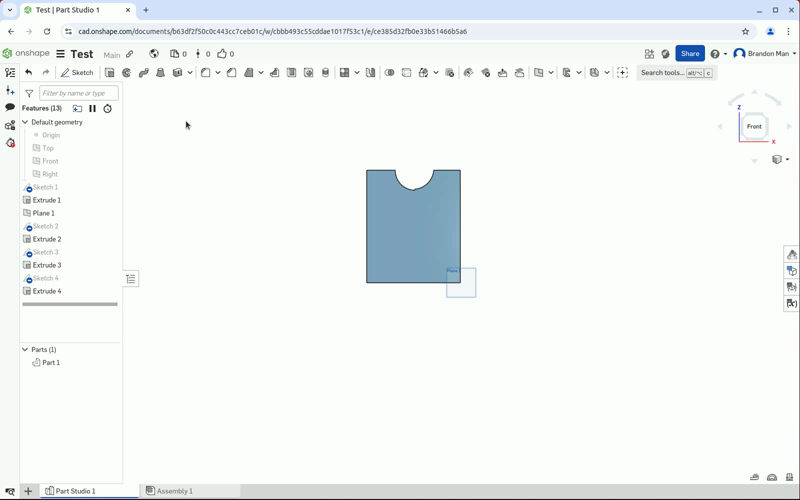
key(shift+h)
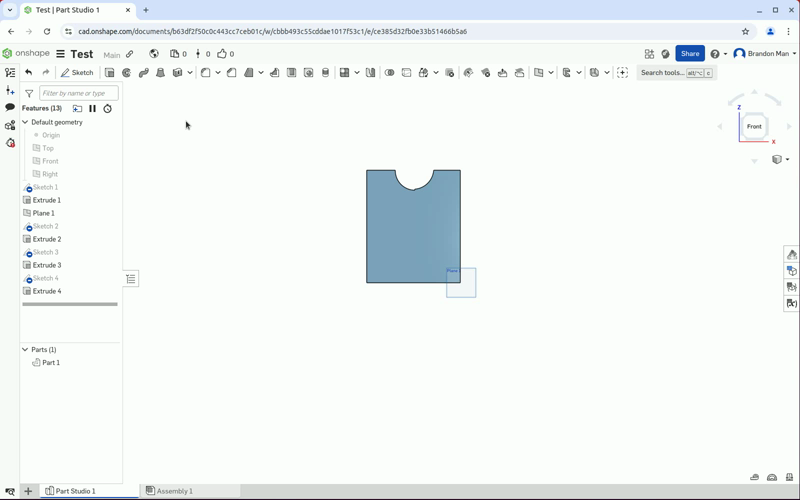
key(shift+h)
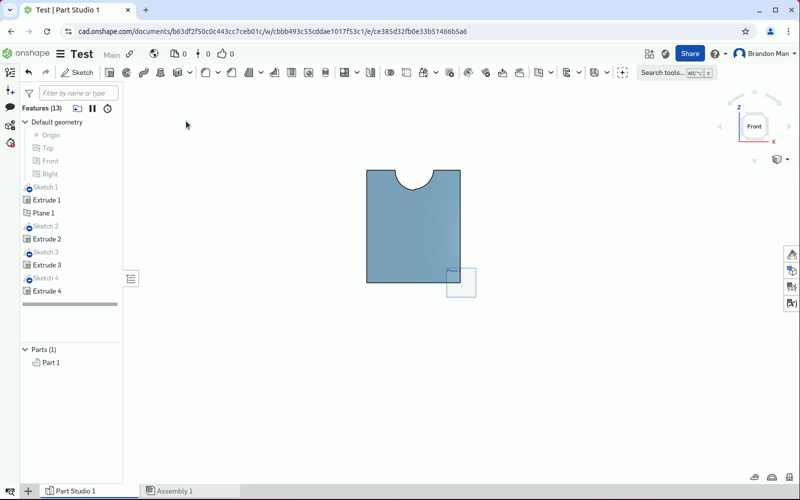
mouse_move(73, 189)
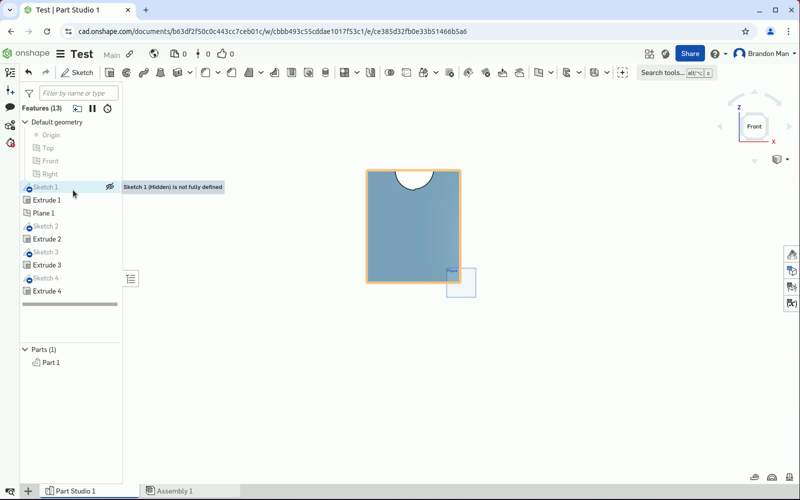
click(73, 189)
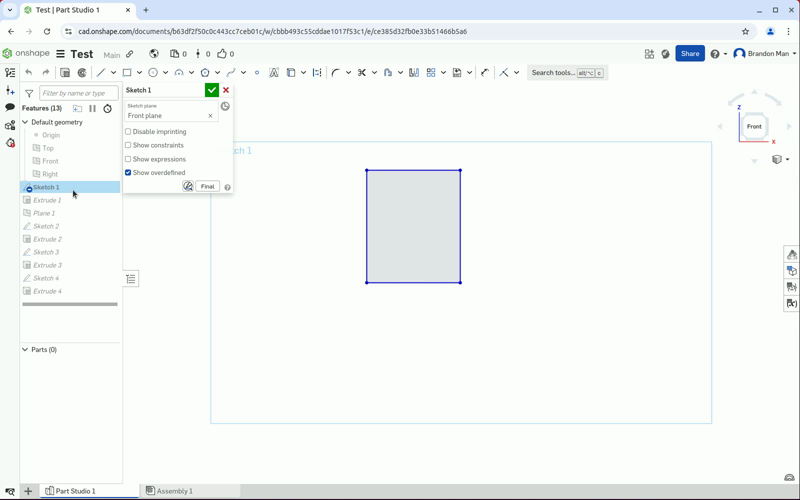
mouse_move(229, 92)
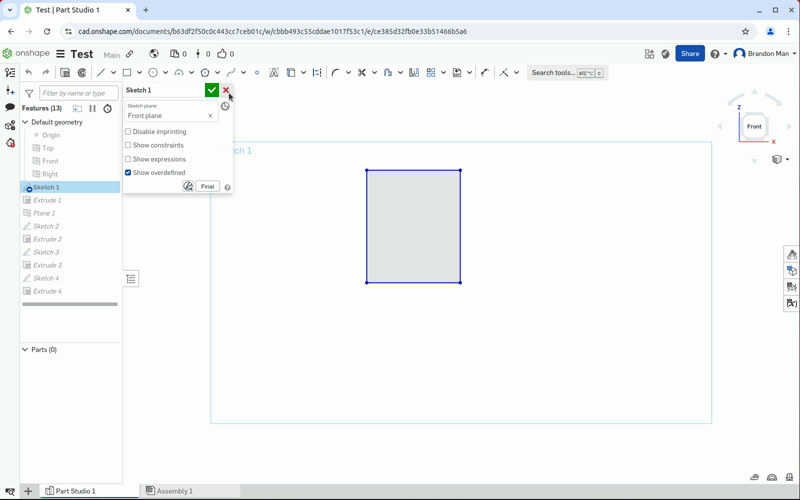
click(229, 92)
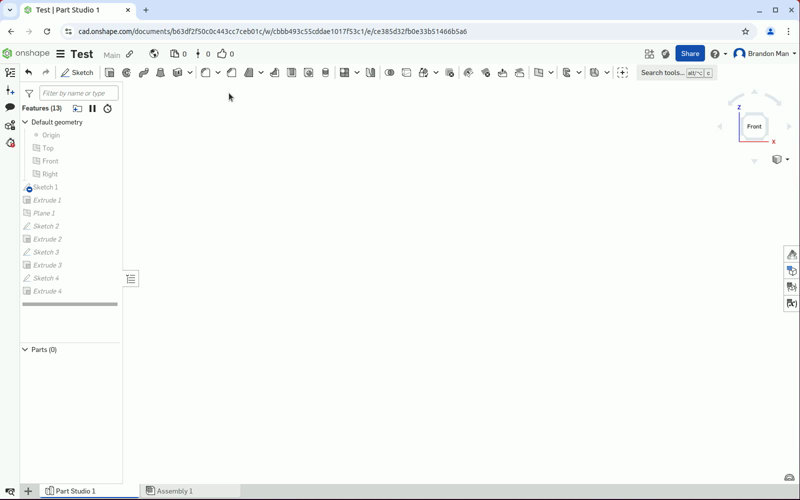
key(shift+s)
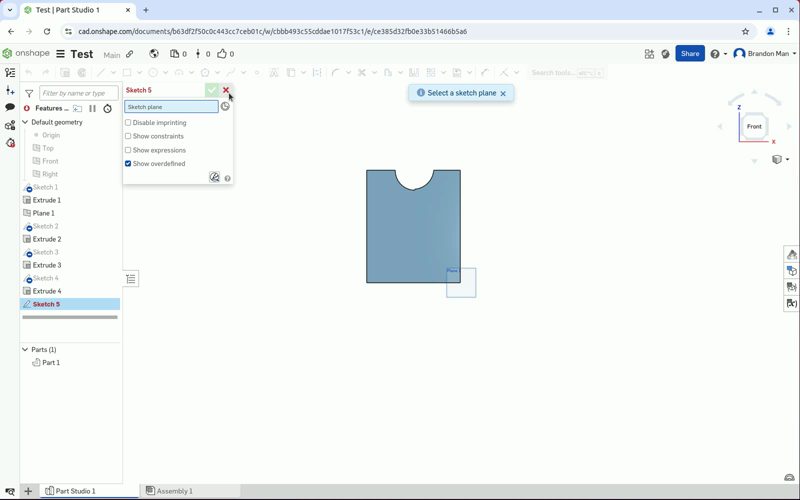
mouse_move(73, 215)
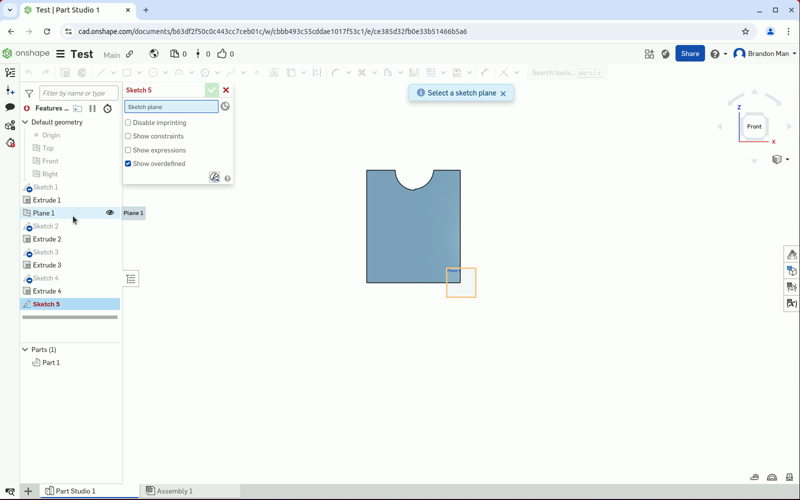
click(73, 215)
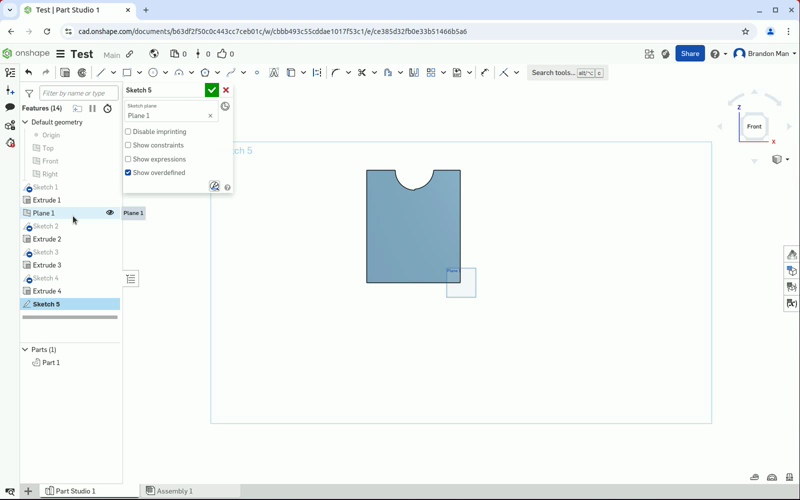
mouse_move(73, 352)
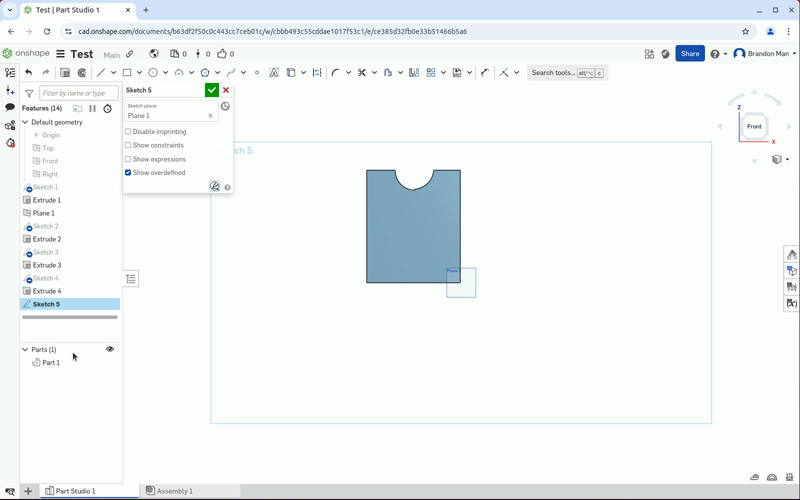
key(y)
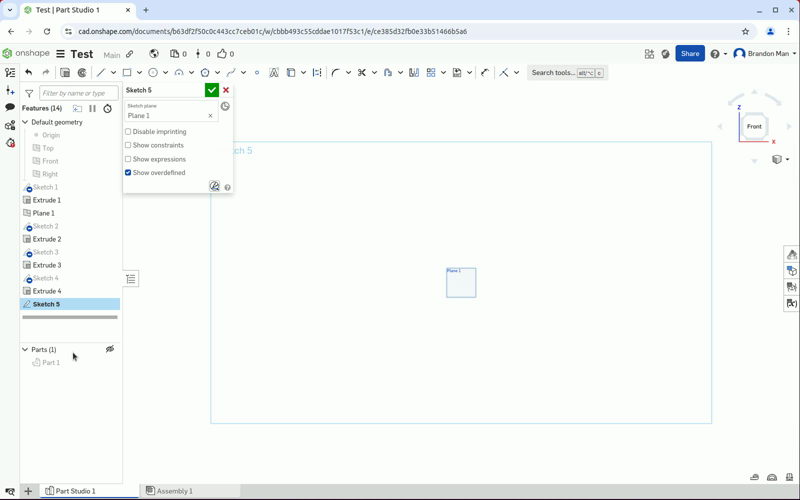
key(a)
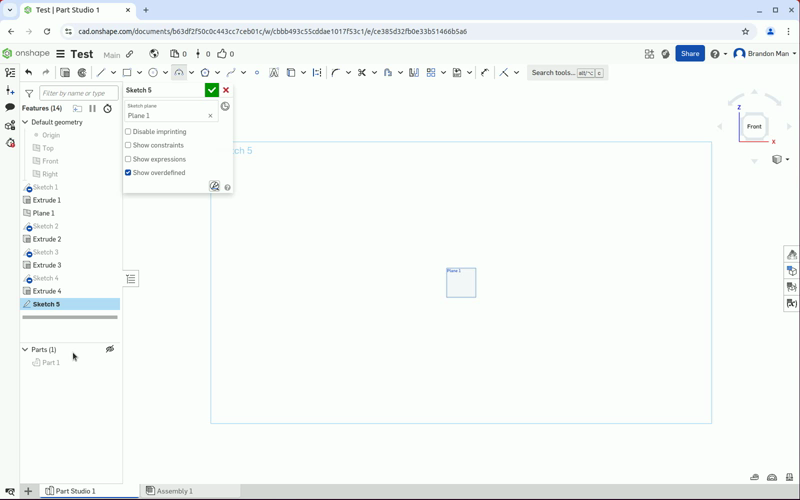
key_down(shift)
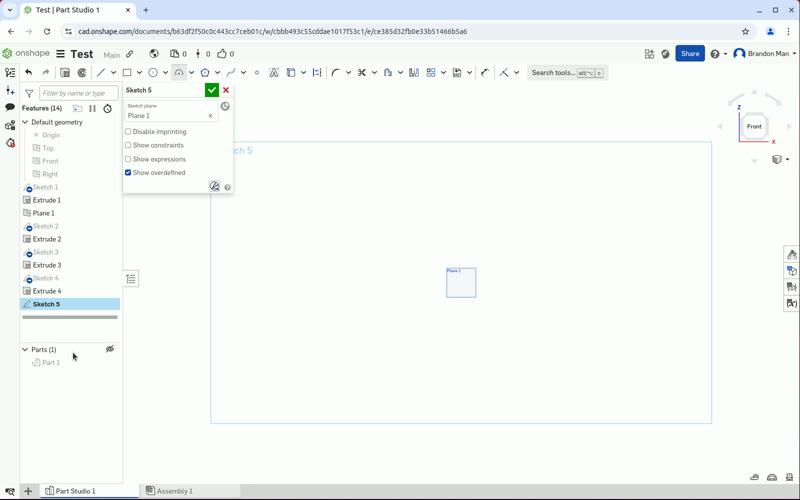
mouse_move(413, 189)
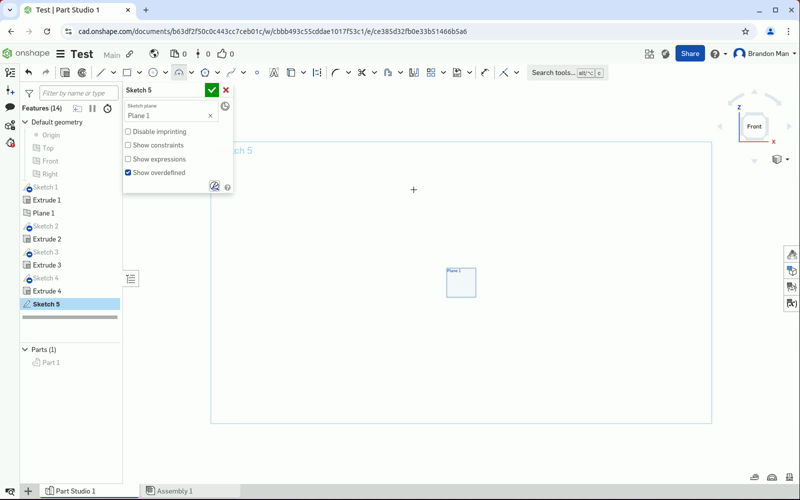
click(413, 189)
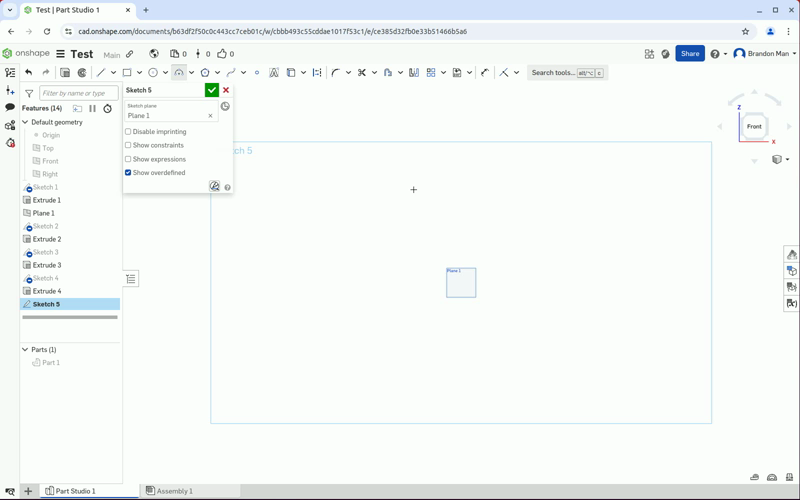
key_up(shift)
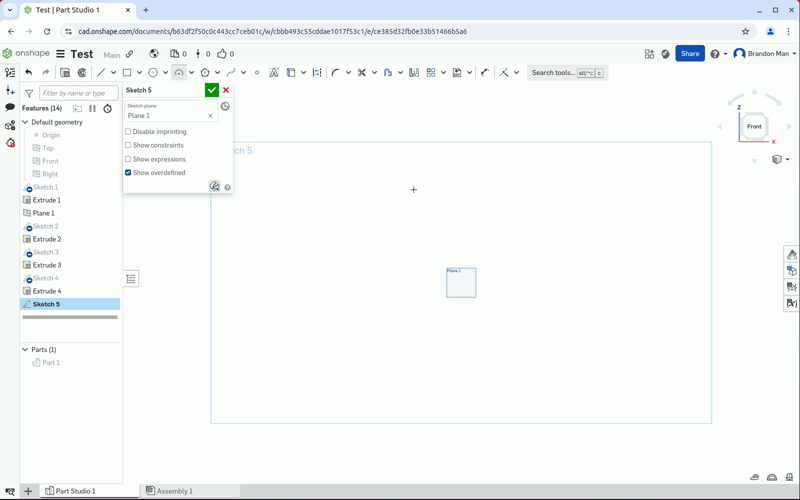
key_down(shift)
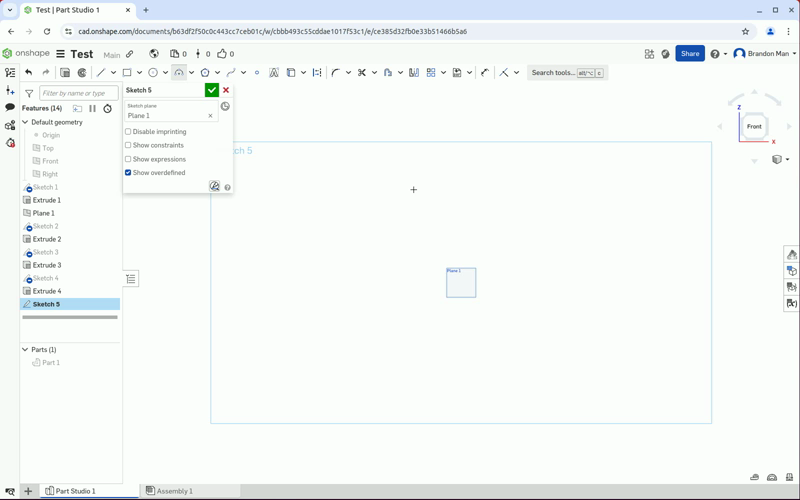
mouse_move(433, 169)
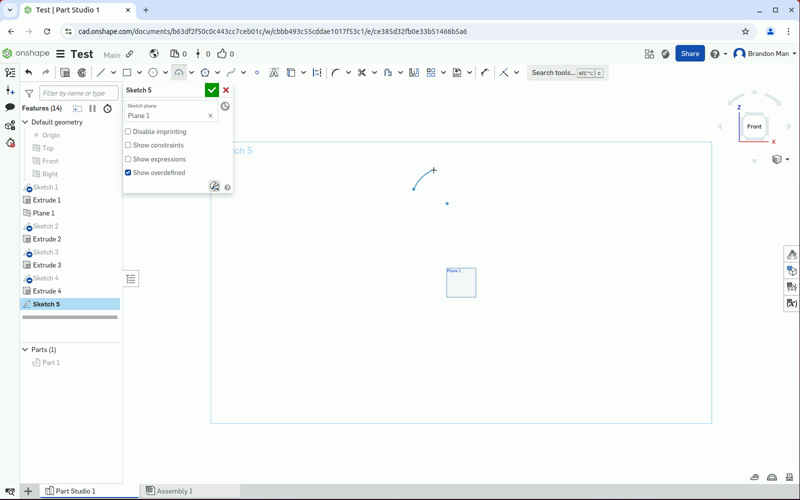
click(433, 169)
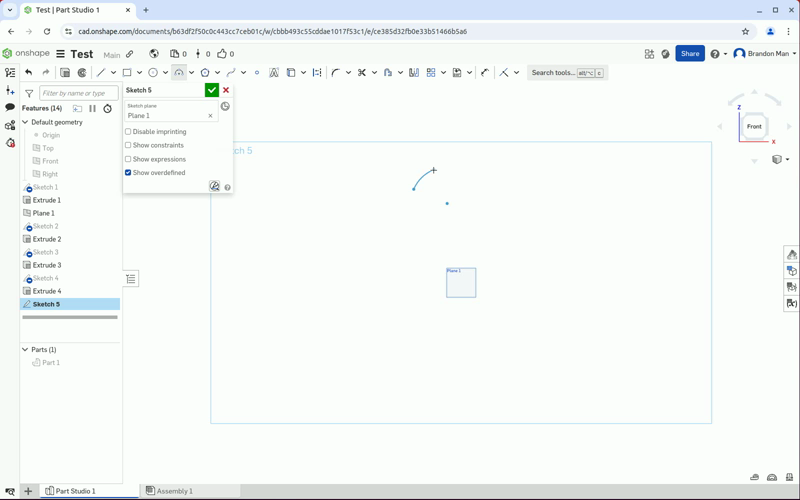
mouse_move(427, 183)
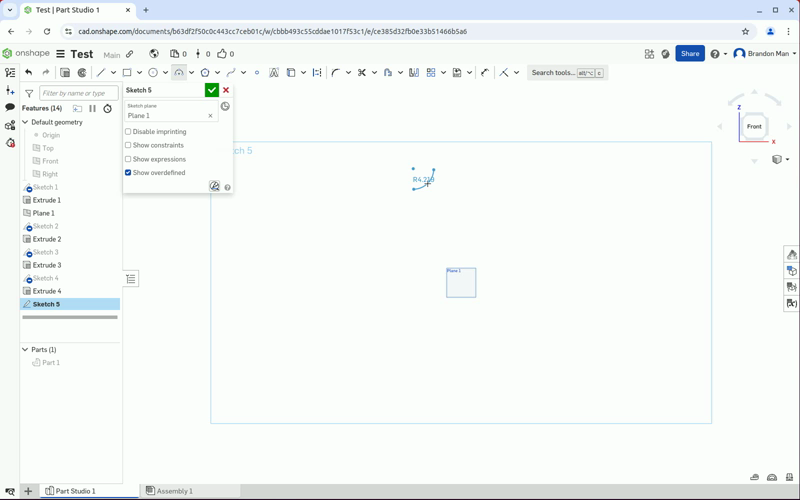
click(427, 183)
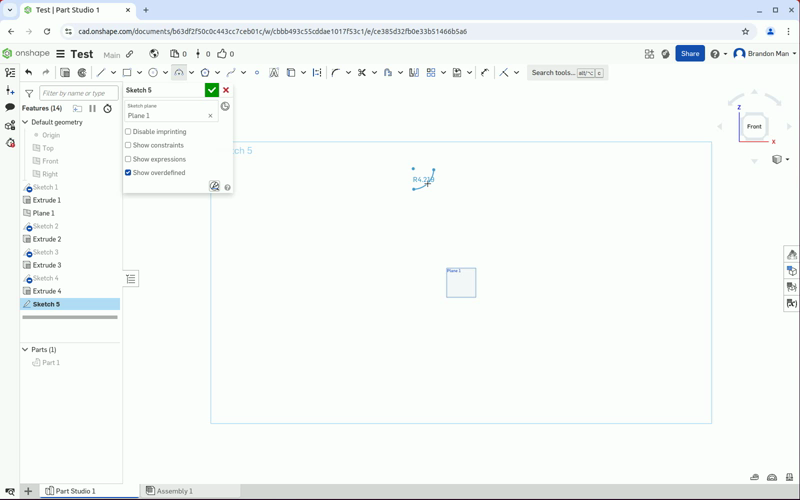
key_up(shift)
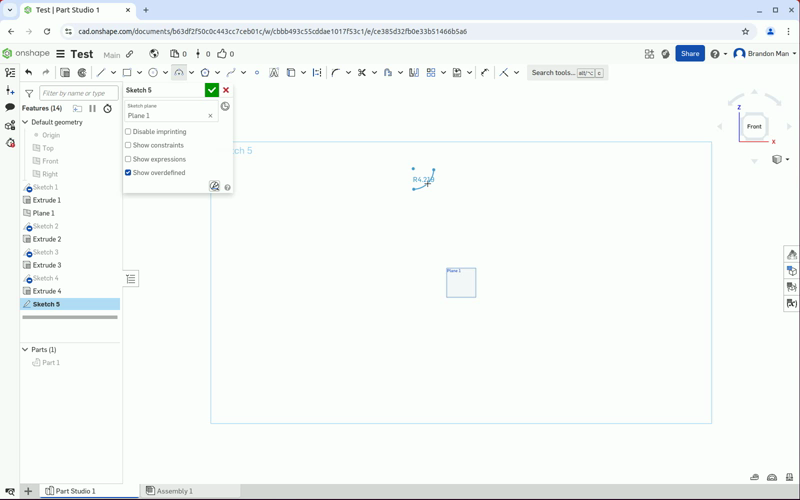
key(esc)
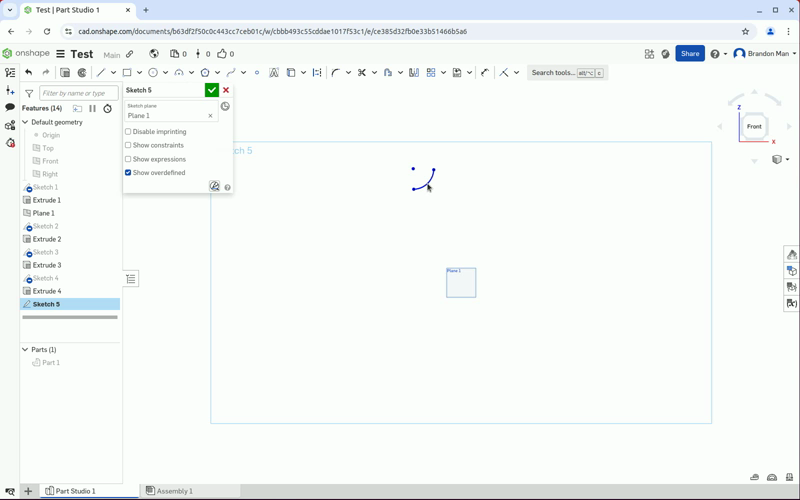
key(l)
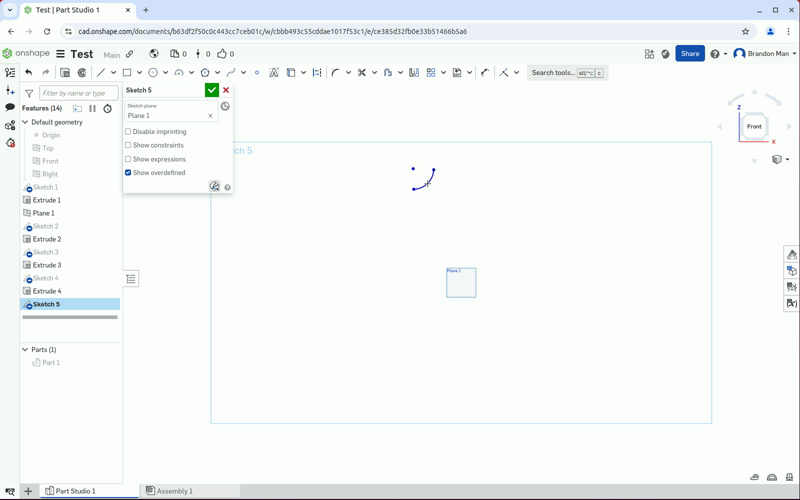
mouse_move(433, 169)
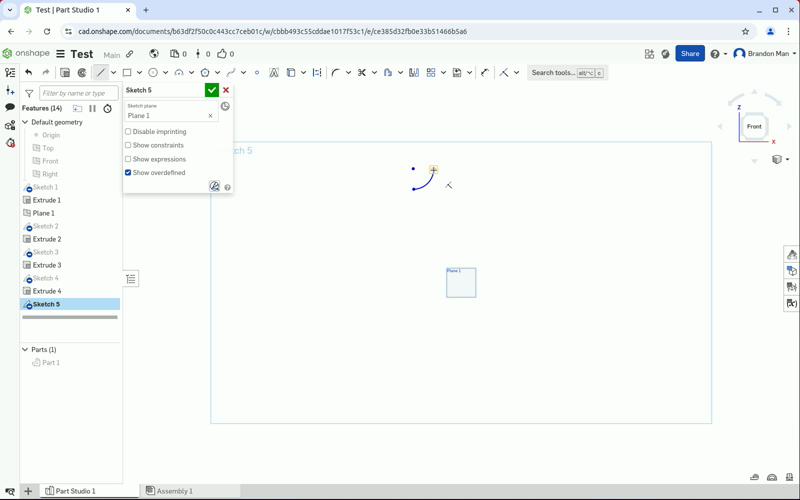
click(433, 169)
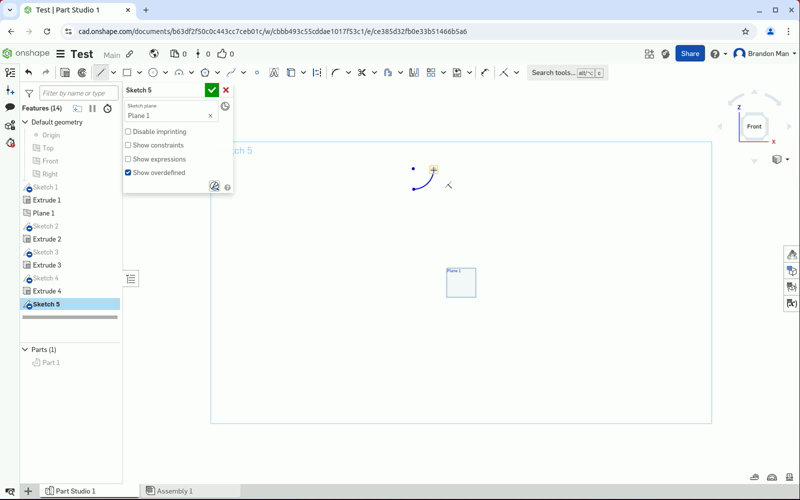
key_down(shift)
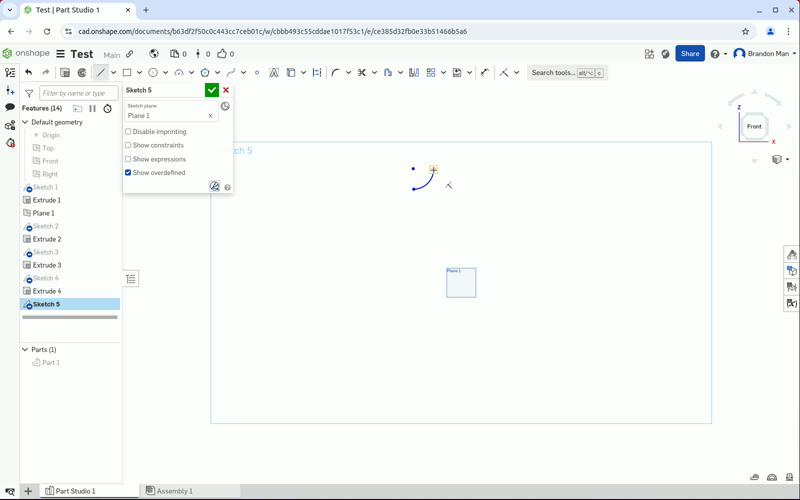
mouse_move(463, 169)
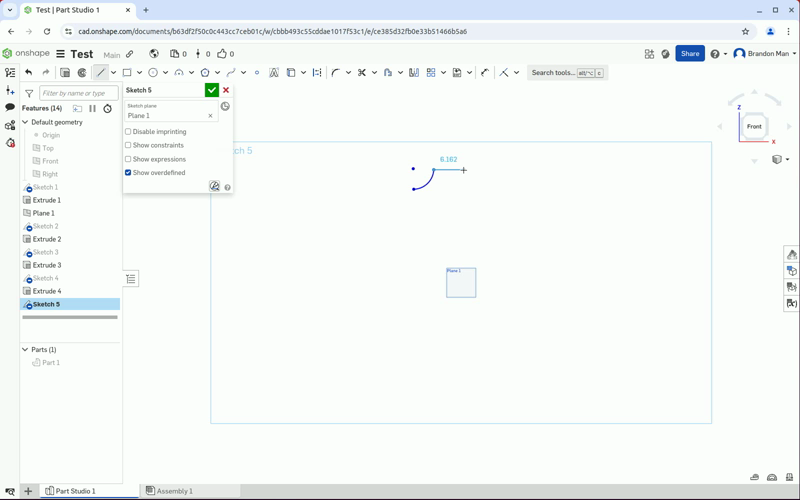
mouse_move(413, 169)
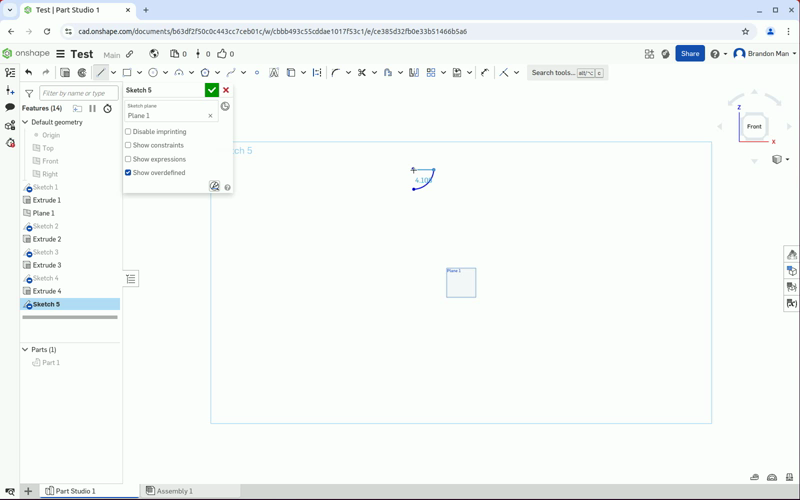
click(413, 169)
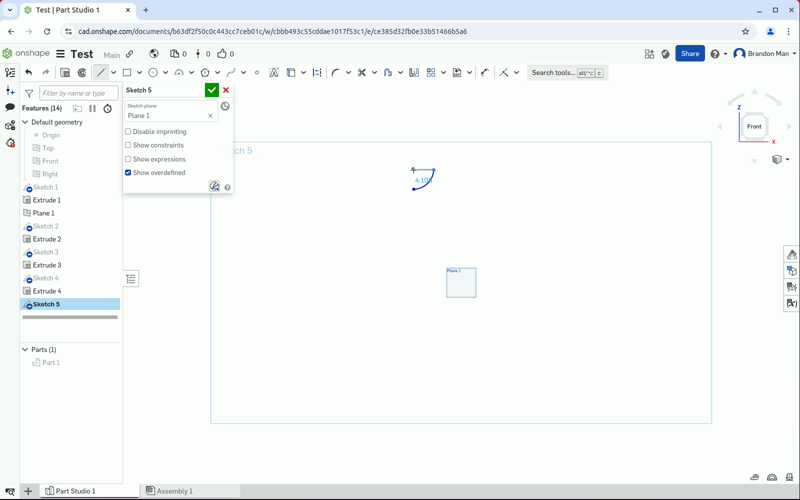
key_up(shift)
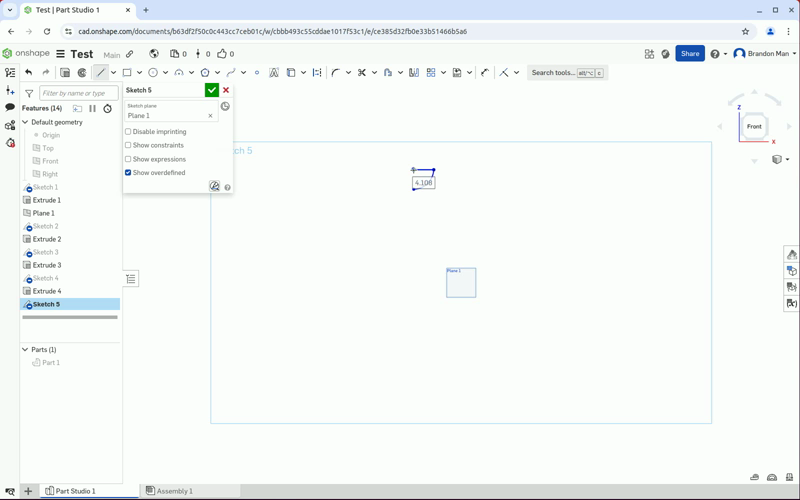
mouse_move(444, 169)
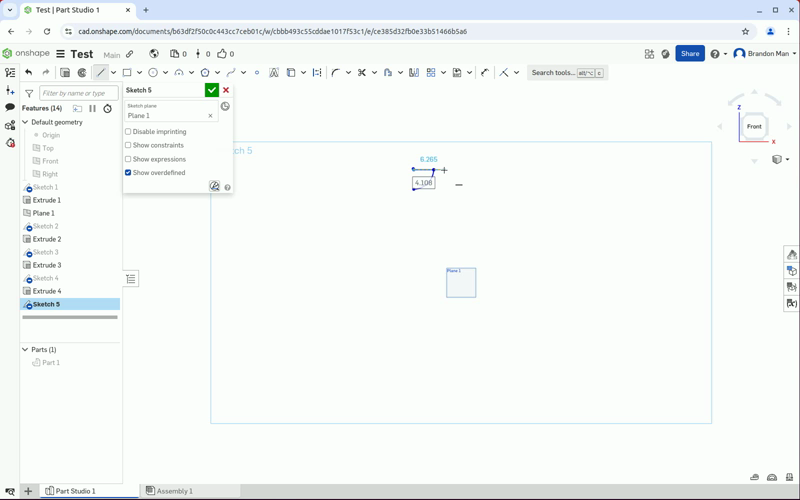
key_down(shift)
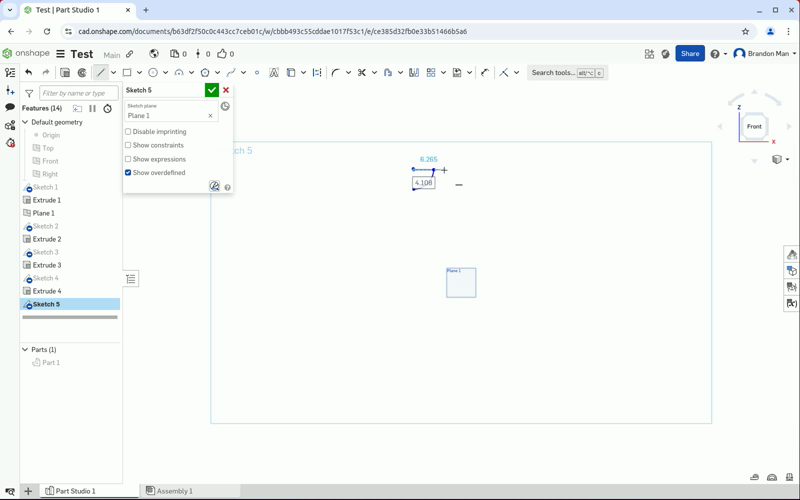
mouse_move(413, 189)
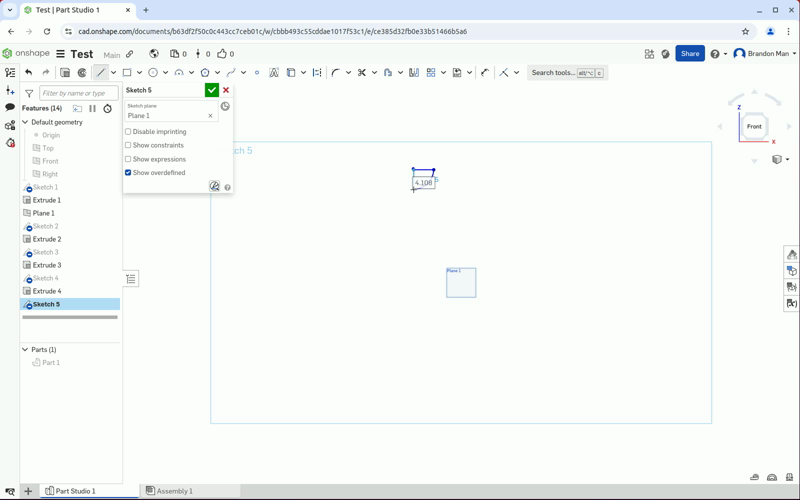
key_up(shift)
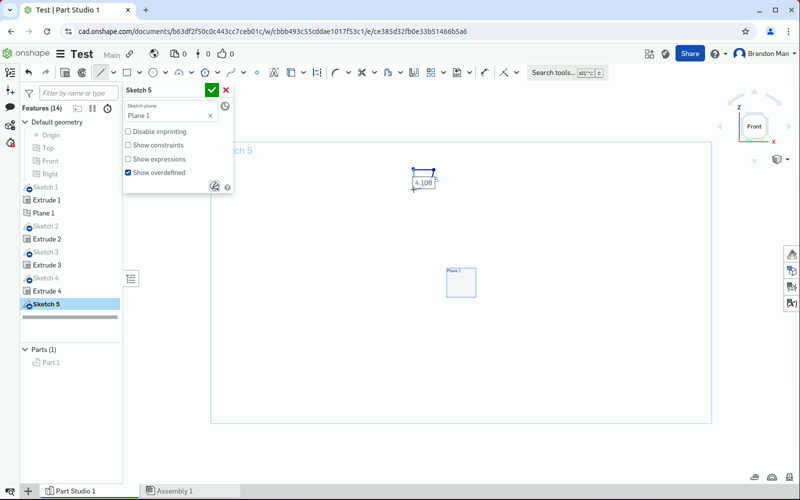
click(413, 189)
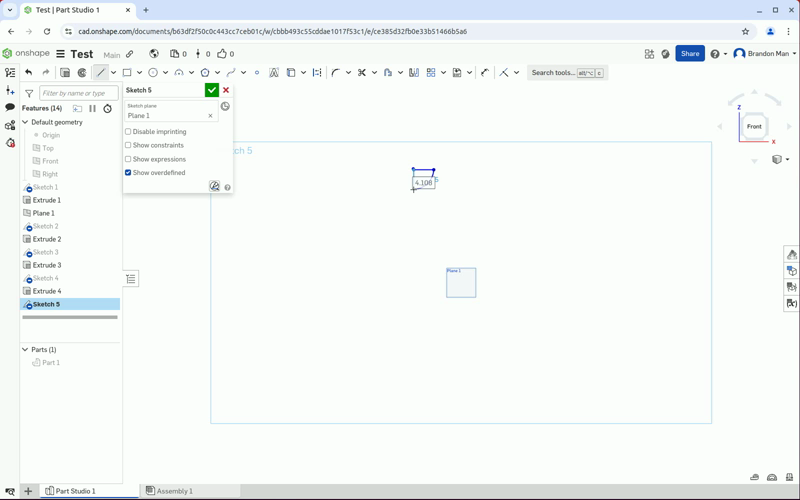
key(esc)
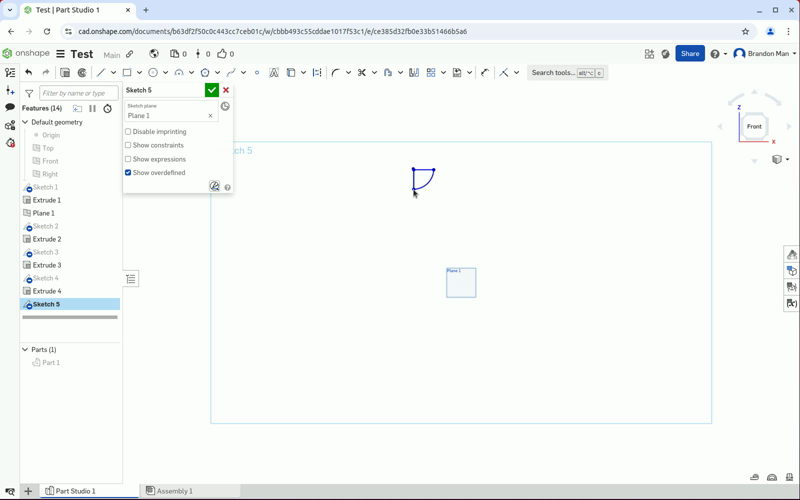
mouse_move(421, 174)
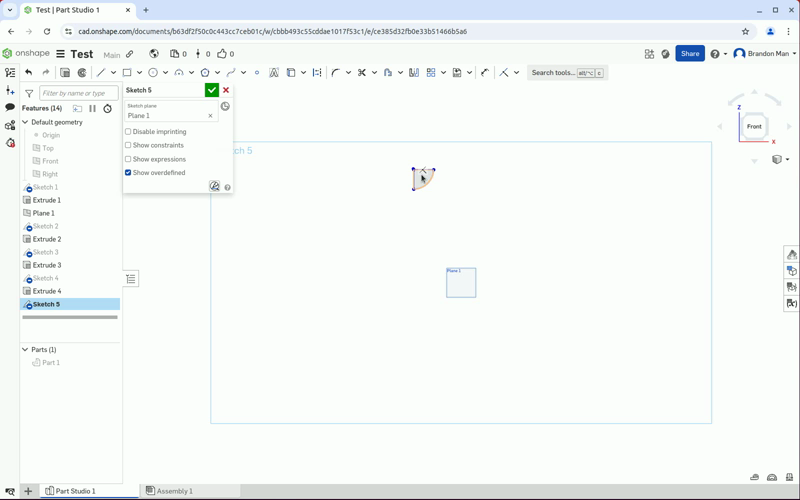
scroll(6)
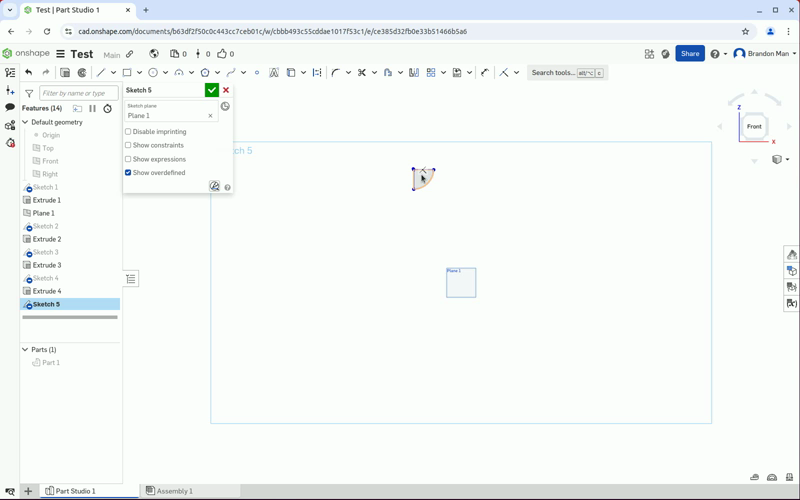
scroll(6)
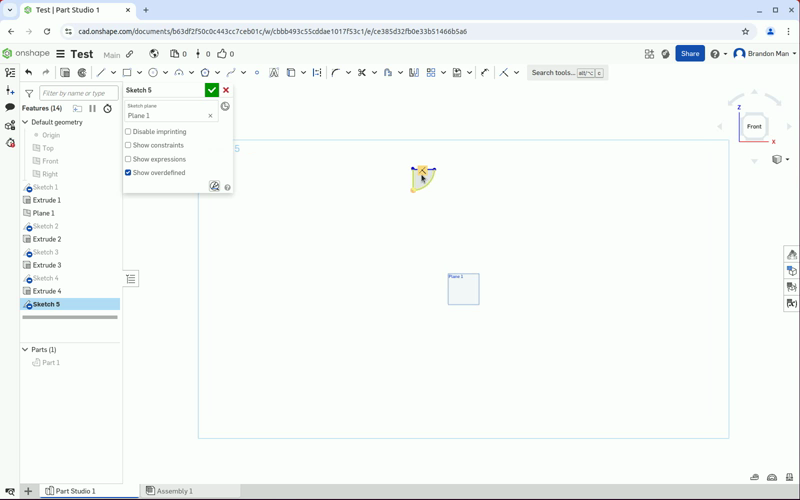
scroll(6)
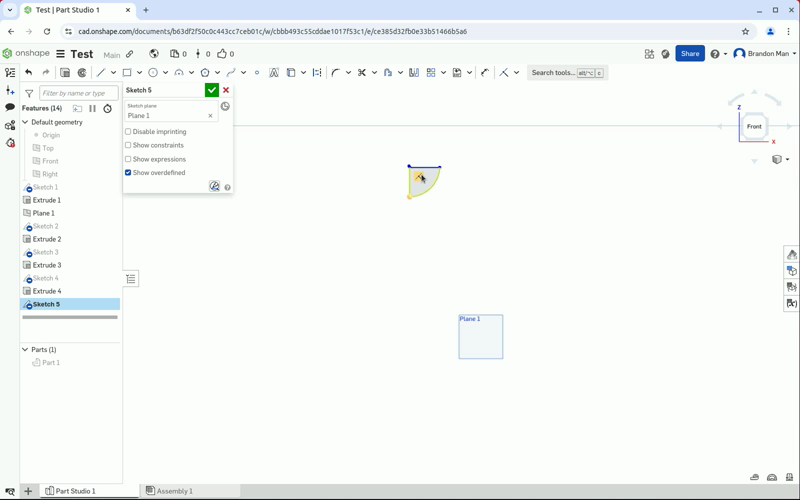
scroll(6)
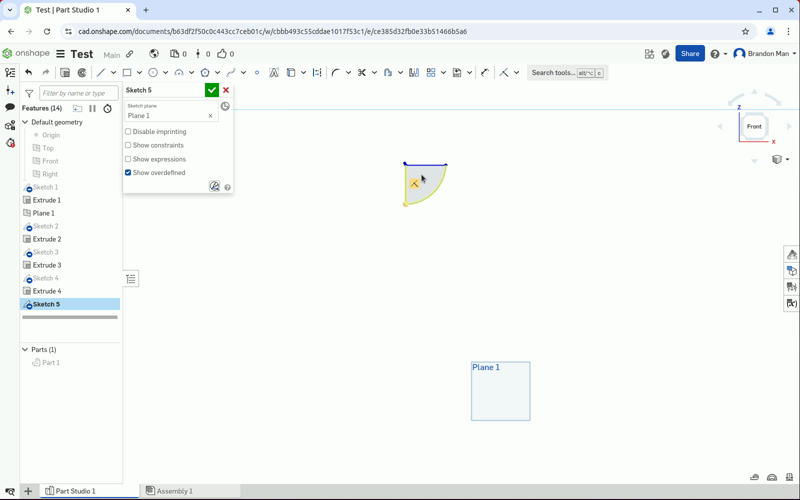
scroll(6)
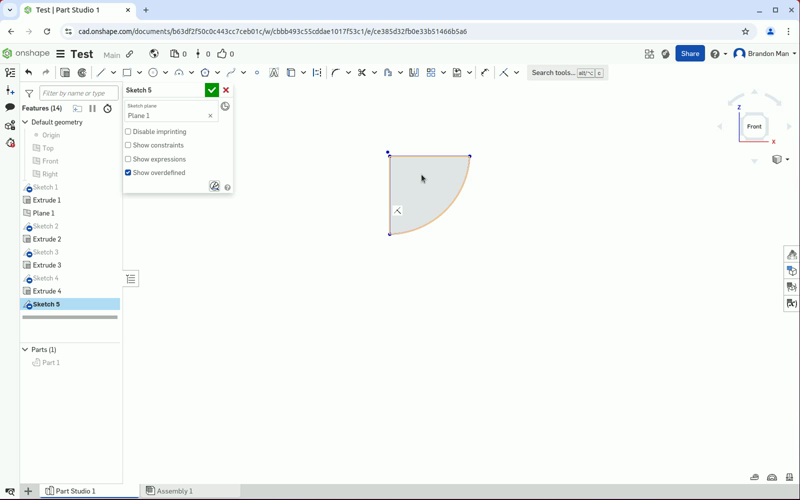
scroll(6)
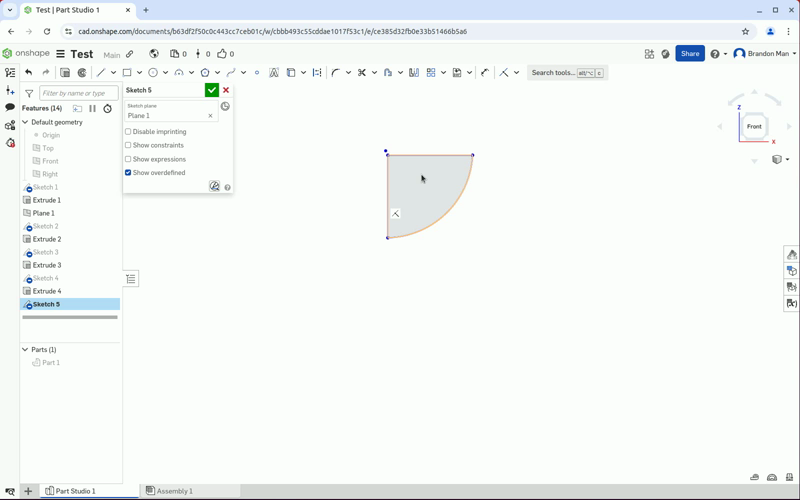
scroll(6)
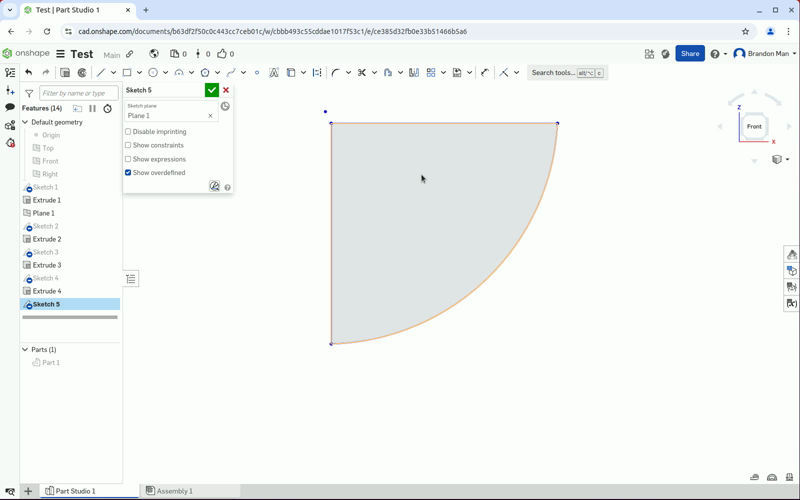
click(421, 174)
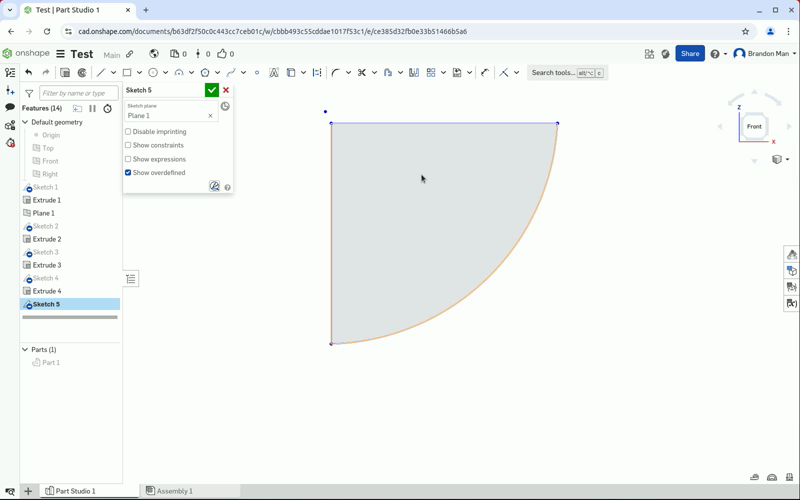
scroll(-6)
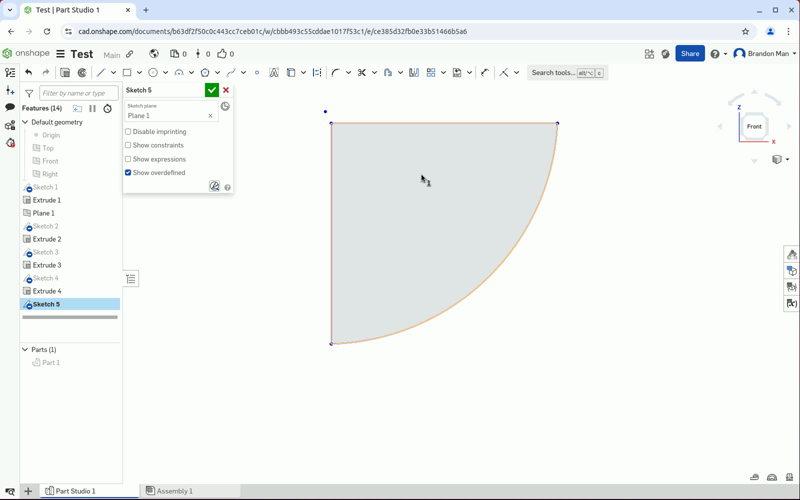
scroll(-6)
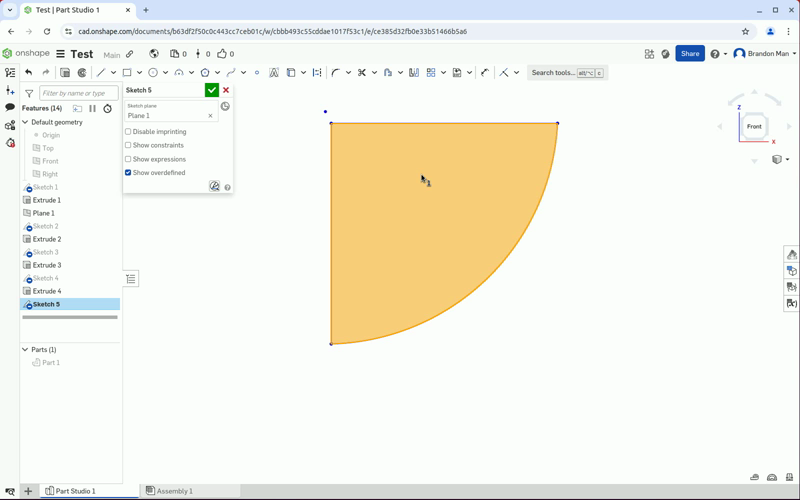
scroll(-6)
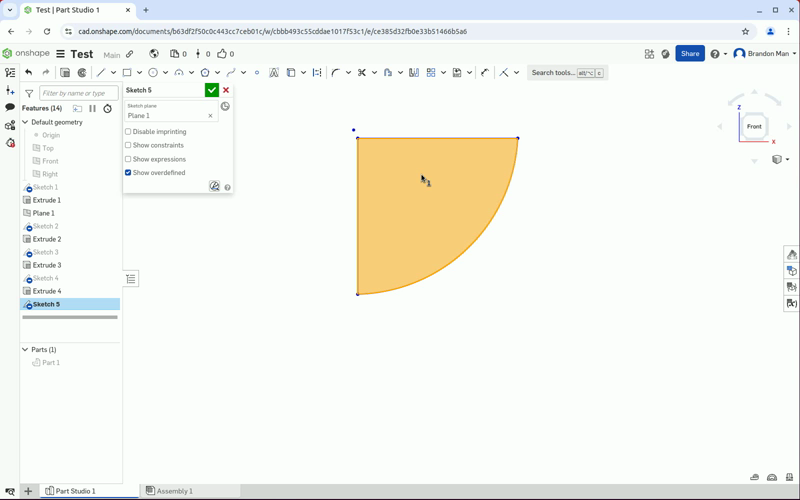
scroll(-6)
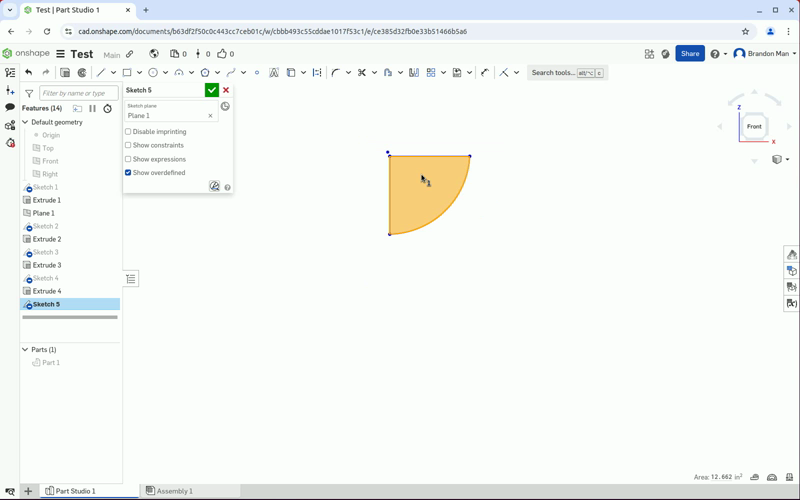
scroll(-6)
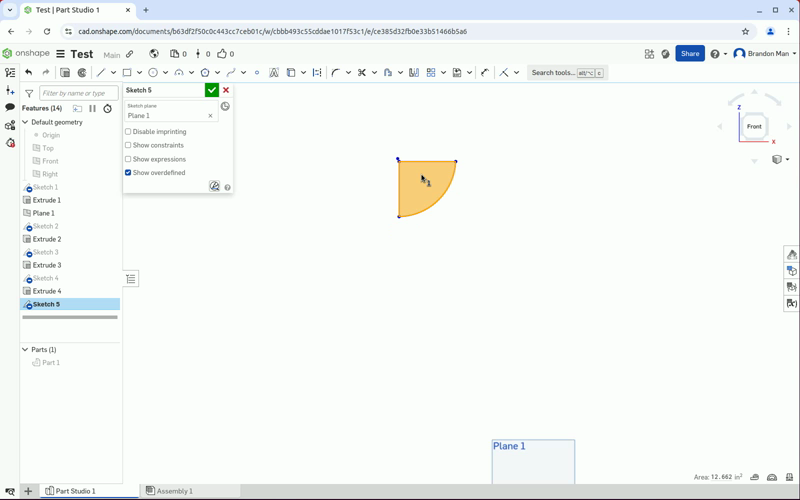
scroll(-6)
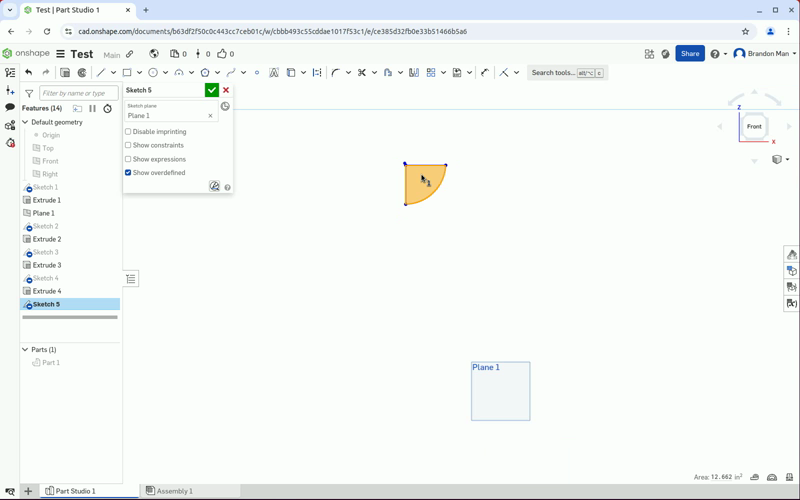
scroll(-6)
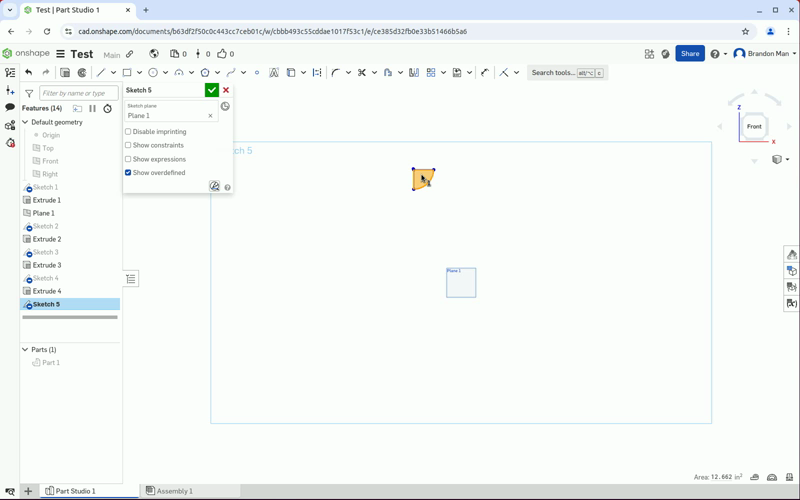
mouse_move(73, 352)
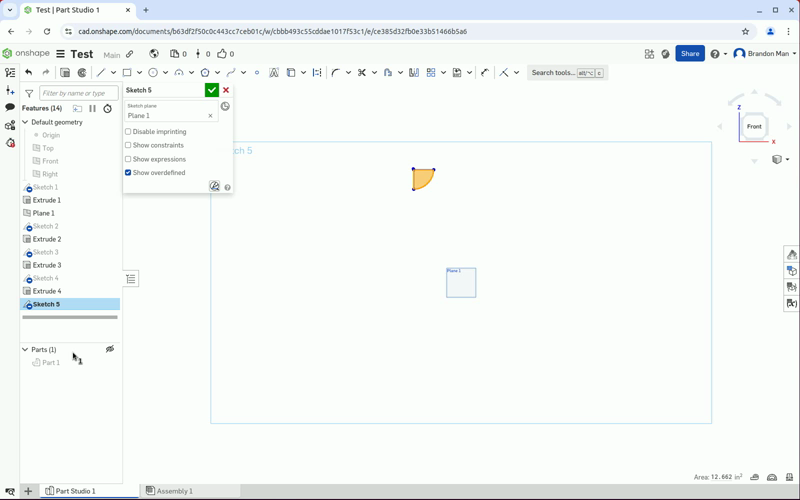
key(shift+y)
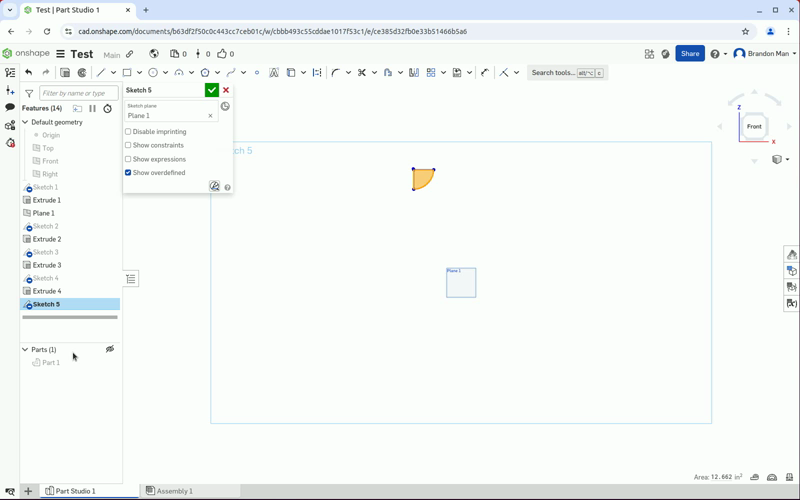
key(shift+e)
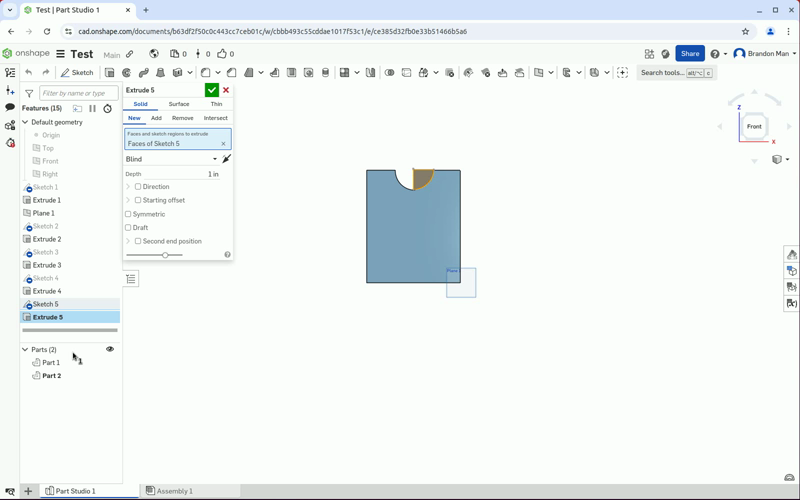
mouse_move(143, 106)
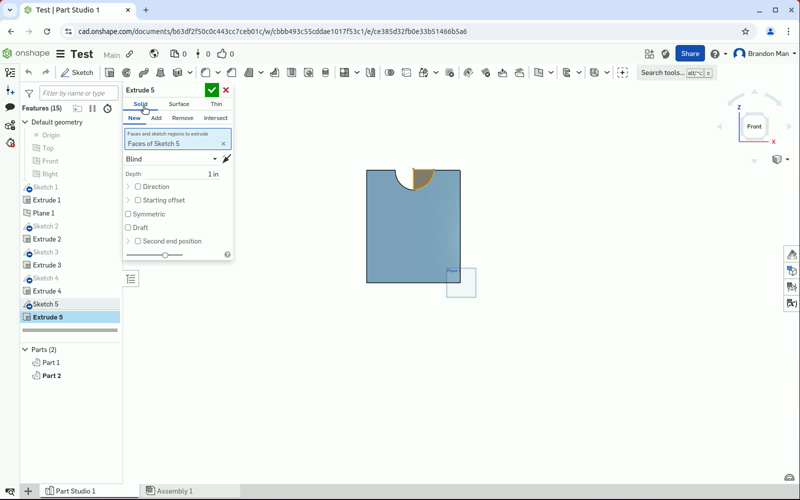
click(143, 106)
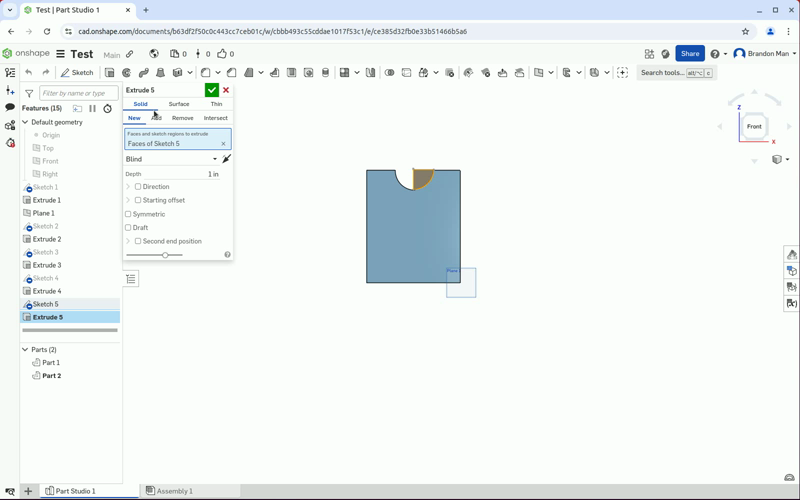
mouse_move(186, 120)
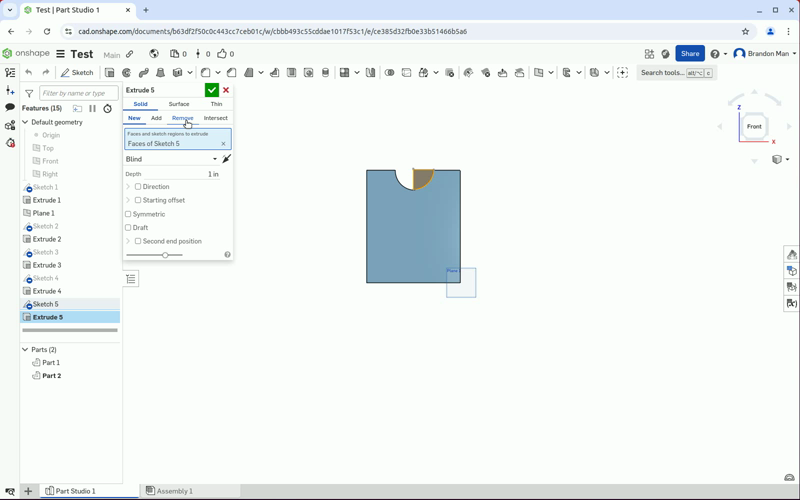
click(186, 120)
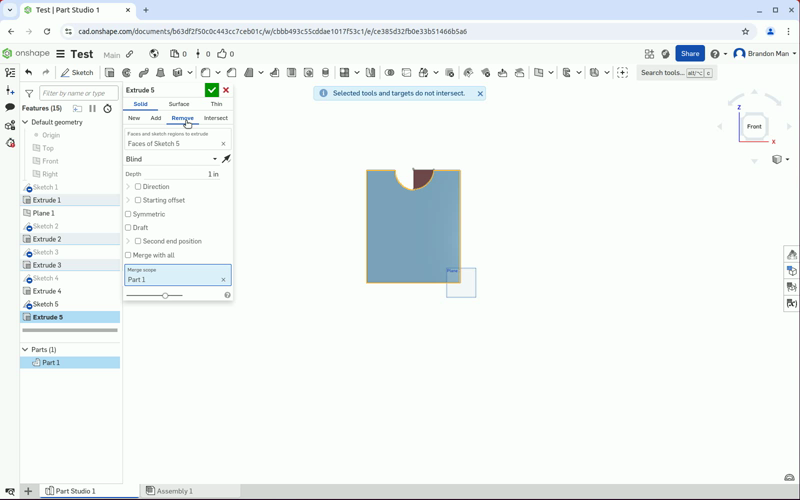
key(tab, 4)
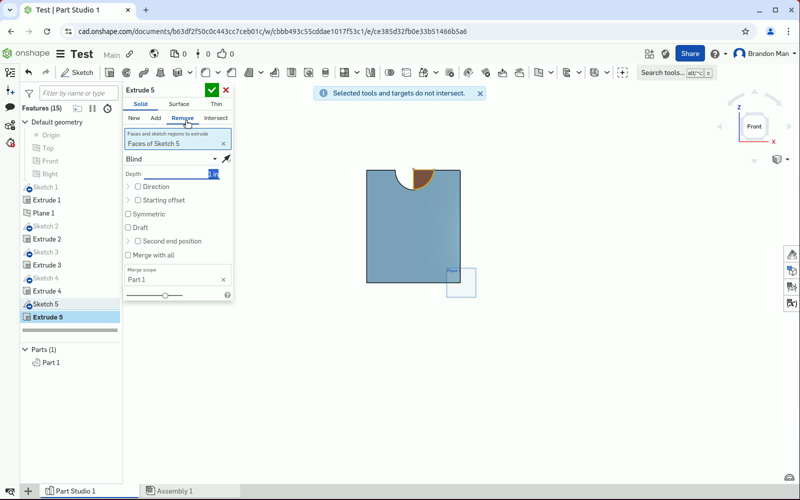
text(7.703)
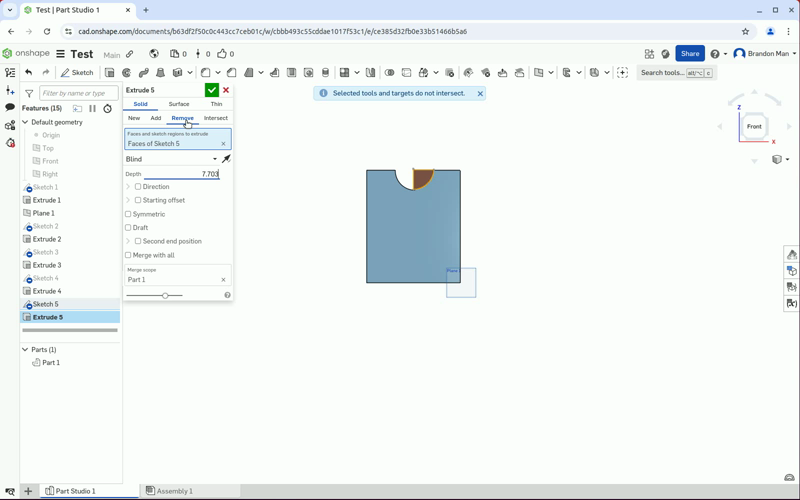
key(tab, 6)
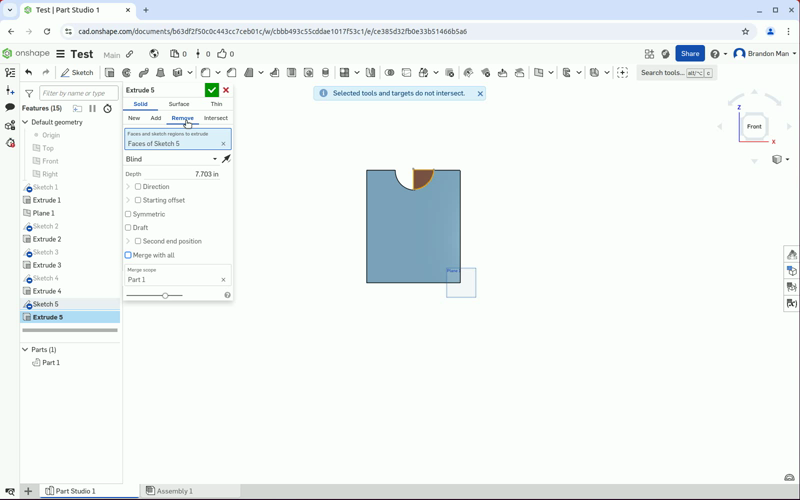
key(space)
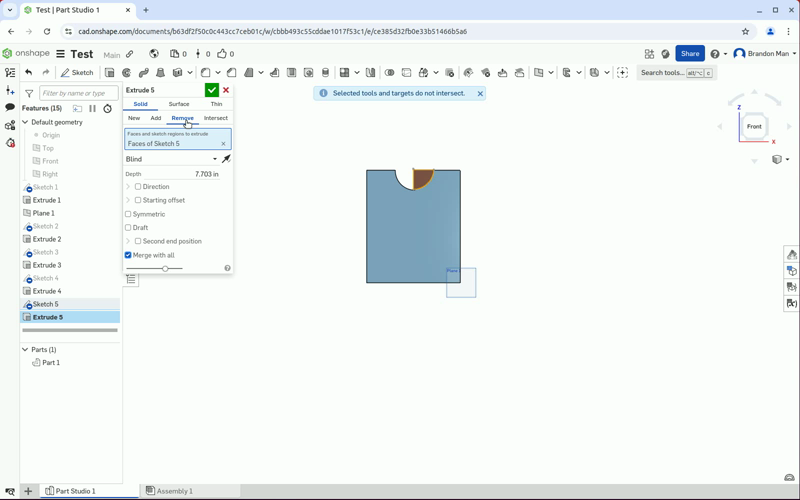
key(enter)
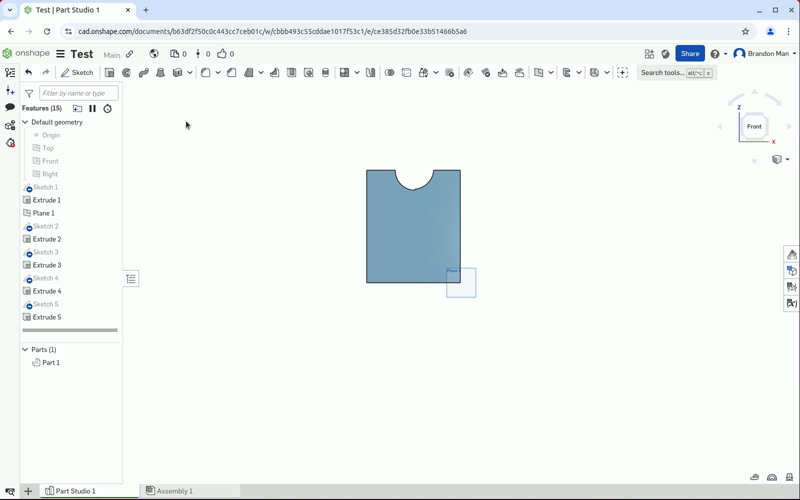
key(shift+h)
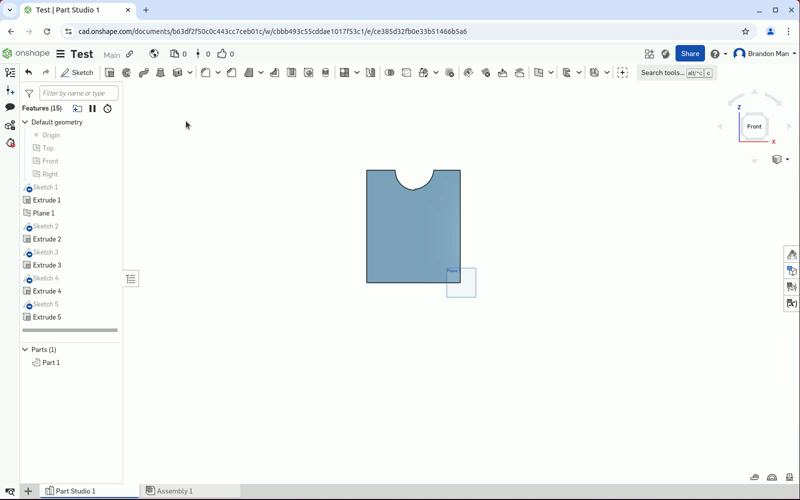
key(shift+h)
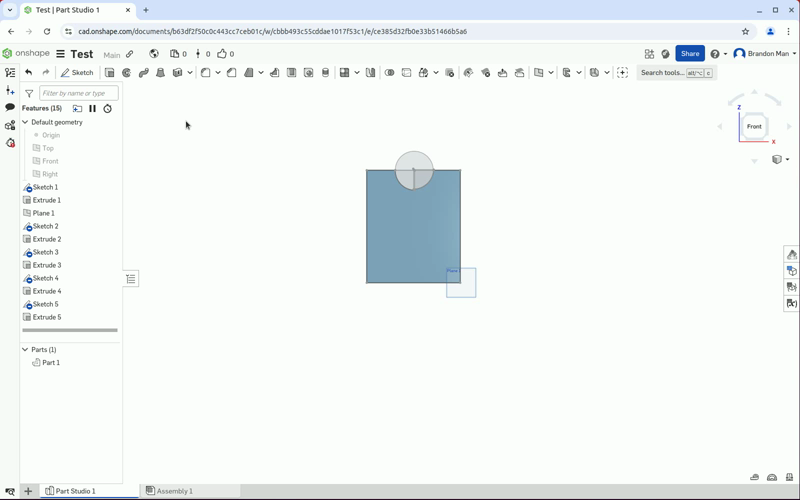
key(shift+7)
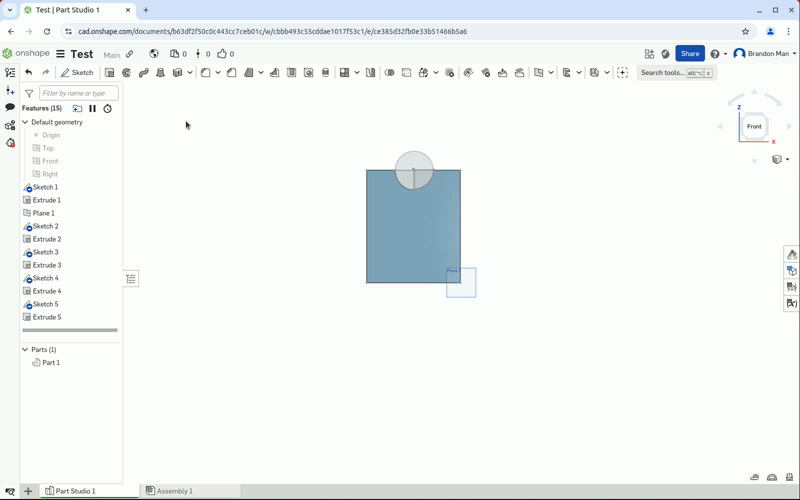
key(left, 2)
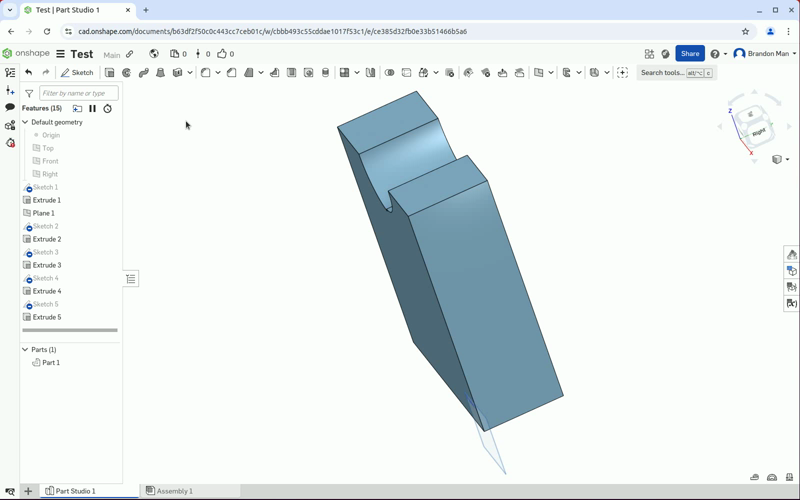
key(down, 2)
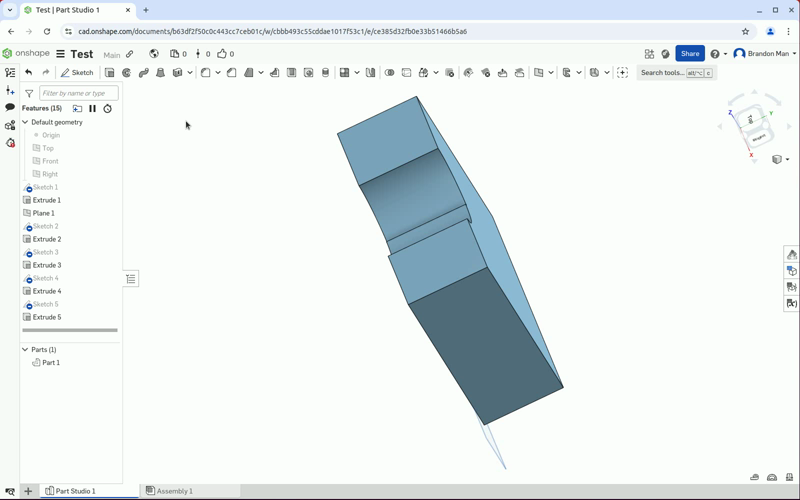
key(up, 2)
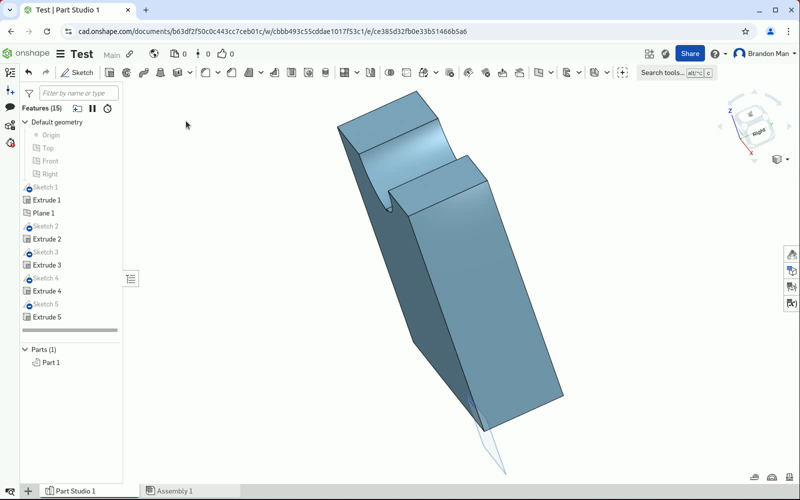
key(right, 2)
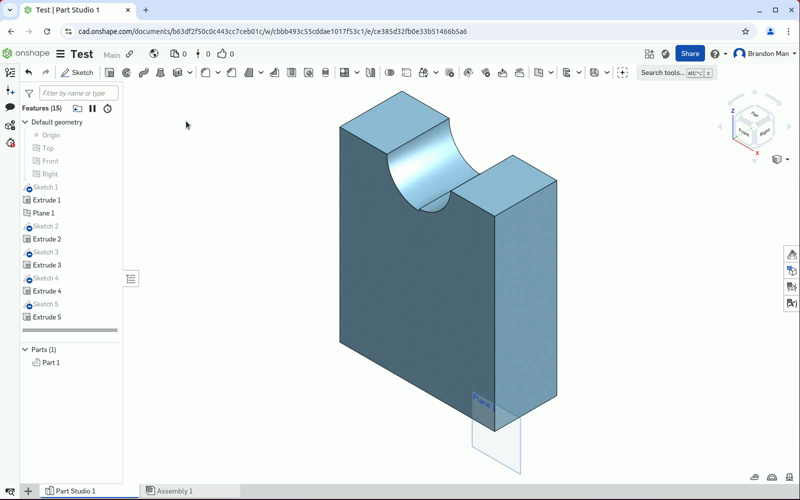
mouse_move(73, 189)
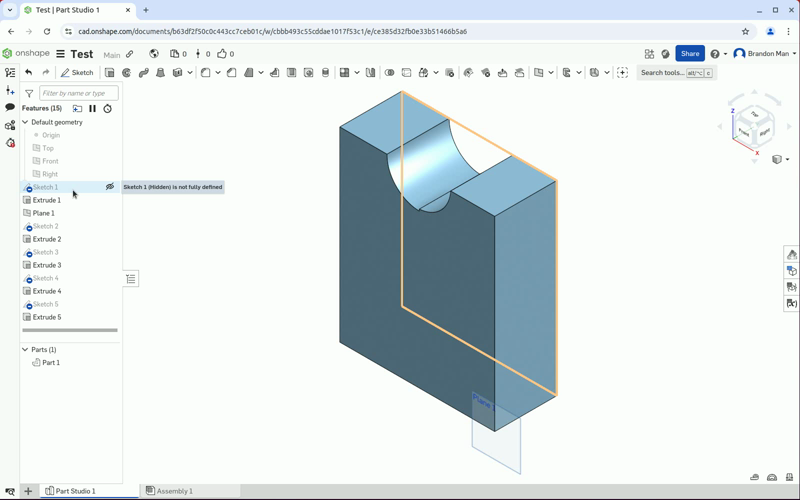
click(73, 189)